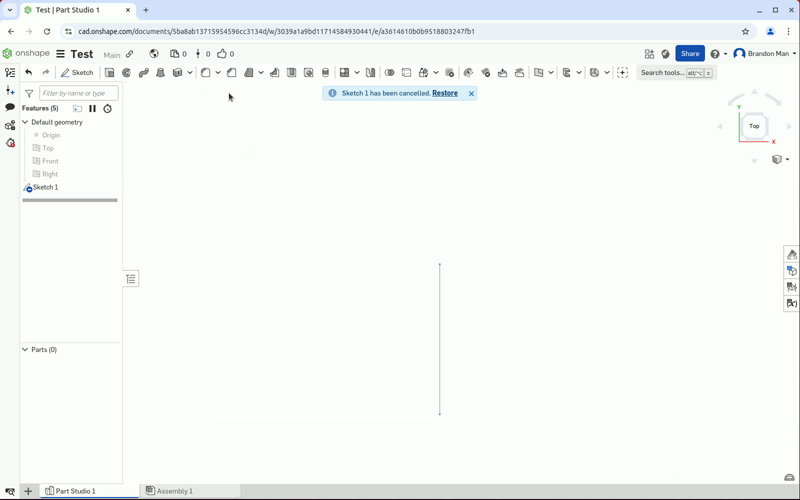
key(shift+h)
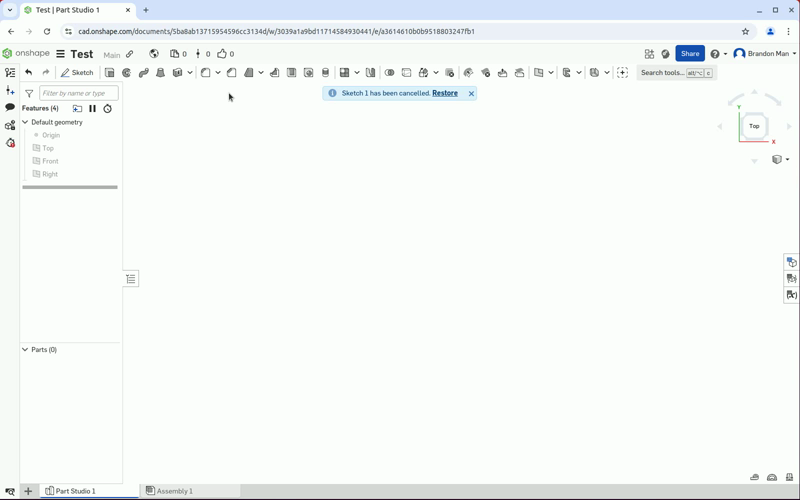
mouse_move(73, 352)
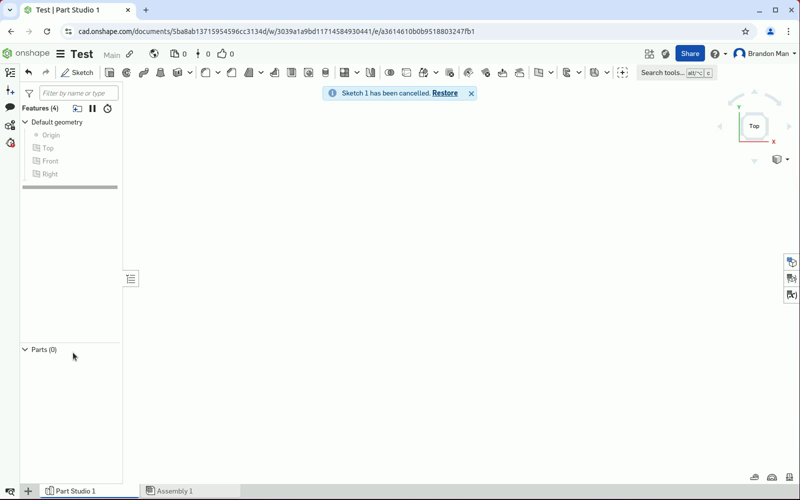
key(y)
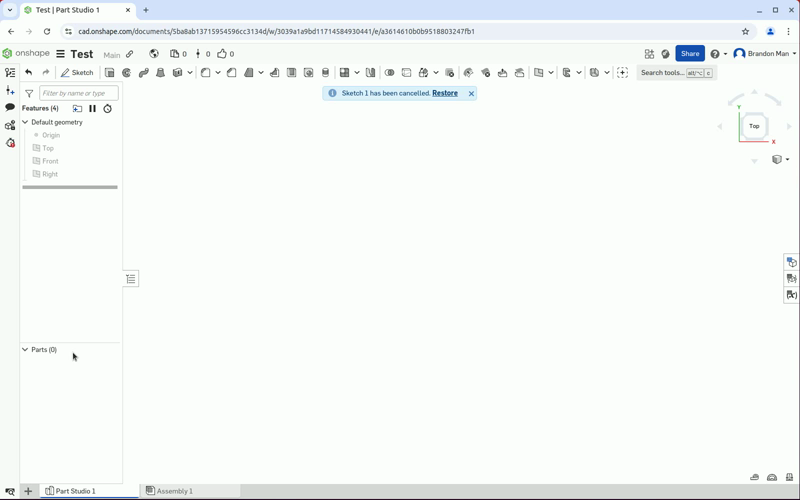
key(shift+p)
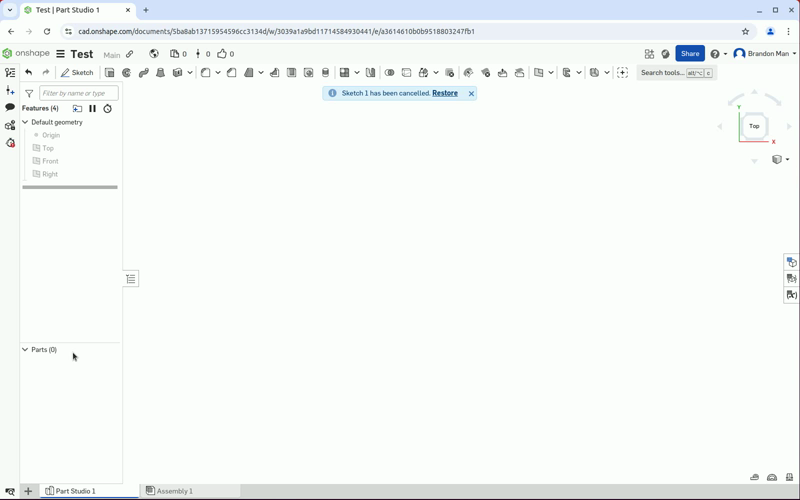
key(space)
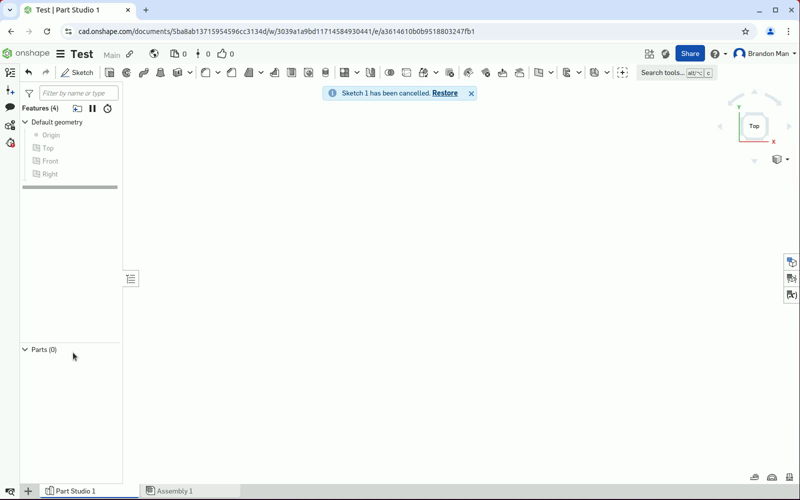
key_down(shift)
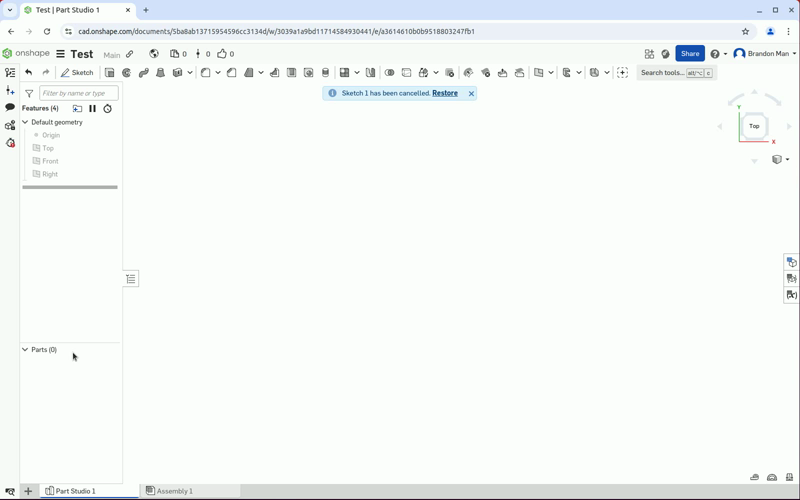
key(up)
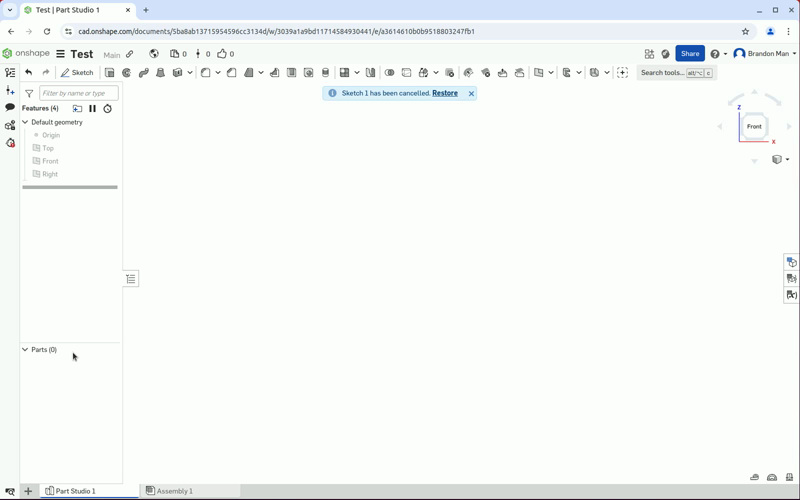
key_up(shift)
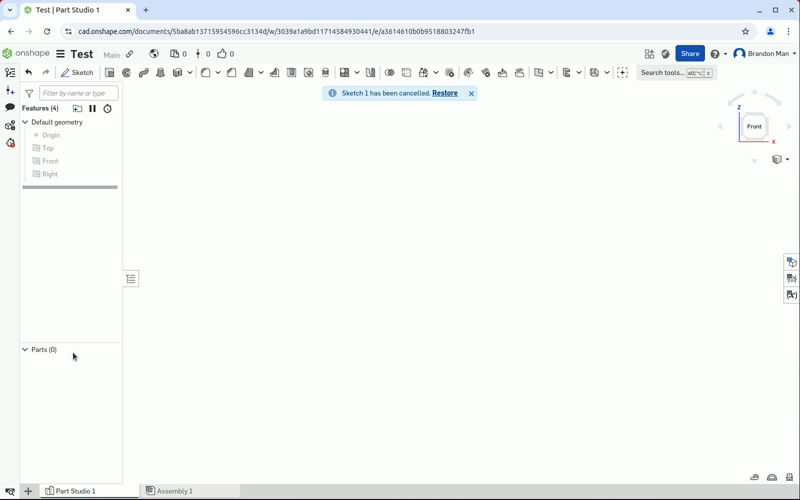
key(space)
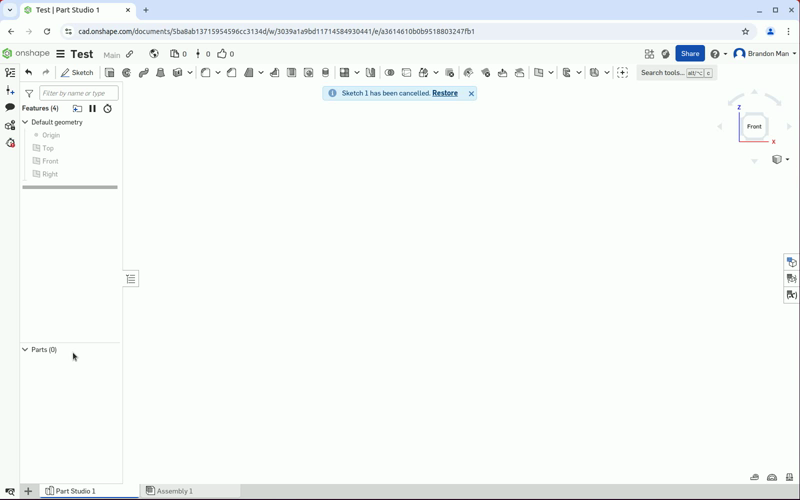
key_down(shift)
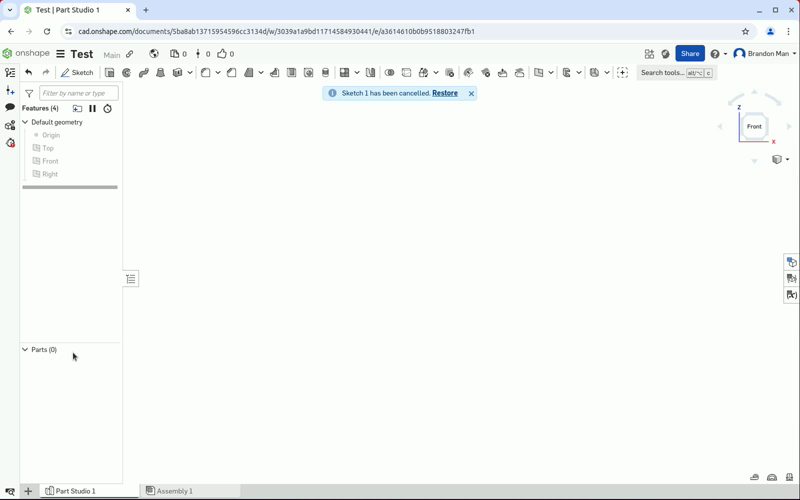
key(left)
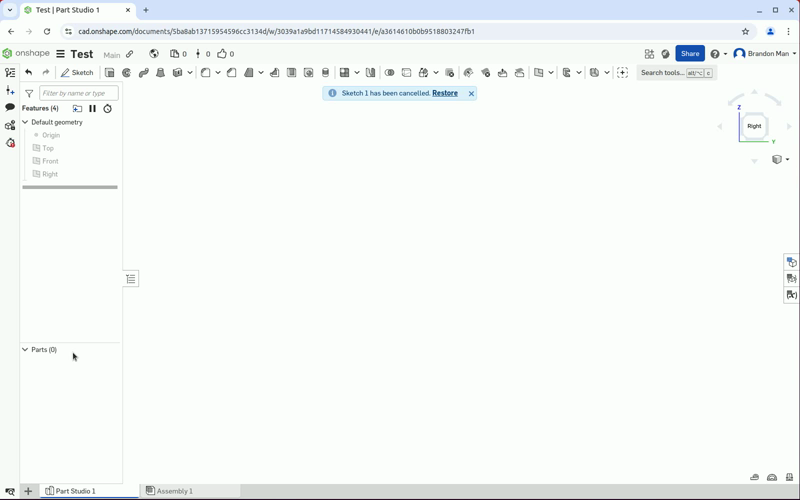
key_up(shift)
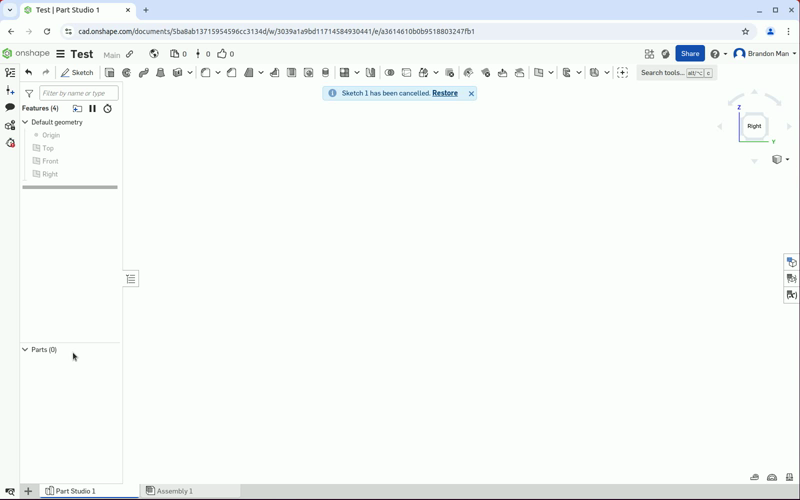
mouse_move(73, 352)
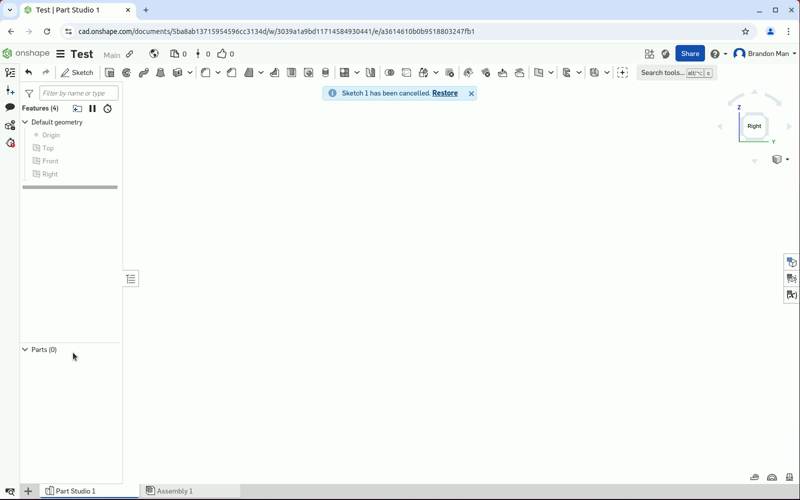
key(shift+y)
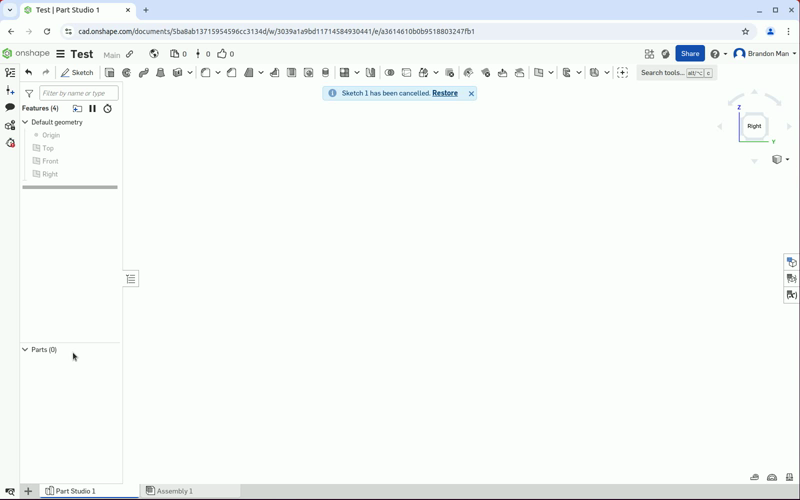
key(shift+s)
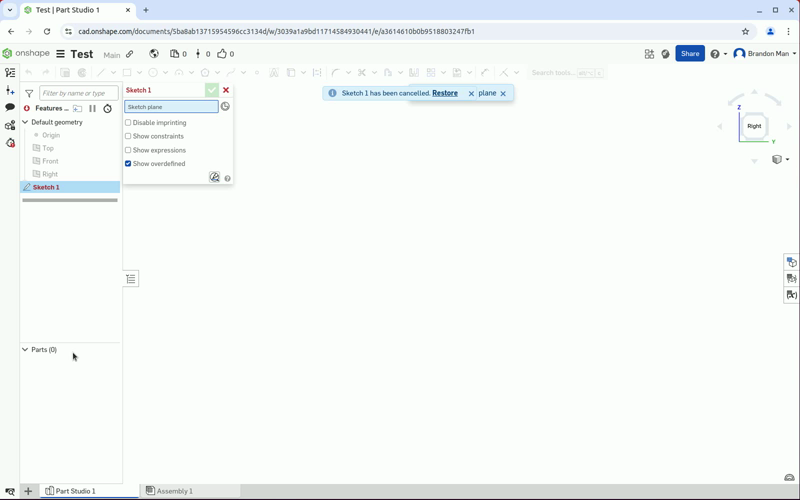
mouse_move(73, 176)
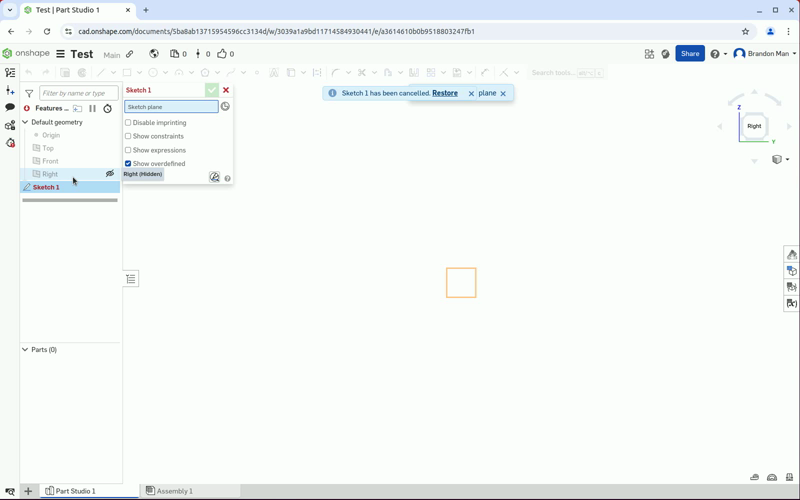
click(73, 176)
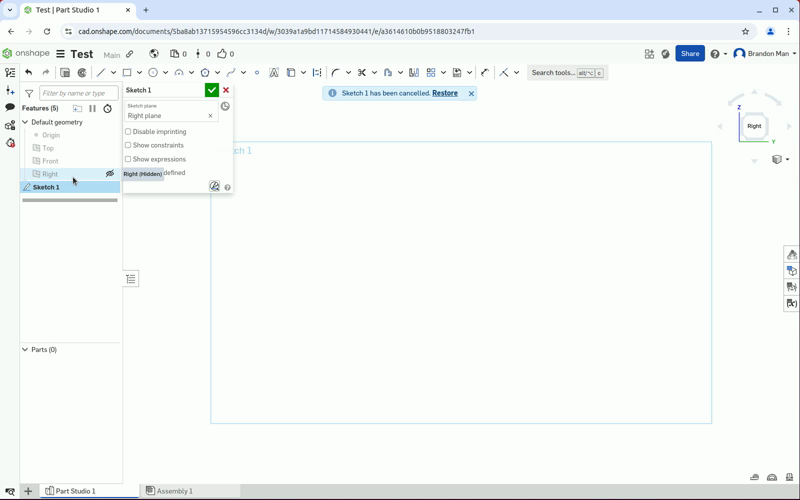
mouse_move(73, 352)
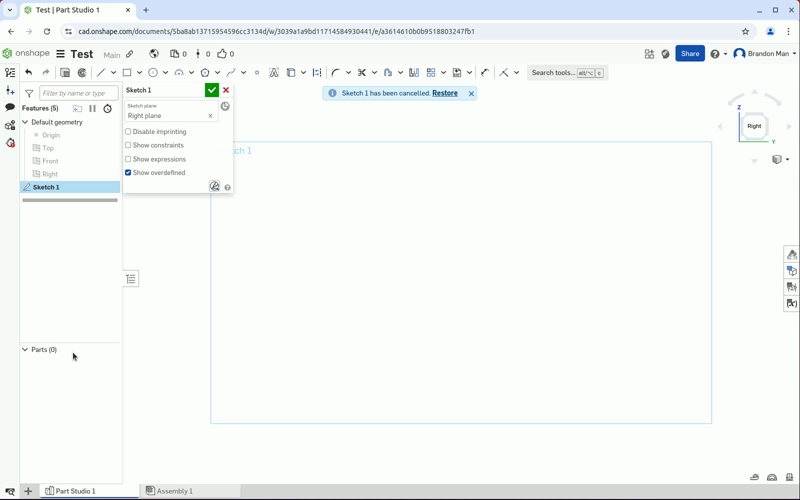
key(y)
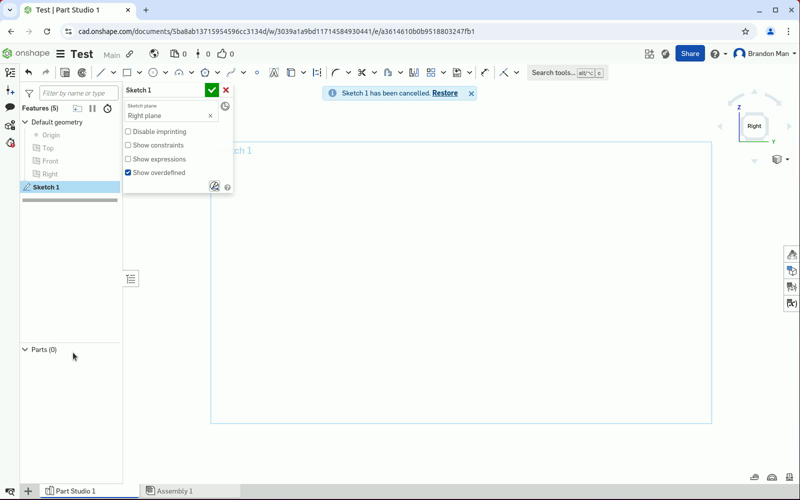
key(l)
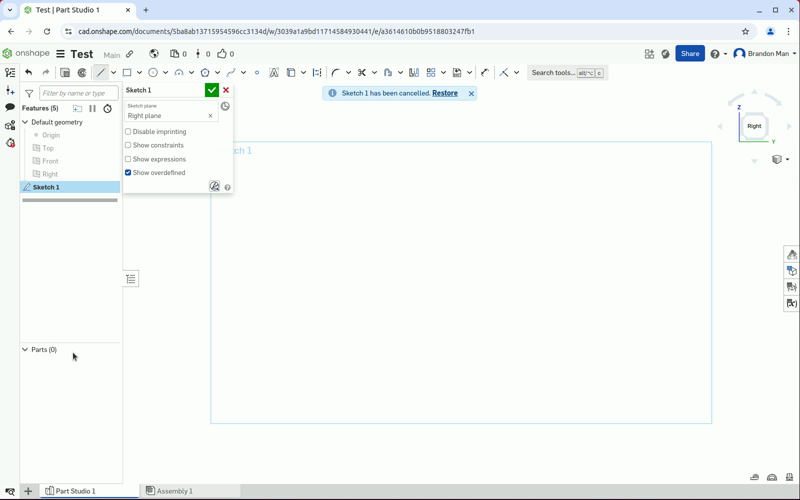
key_down(shift)
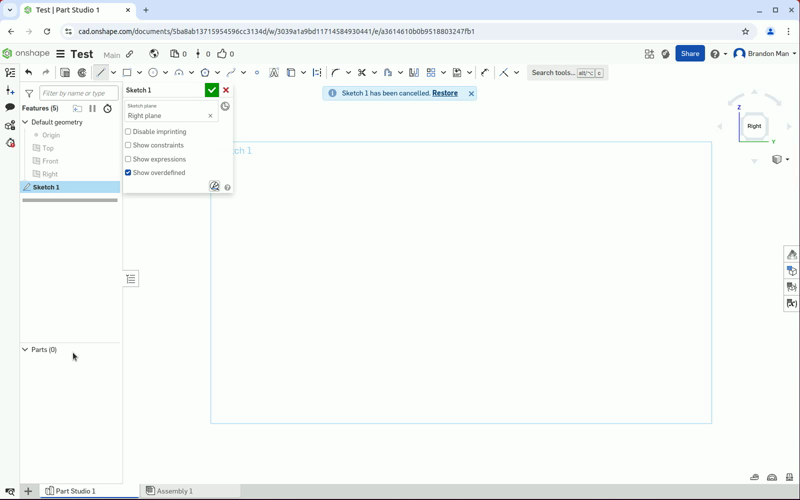
mouse_move(460, 282)
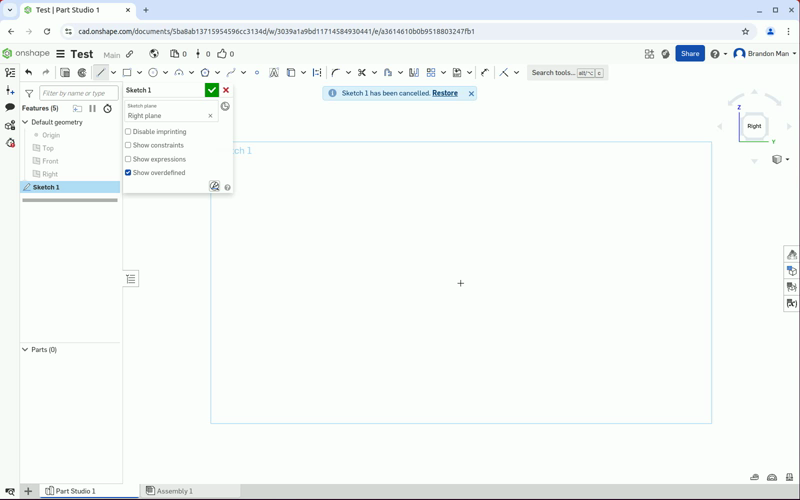
click(460, 282)
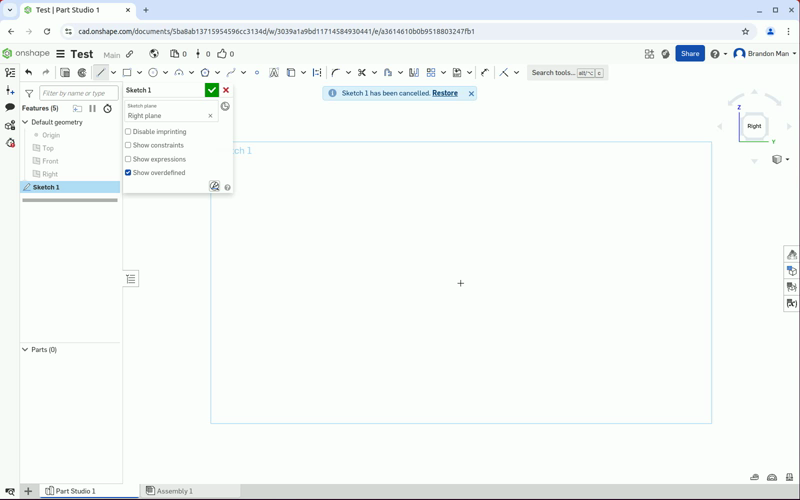
key_up(shift)
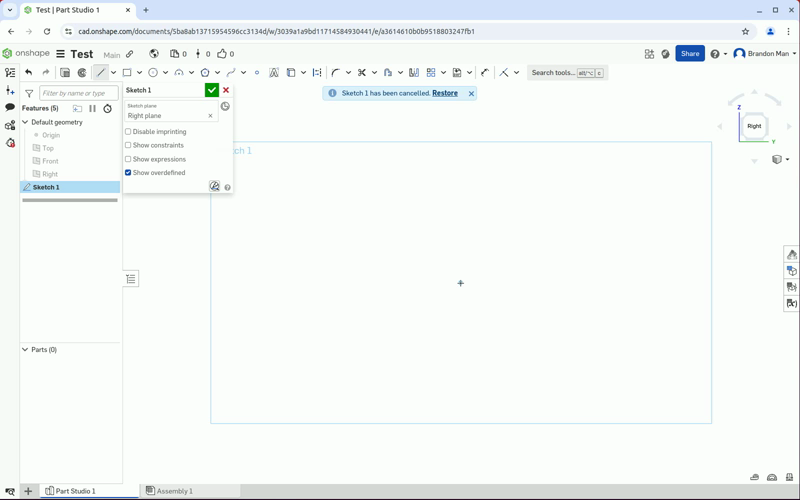
key_down(shift)
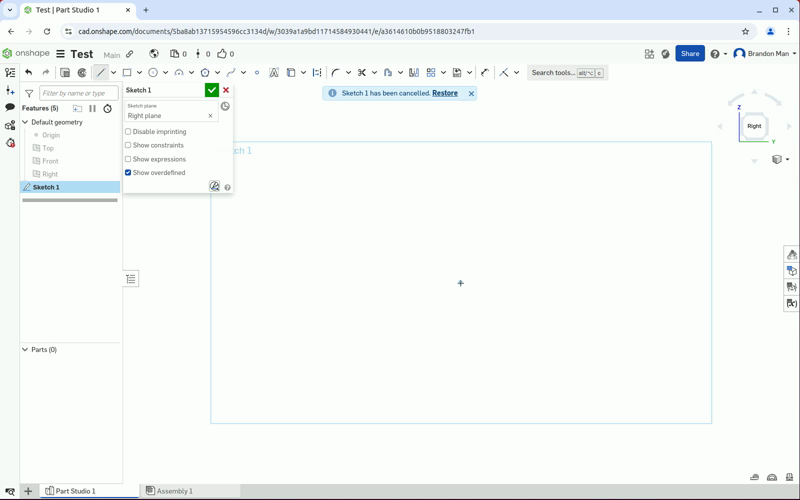
mouse_move(573, 282)
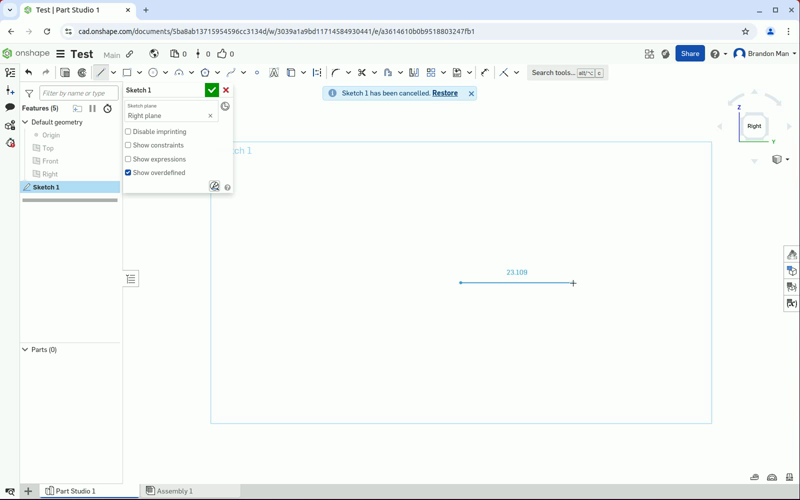
click(573, 282)
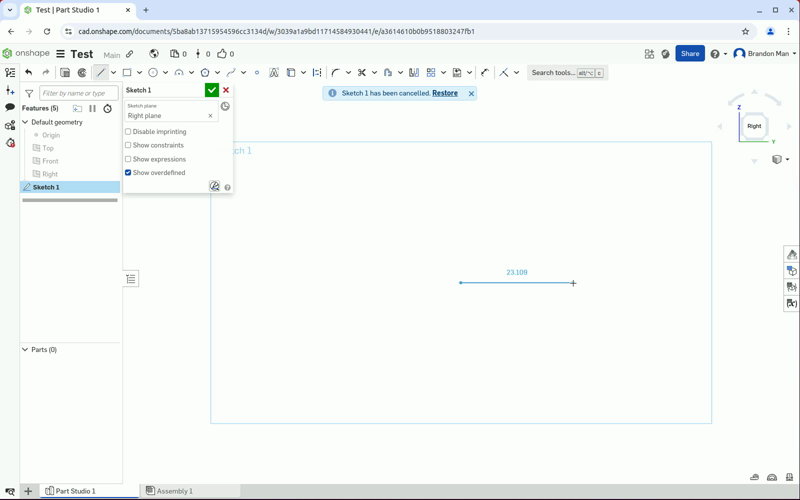
key_up(shift)
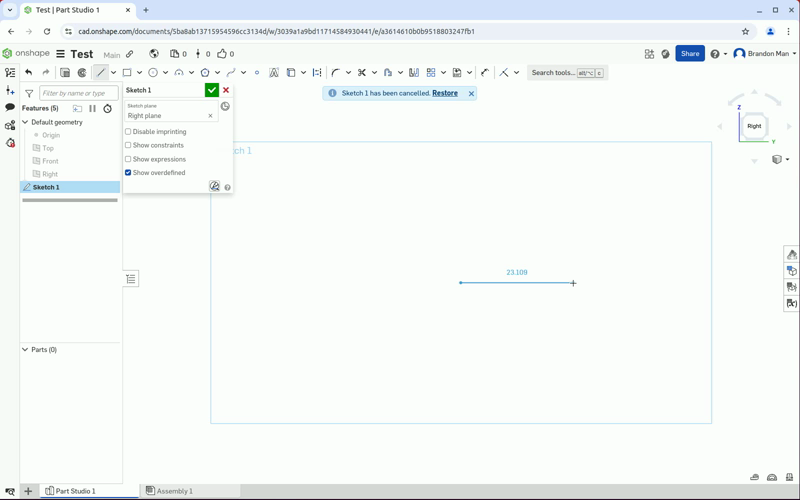
key_down(shift)
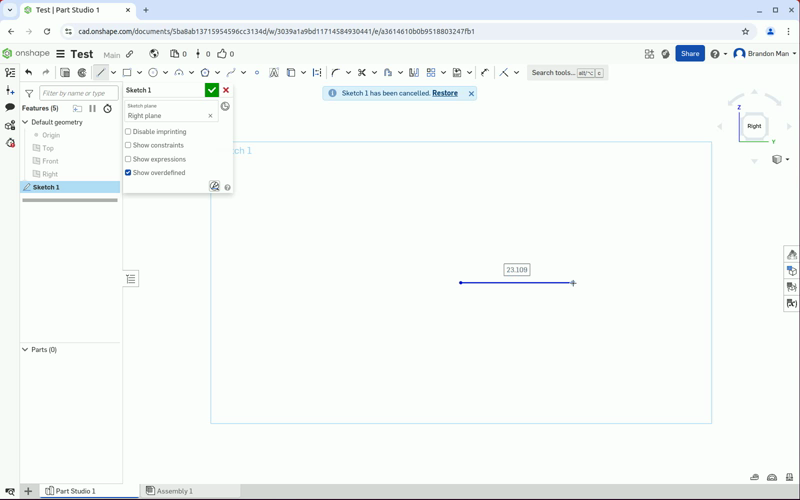
mouse_move(589, 282)
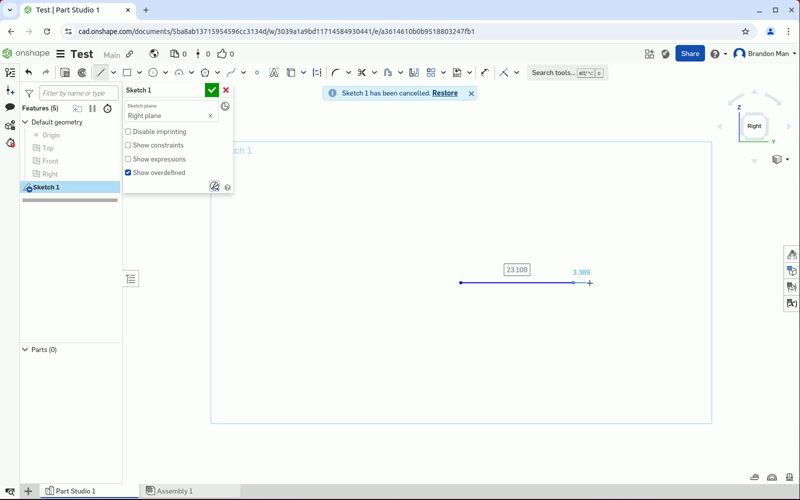
mouse_move(573, 265)
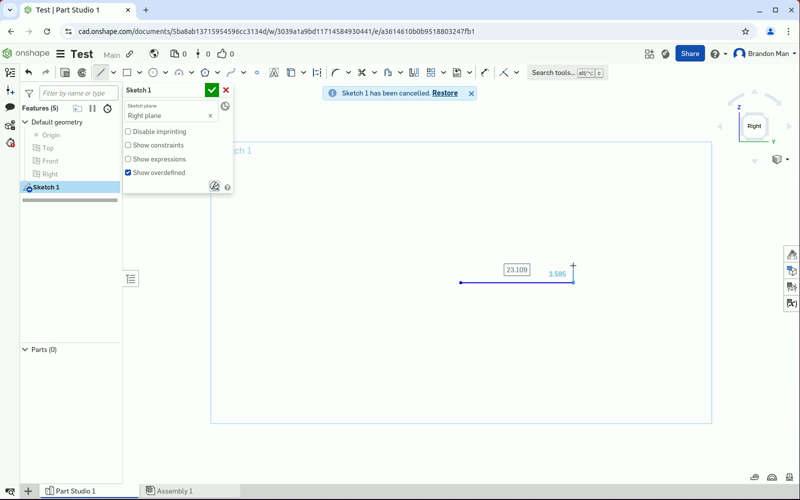
click(573, 265)
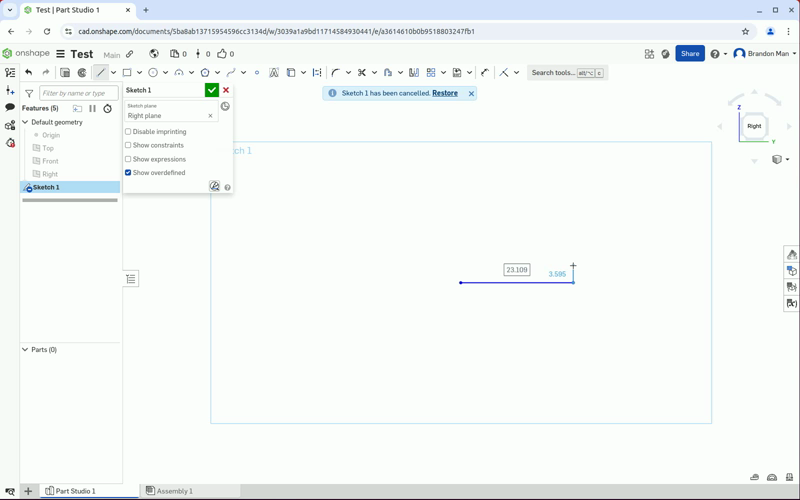
key_up(shift)
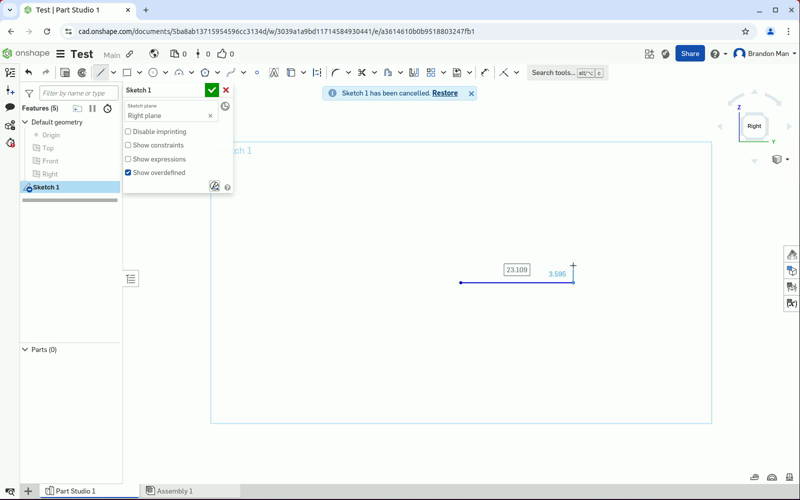
key_down(shift)
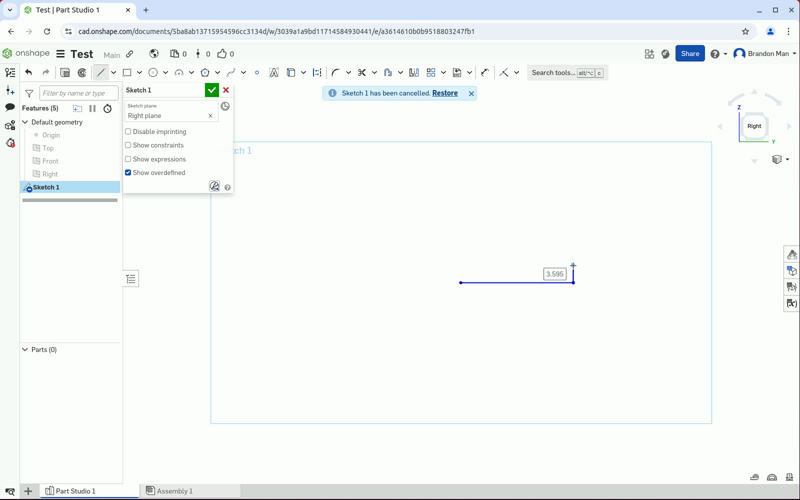
mouse_move(589, 265)
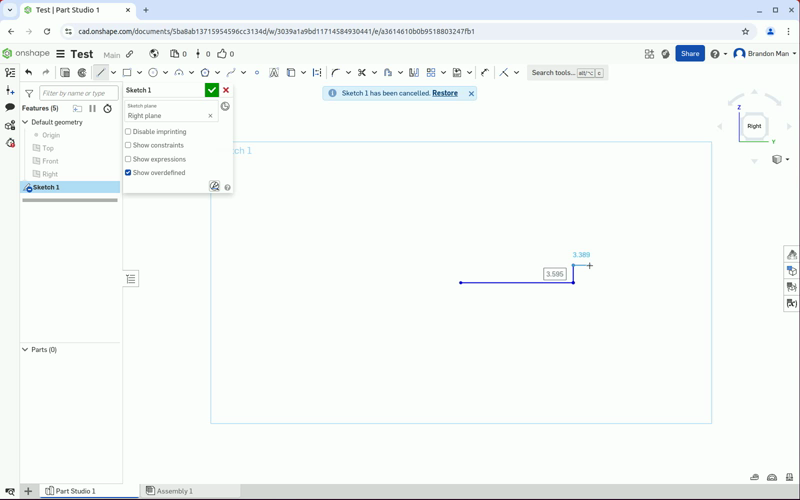
mouse_move(554, 265)
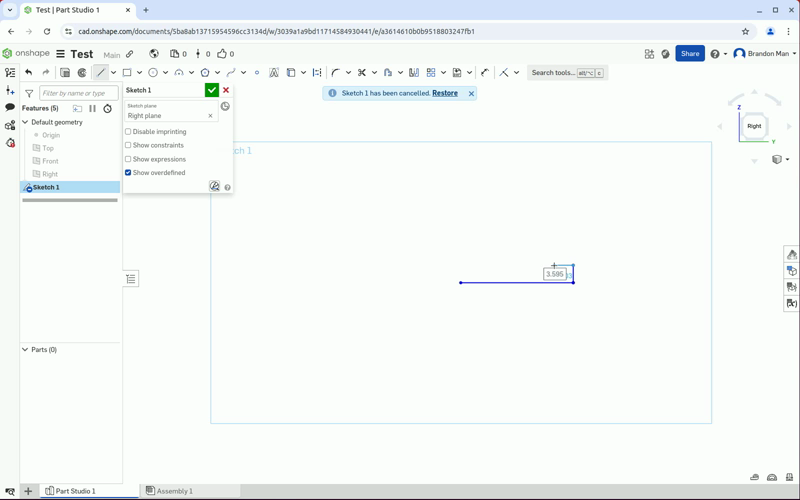
click(554, 265)
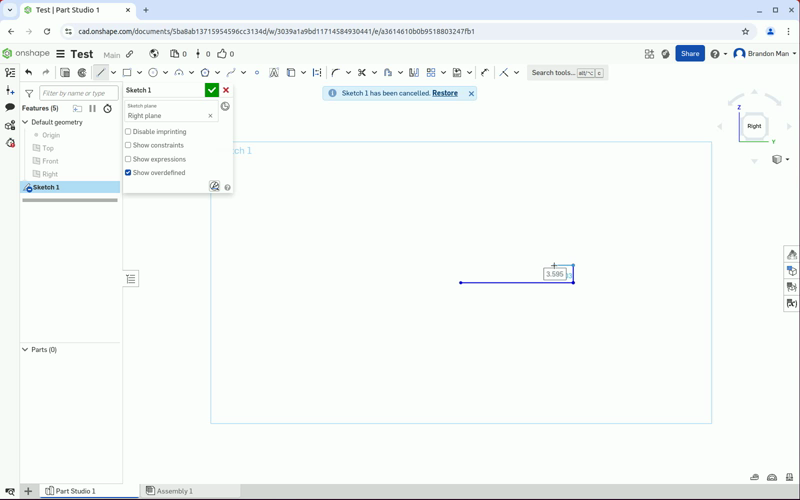
key_up(shift)
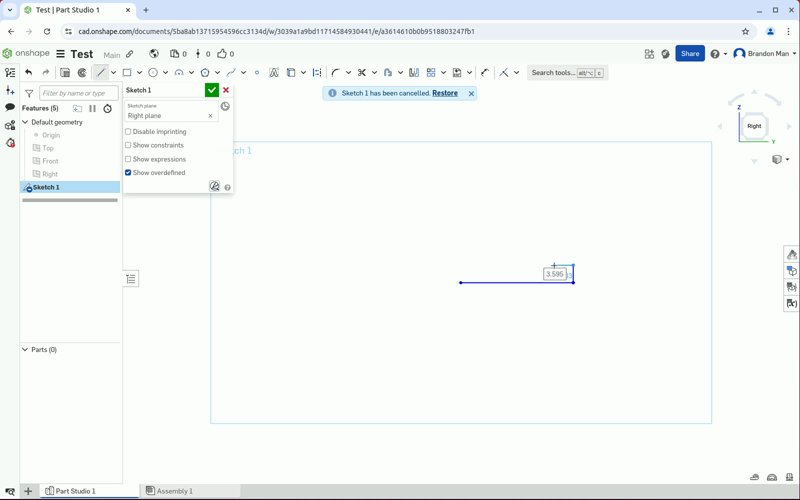
key_down(shift)
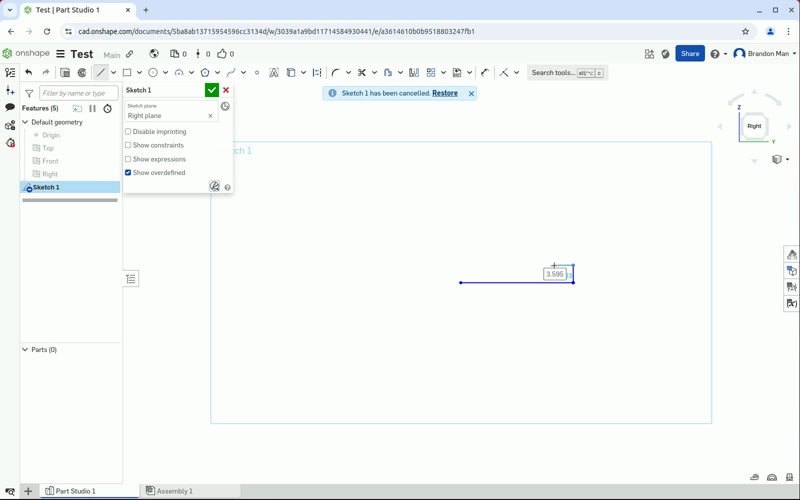
mouse_move(584, 265)
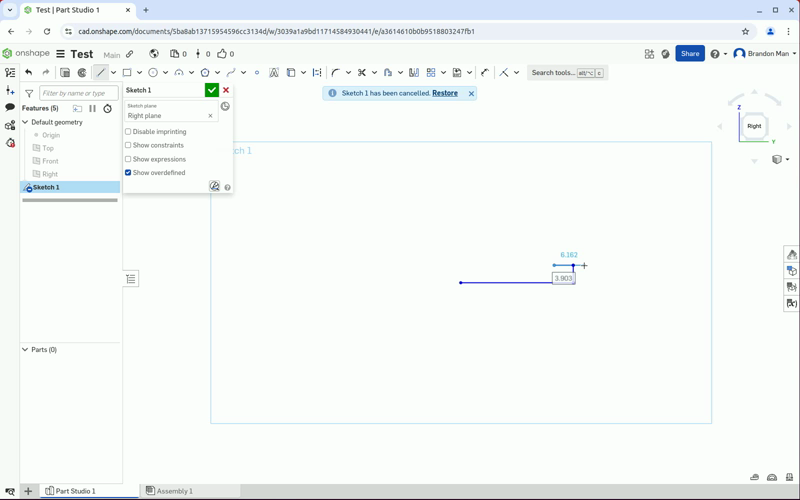
mouse_move(498, 265)
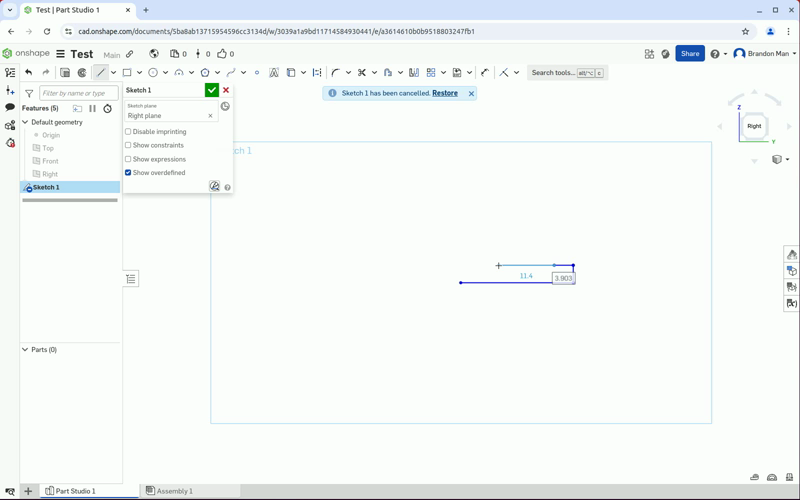
click(498, 265)
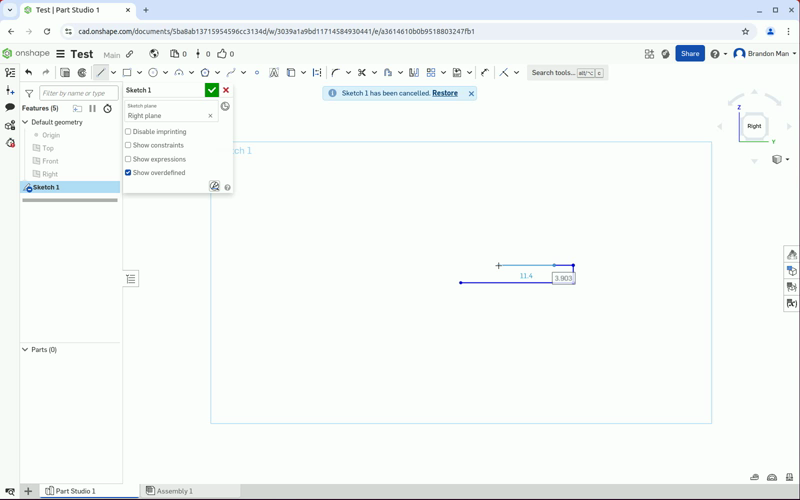
key_up(shift)
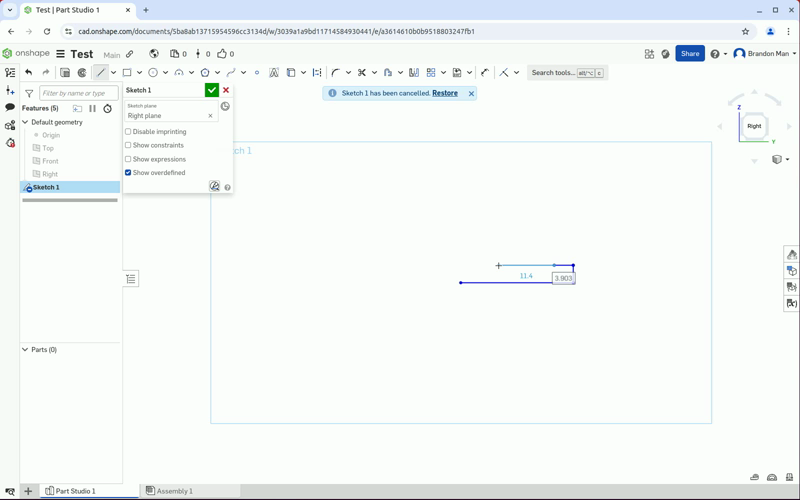
key_down(shift)
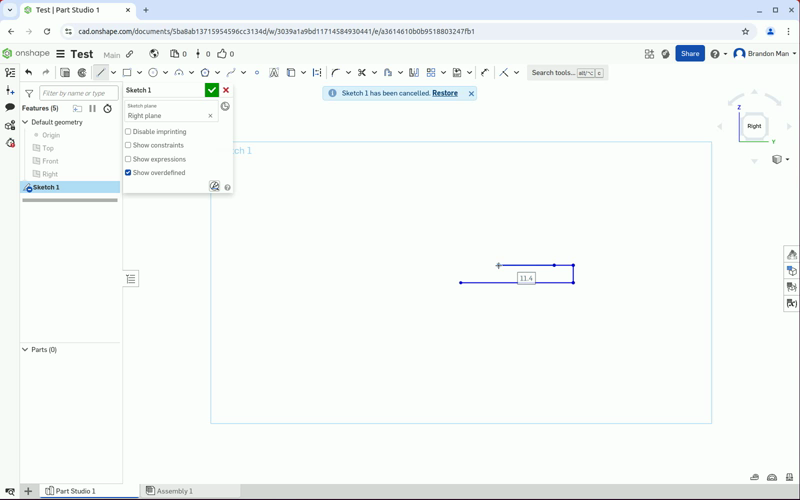
mouse_move(528, 265)
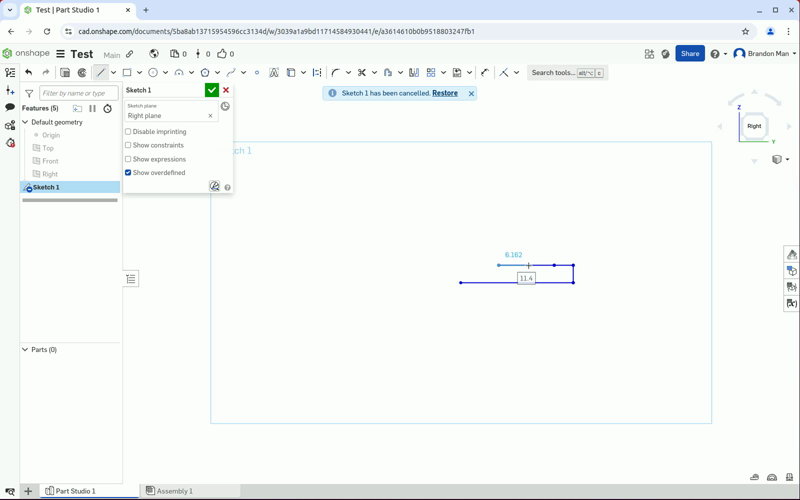
mouse_move(498, 226)
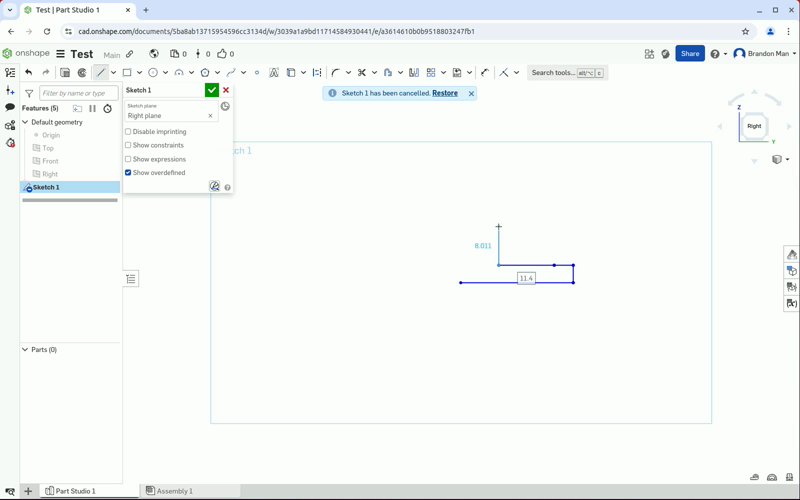
click(498, 226)
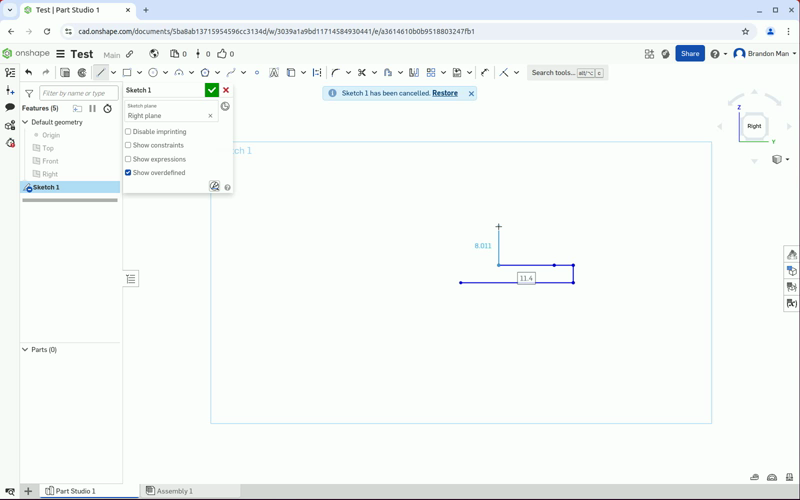
key_up(shift)
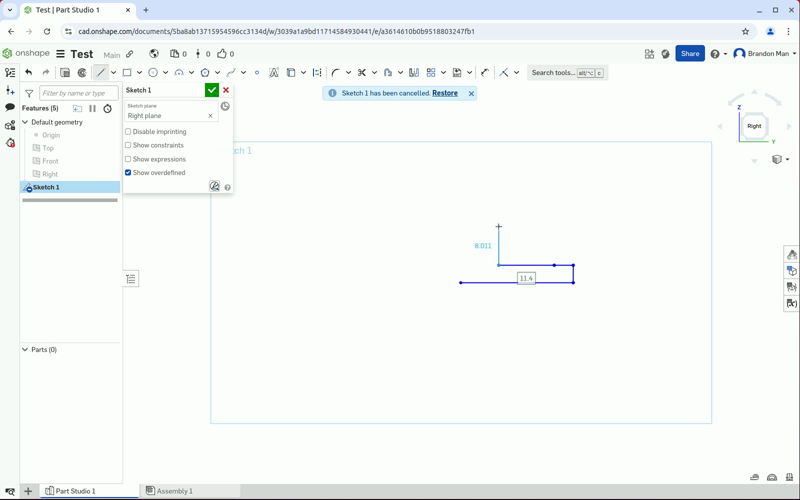
key_down(shift)
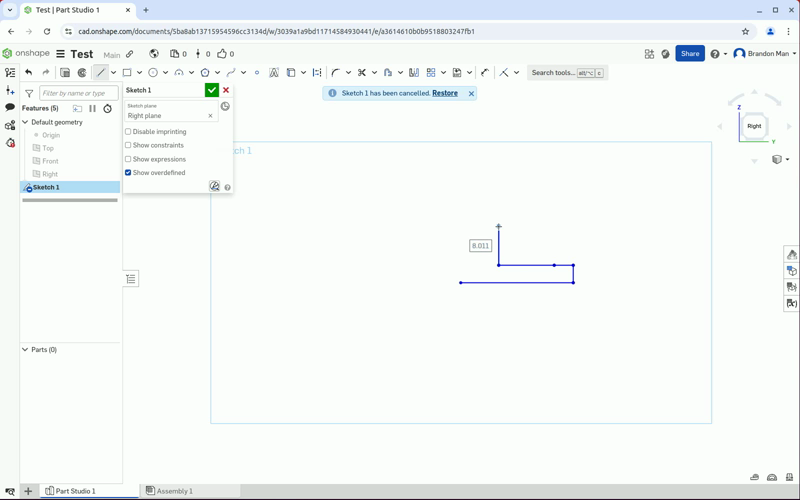
mouse_move(528, 226)
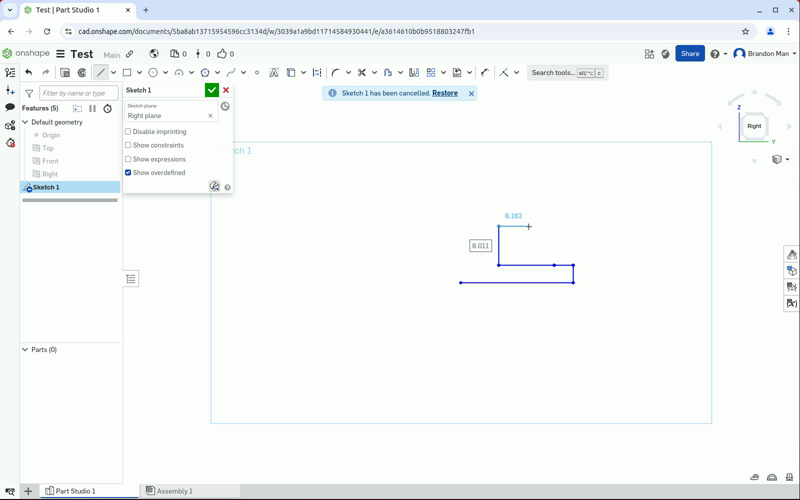
mouse_move(460, 226)
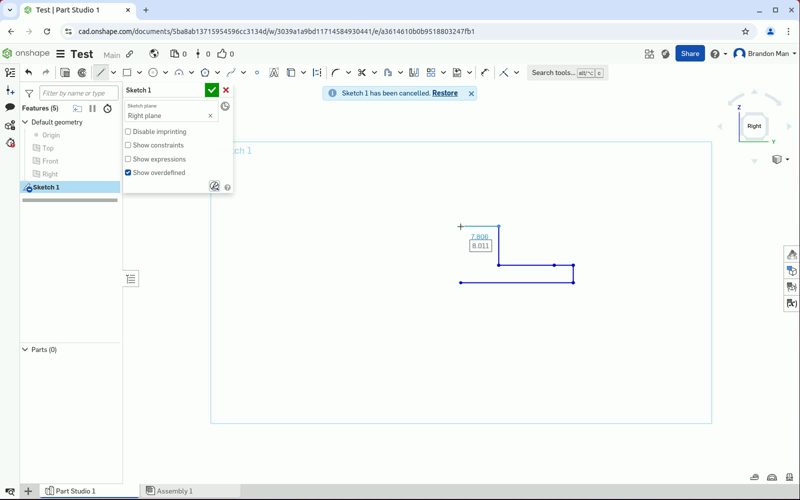
click(460, 226)
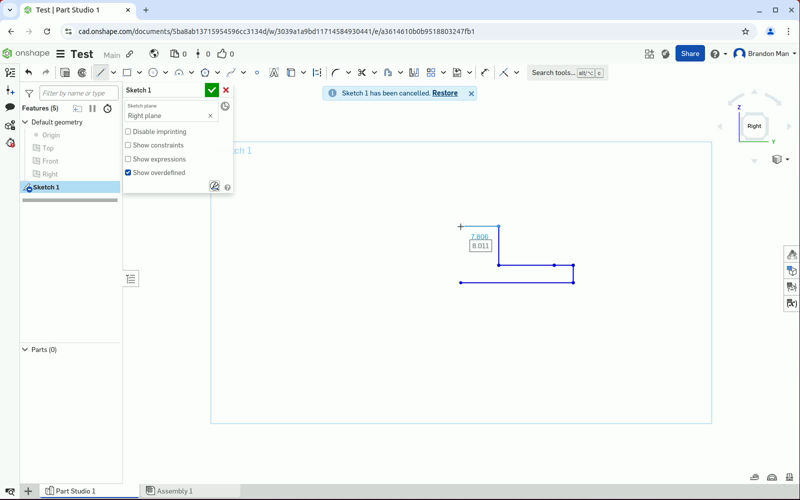
key_up(shift)
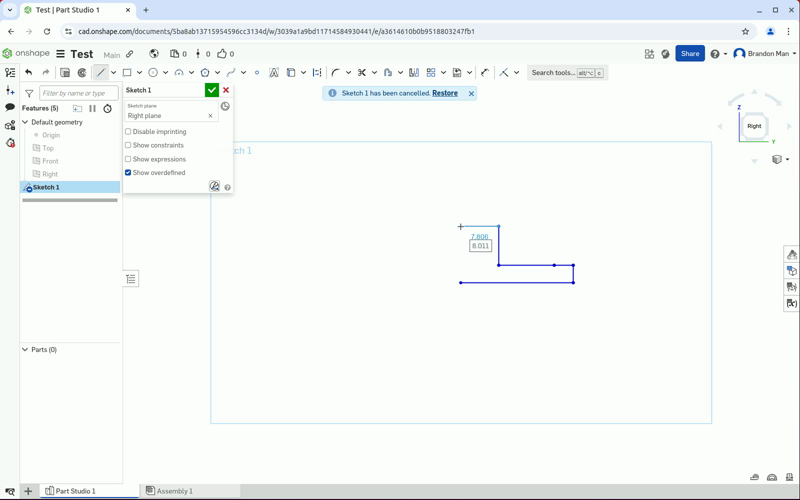
mouse_move(490, 226)
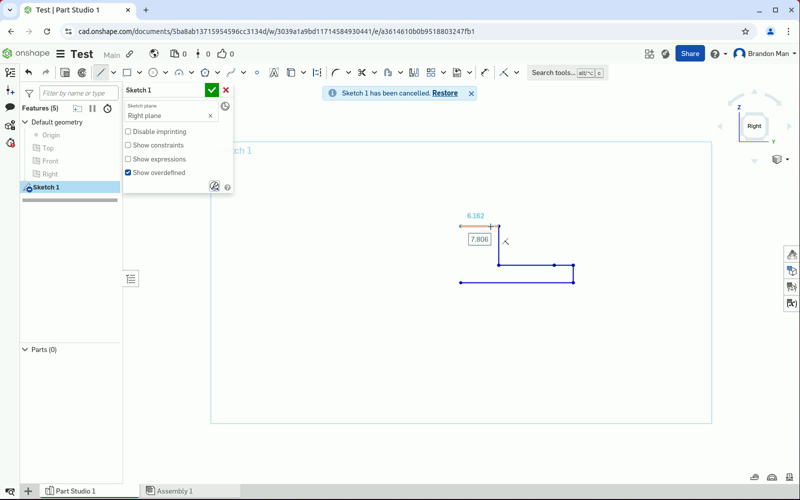
key_down(shift)
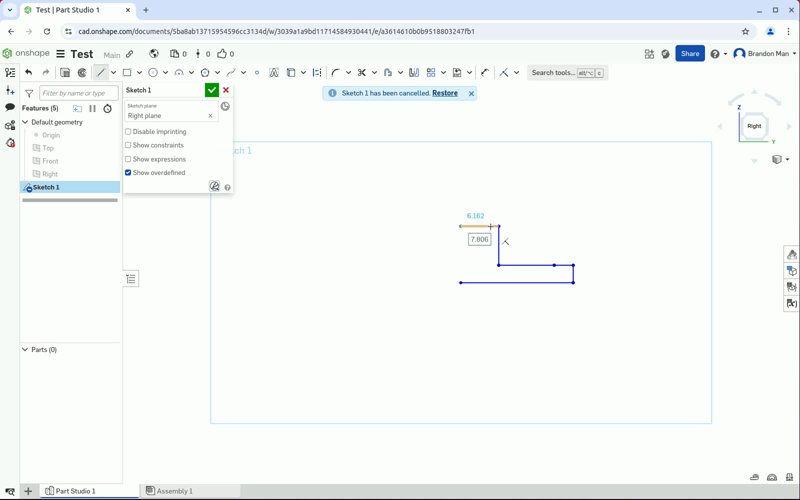
mouse_move(460, 282)
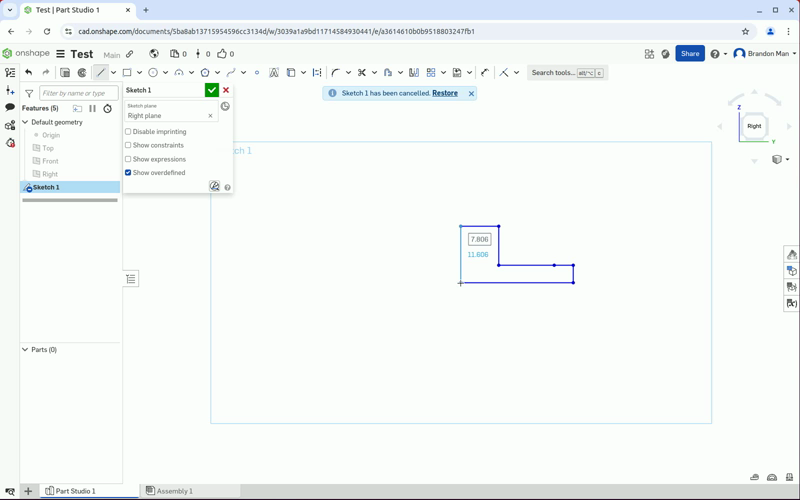
key_up(shift)
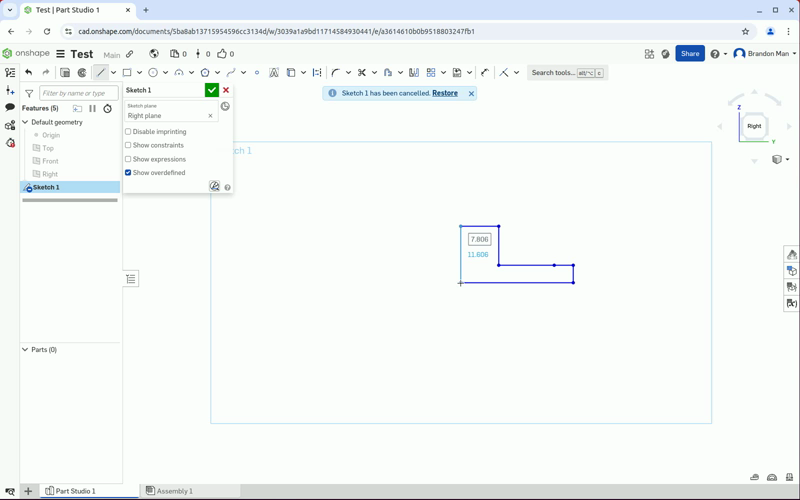
click(460, 282)
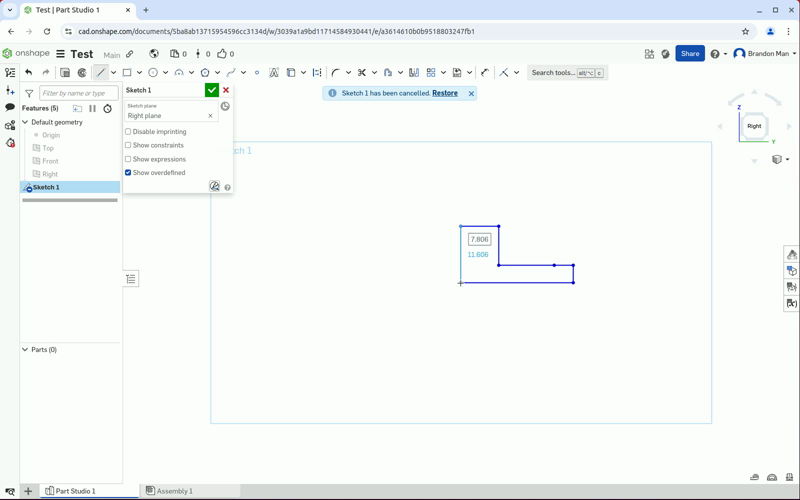
key(esc)
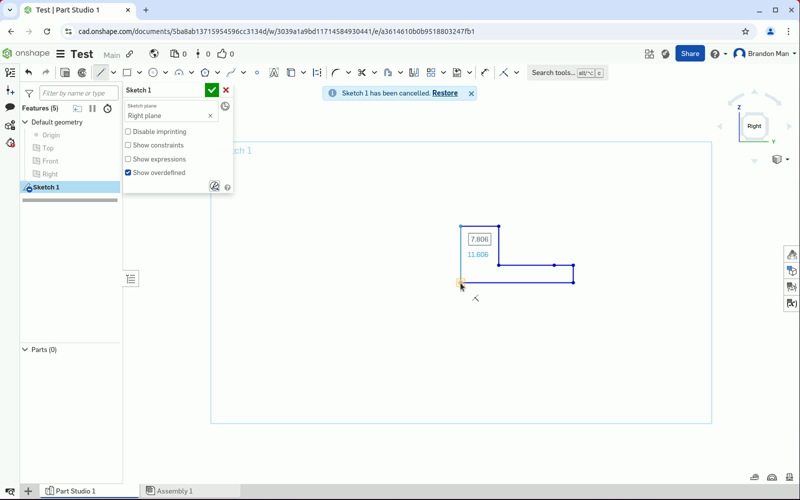
mouse_move(480, 262)
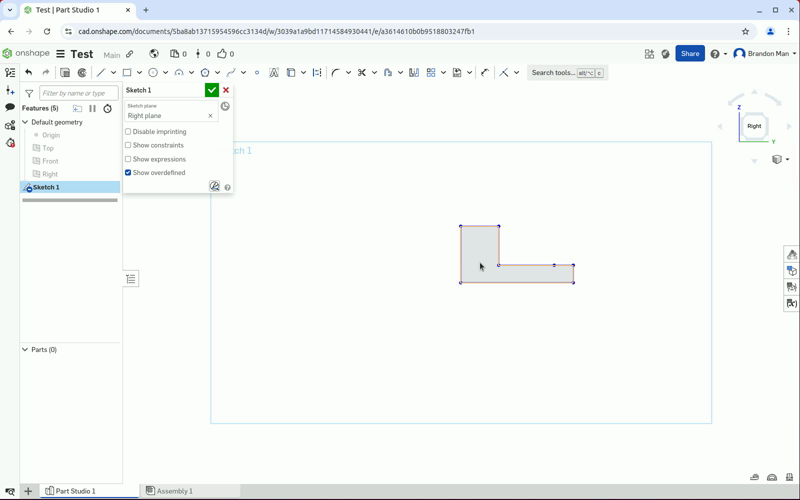
click(480, 262)
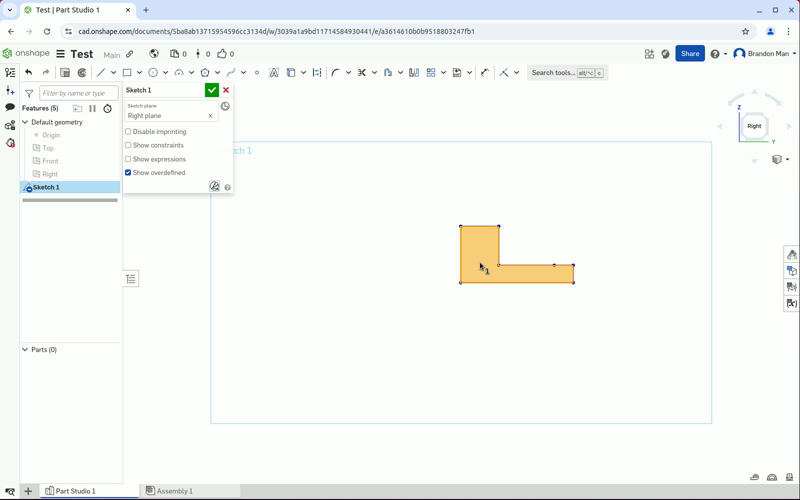
mouse_move(73, 352)
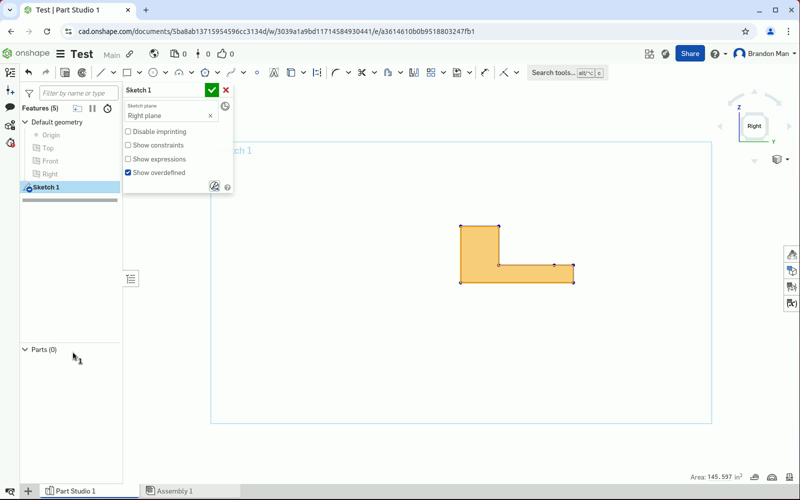
key(shift+y)
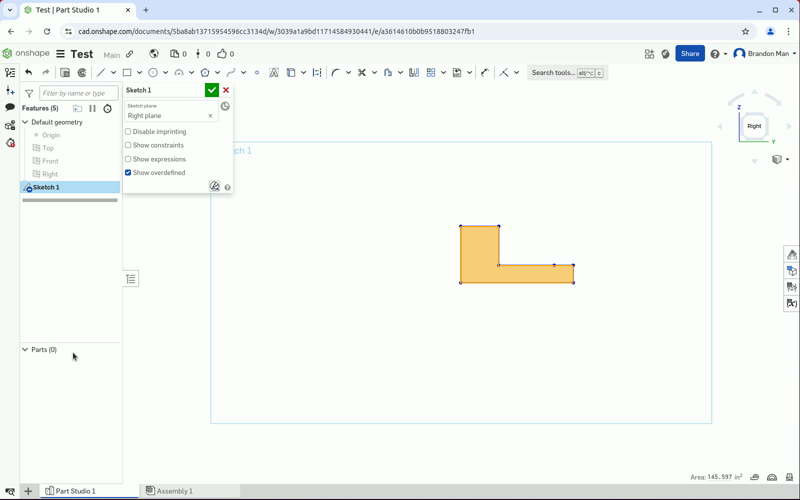
key(shift+e)
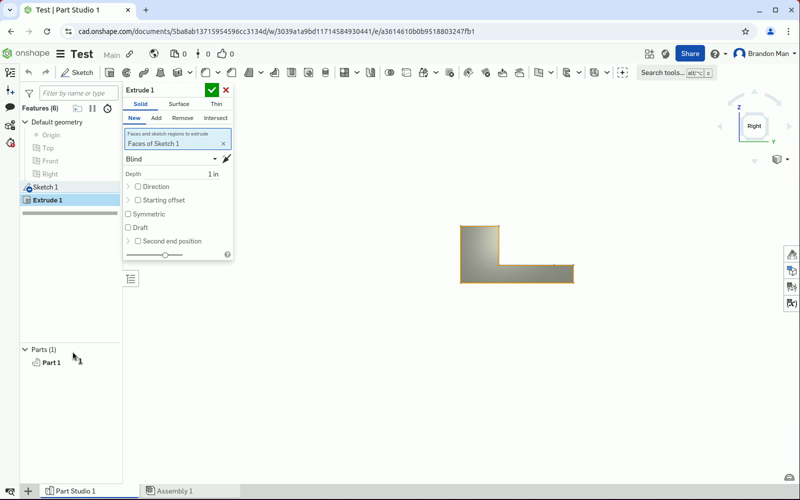
mouse_move(143, 106)
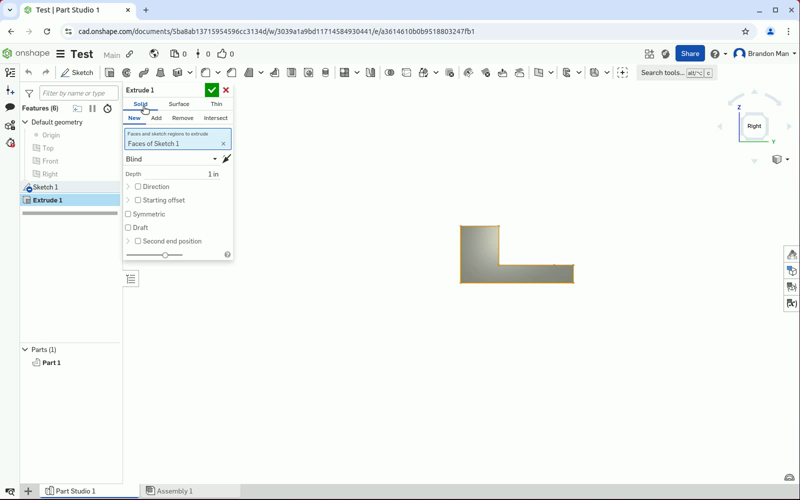
click(143, 106)
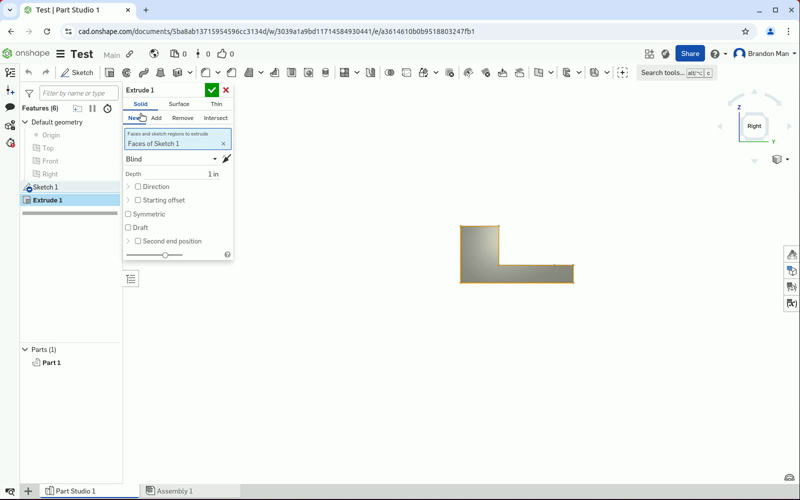
mouse_move(137, 120)
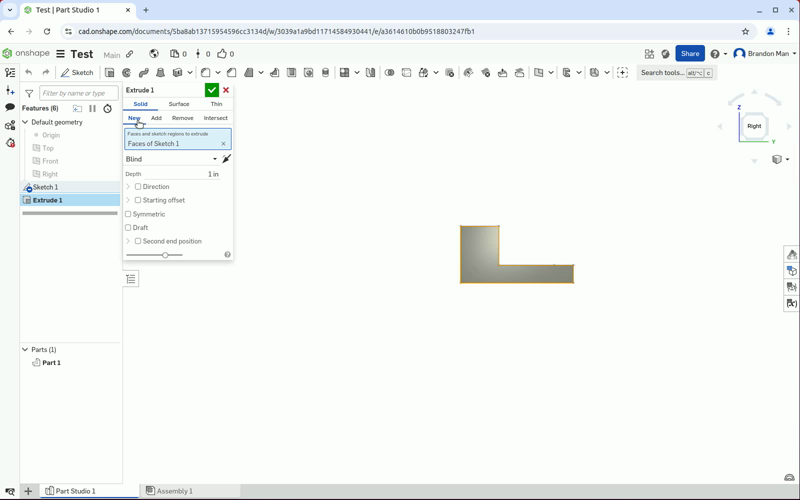
click(137, 120)
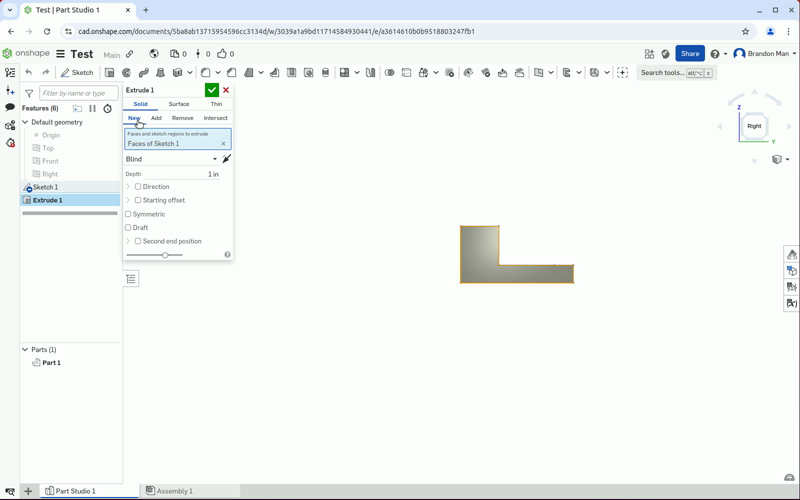
key(tab, 4)
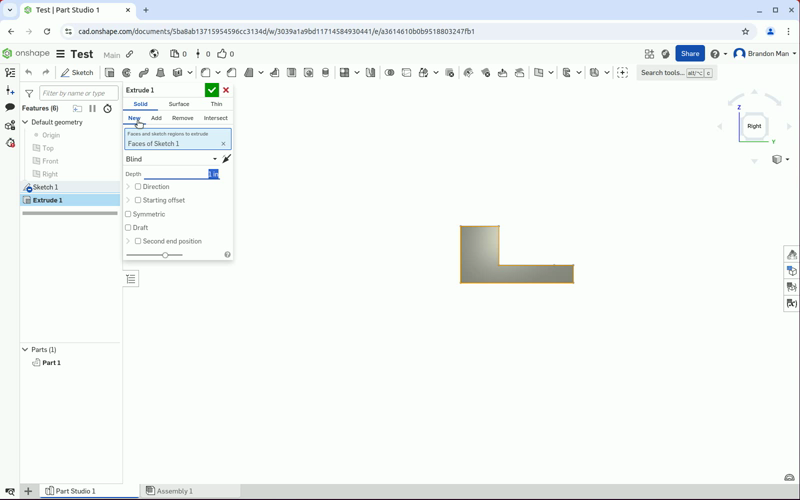
text(15.405)
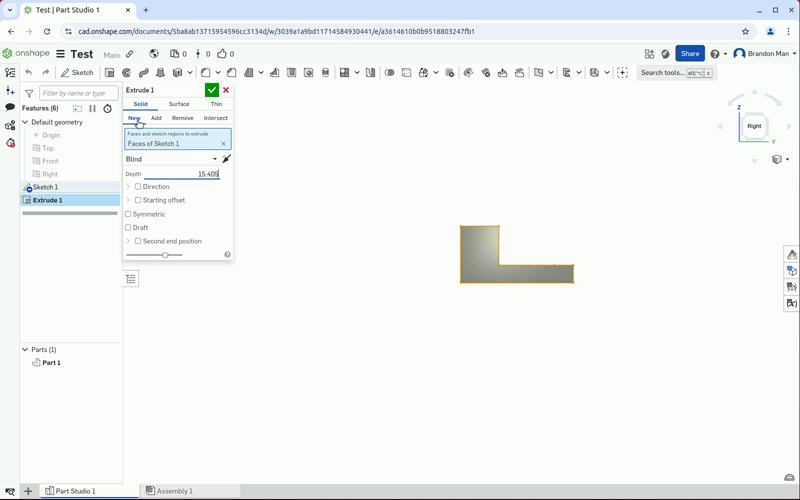
key(enter)
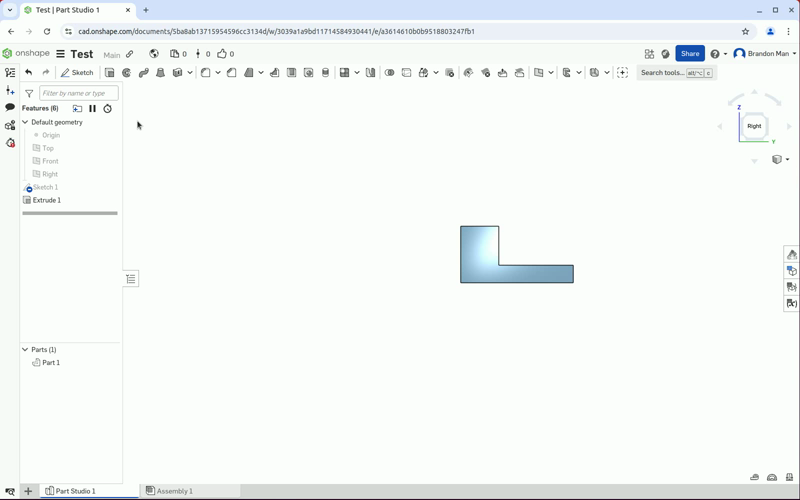
key(shift+h)
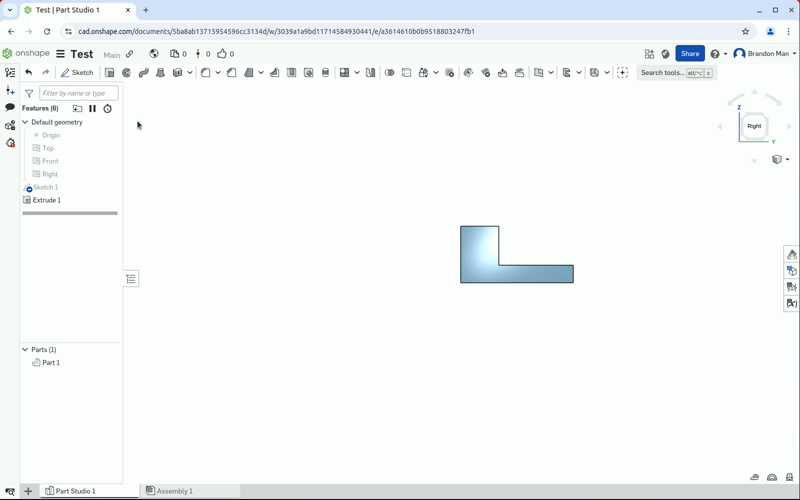
key(shift+h)
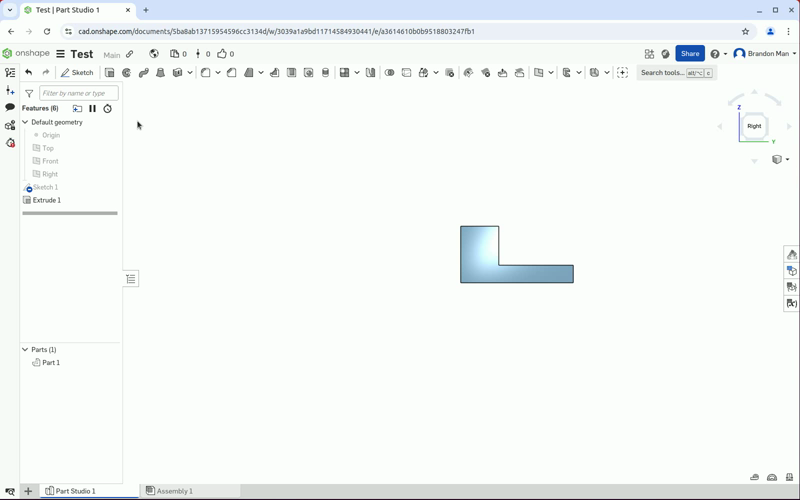
mouse_move(73, 189)
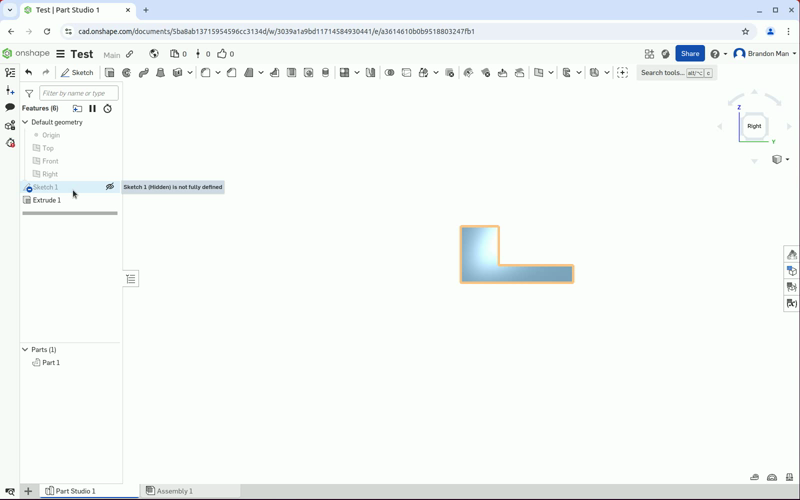
click(73, 189)
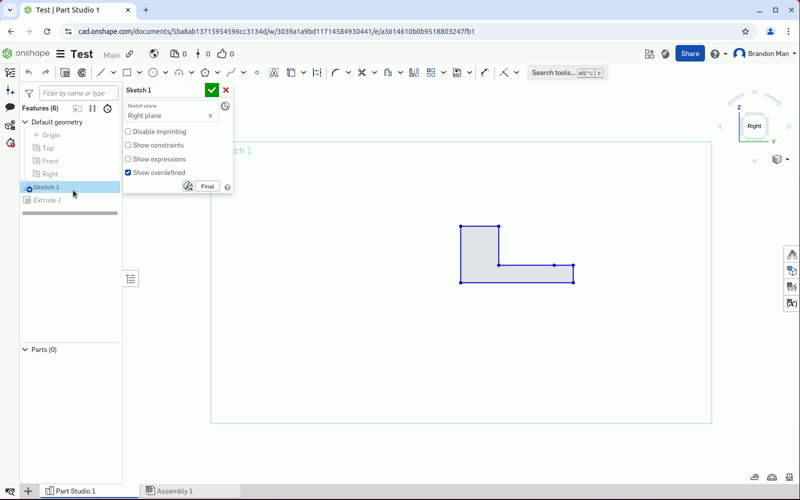
mouse_move(229, 92)
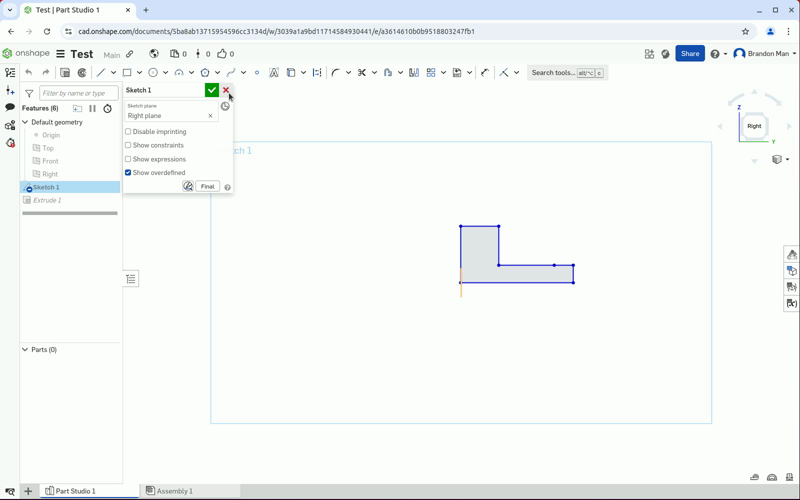
click(229, 92)
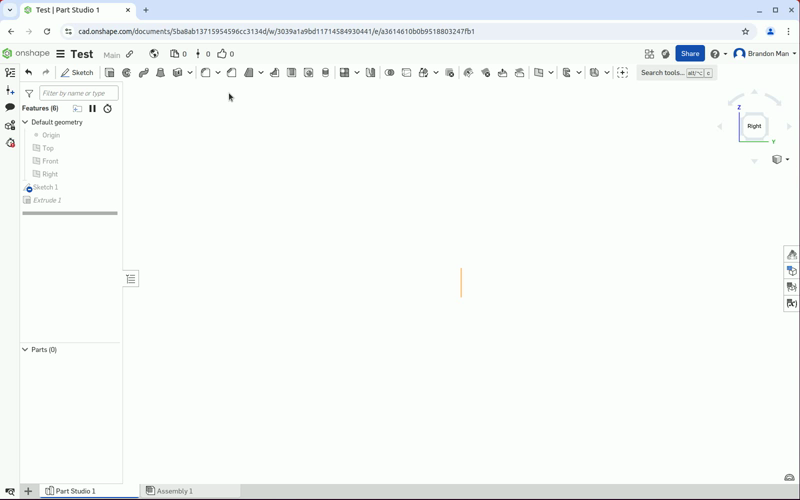
mouse_move(73, 352)
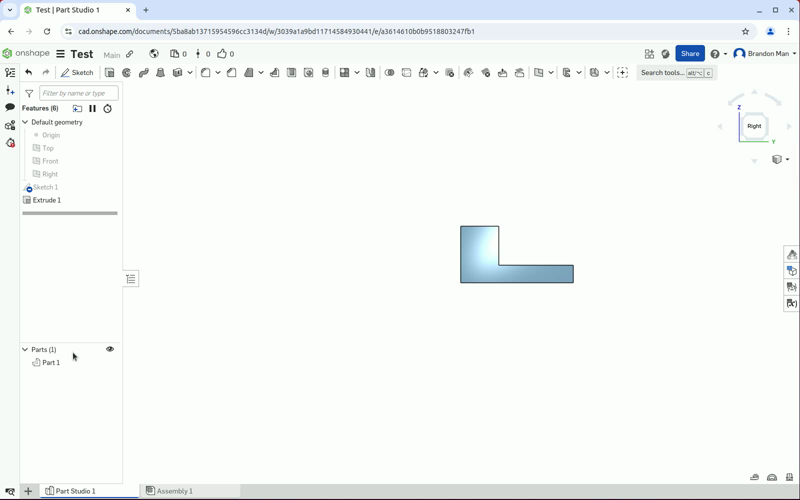
key(y)
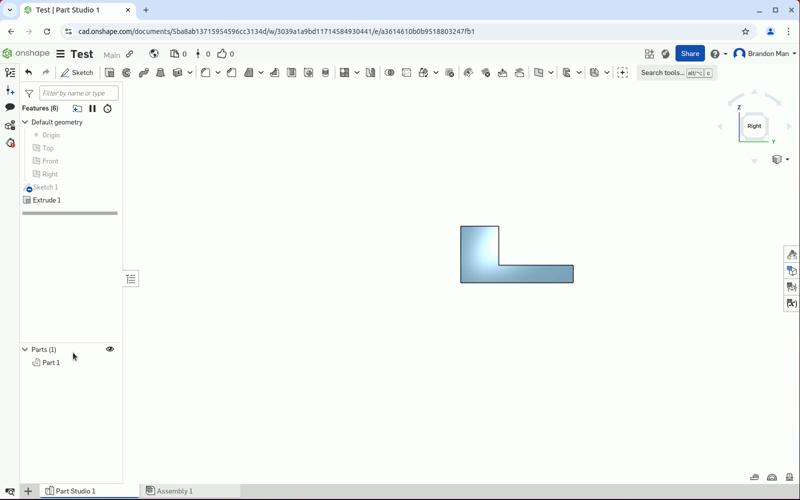
key(shift+p)
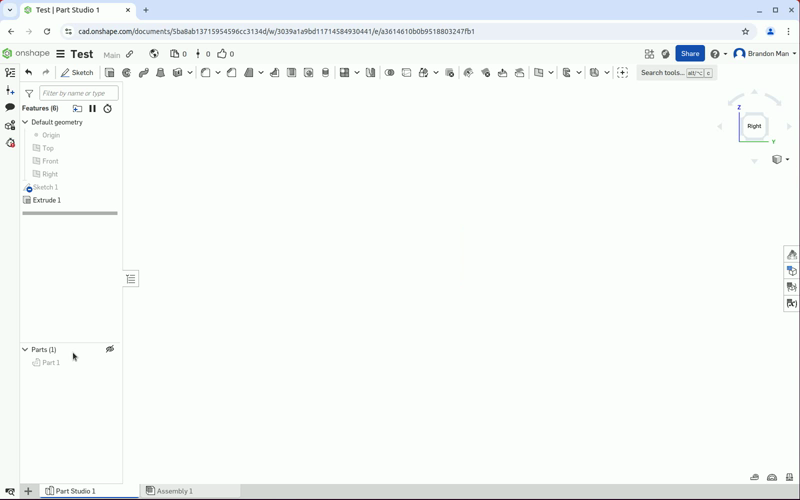
key(space)
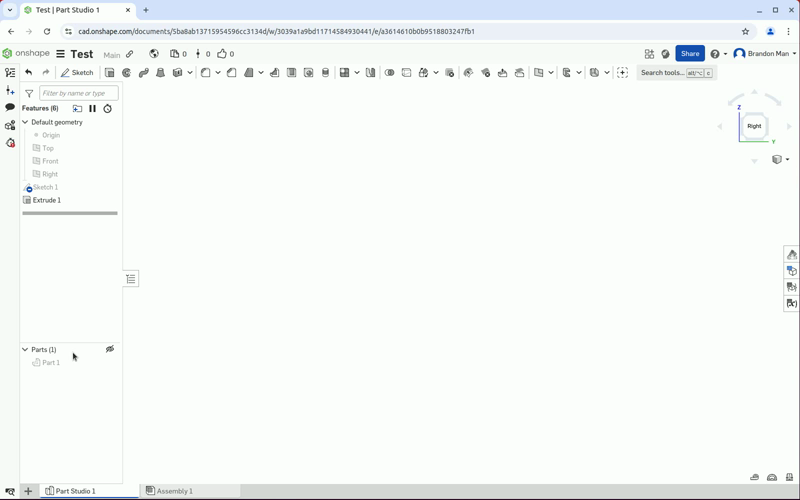
key_down(shift)
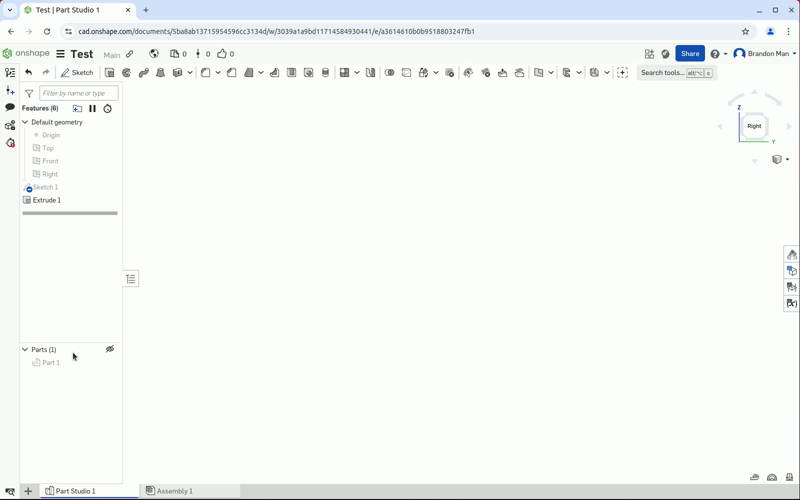
key(right)
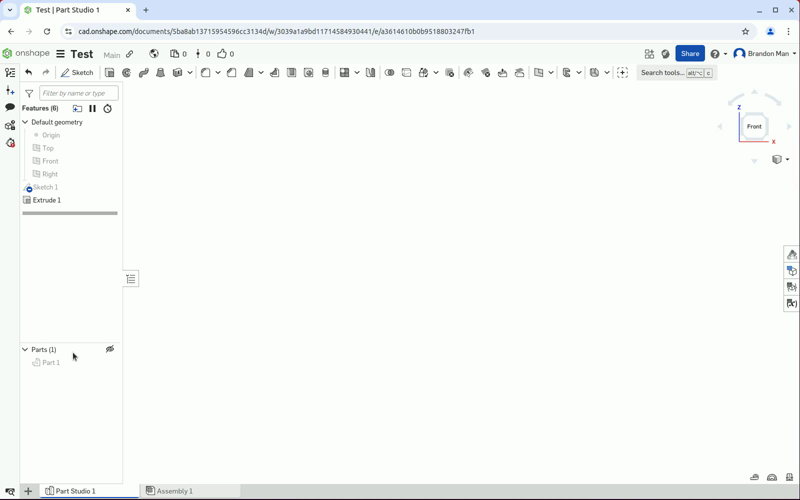
key_up(shift)
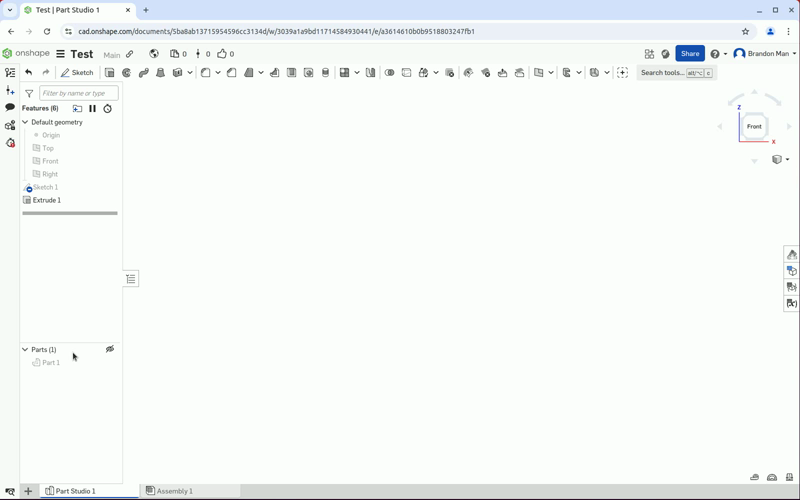
key(space)
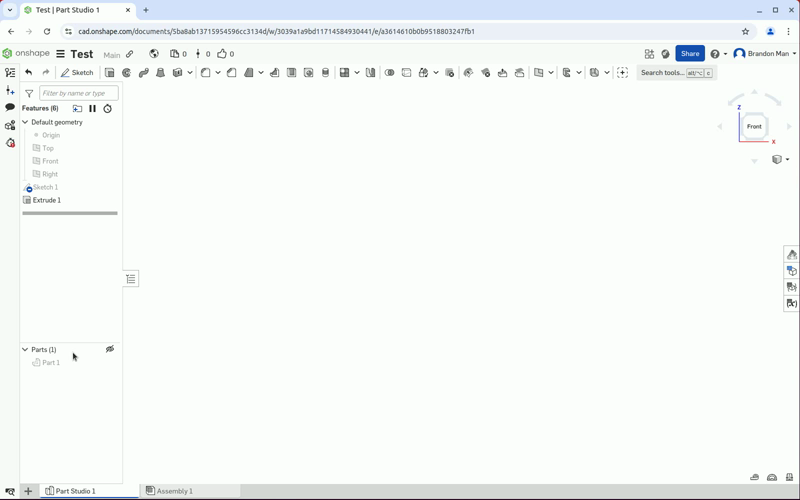
key_down(shift)
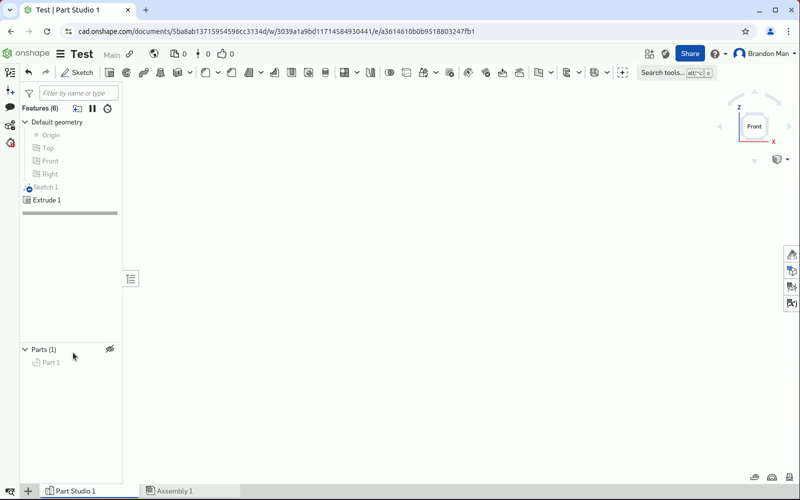
key(down)
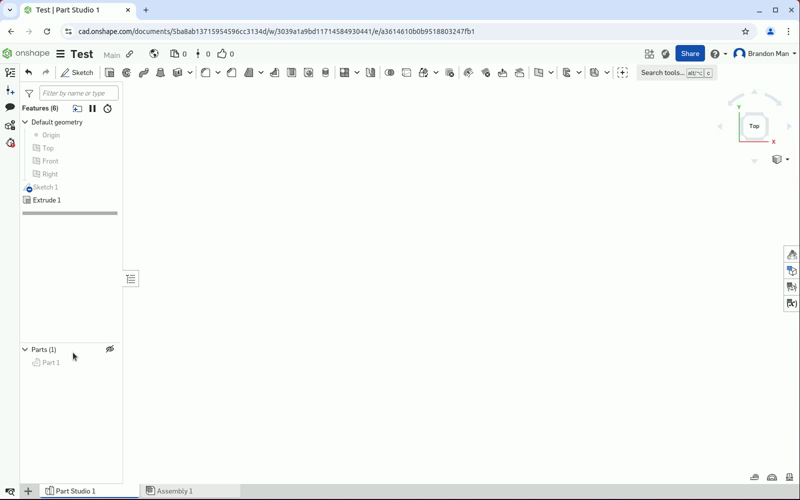
key_up(shift)
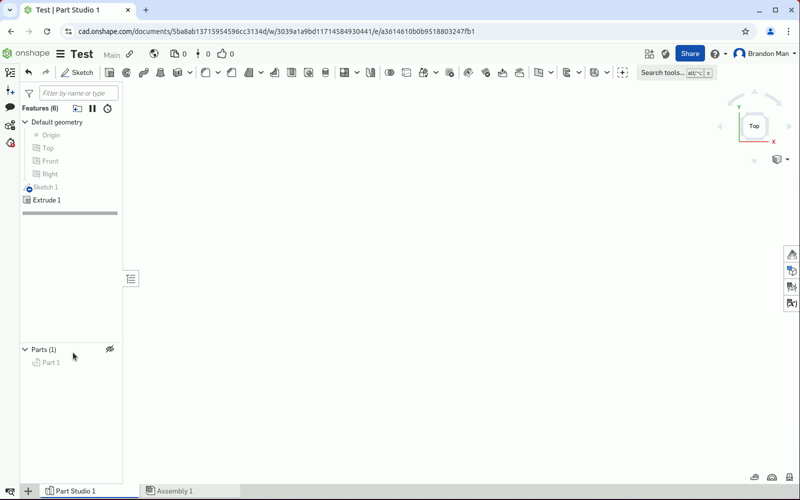
mouse_move(73, 352)
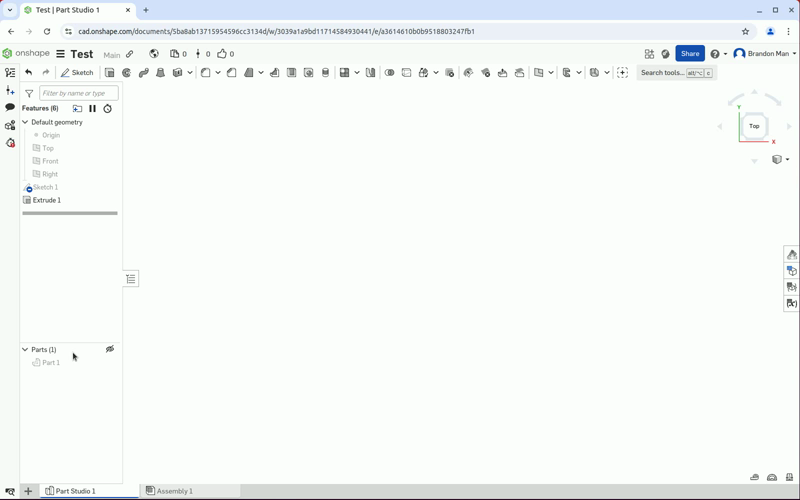
key(shift+y)
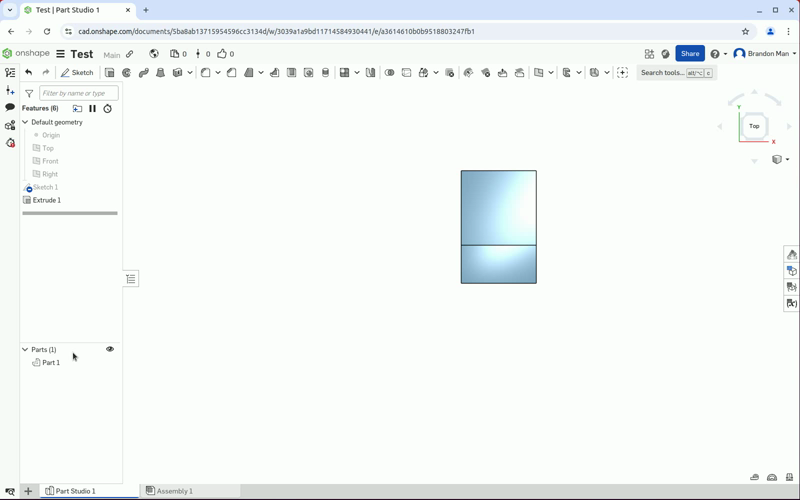
mouse_move(541, 75)
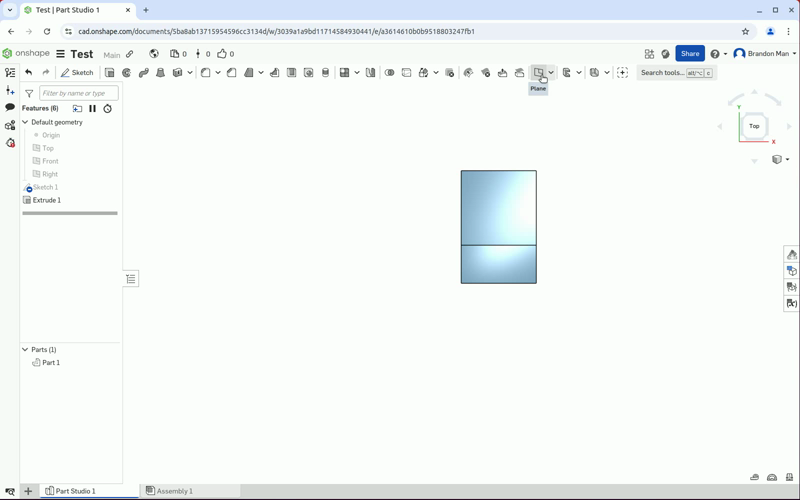
click(541, 75)
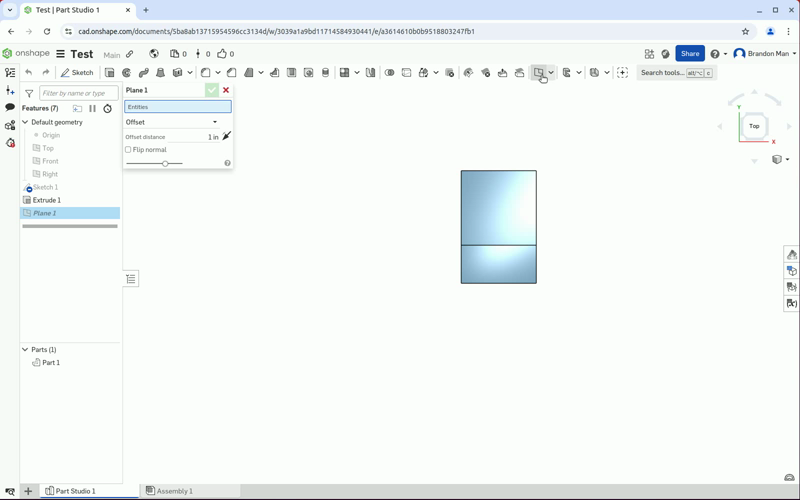
mouse_move(73, 150)
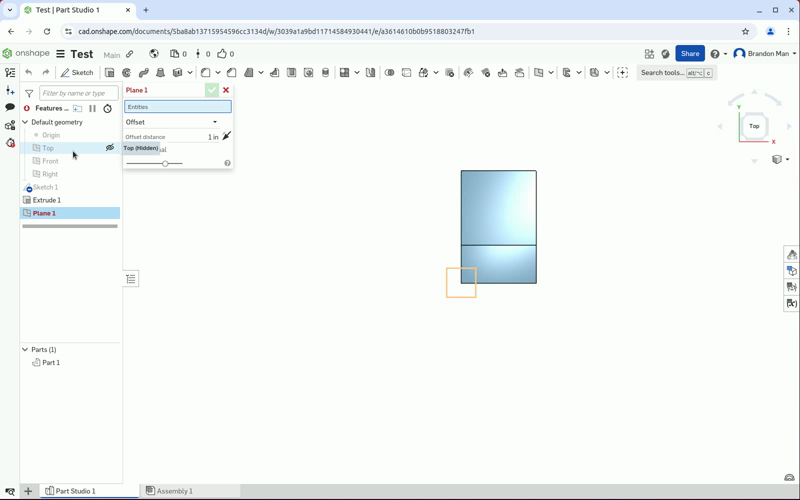
click(73, 150)
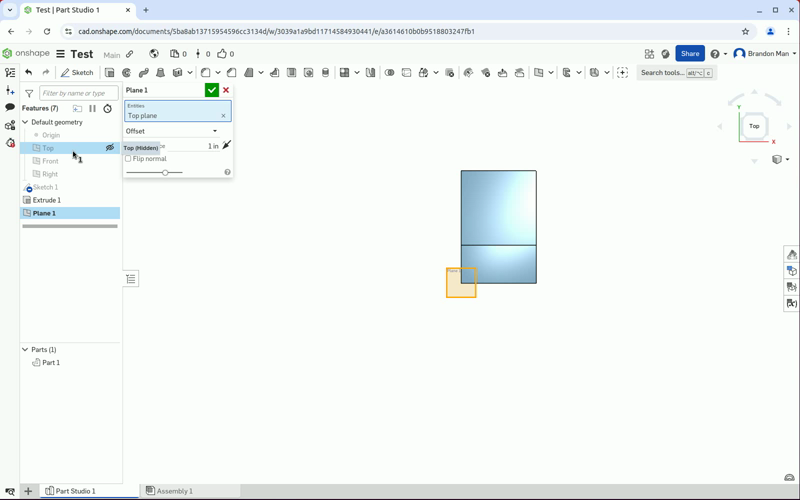
key(tab, 2)
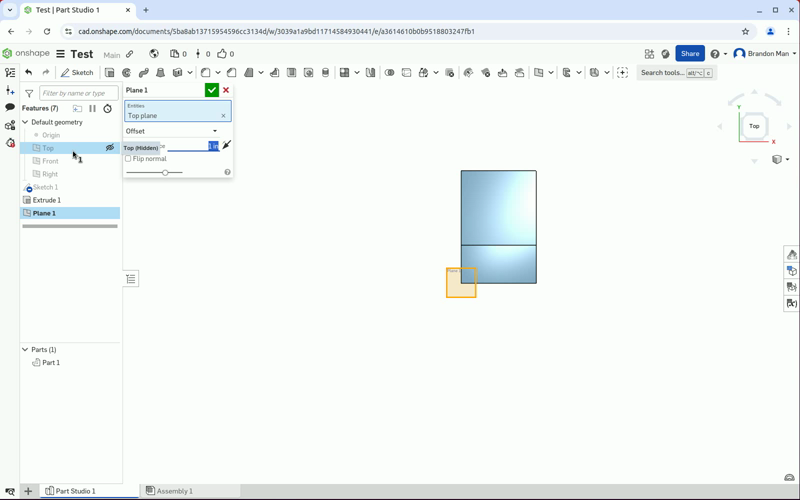
text(3.605)
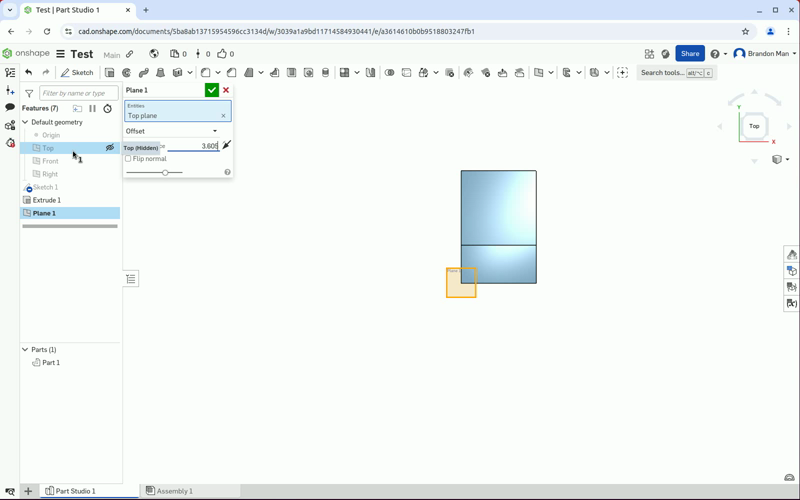
key(enter, 2)
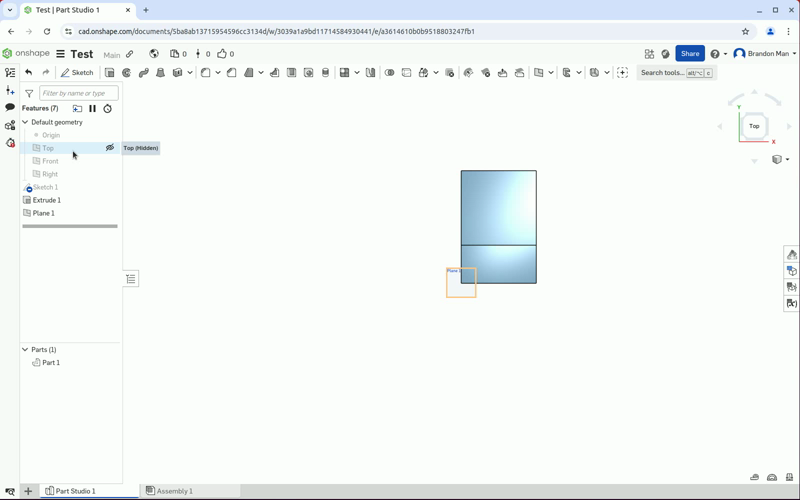
key(shift+s)
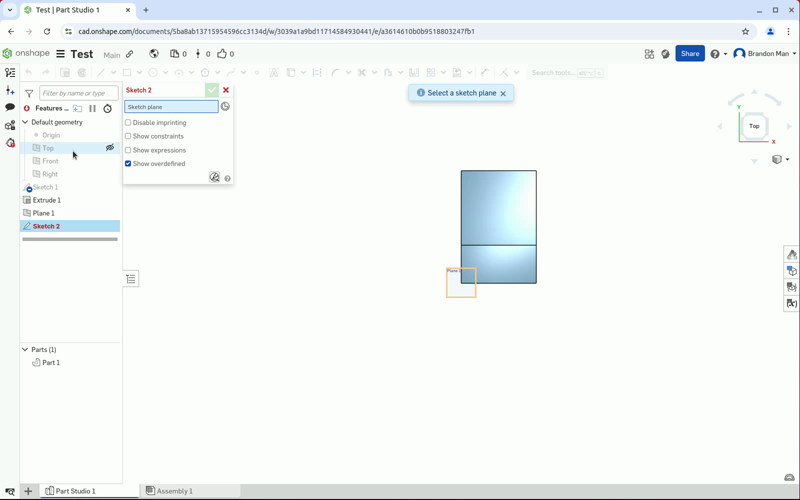
mouse_move(73, 215)
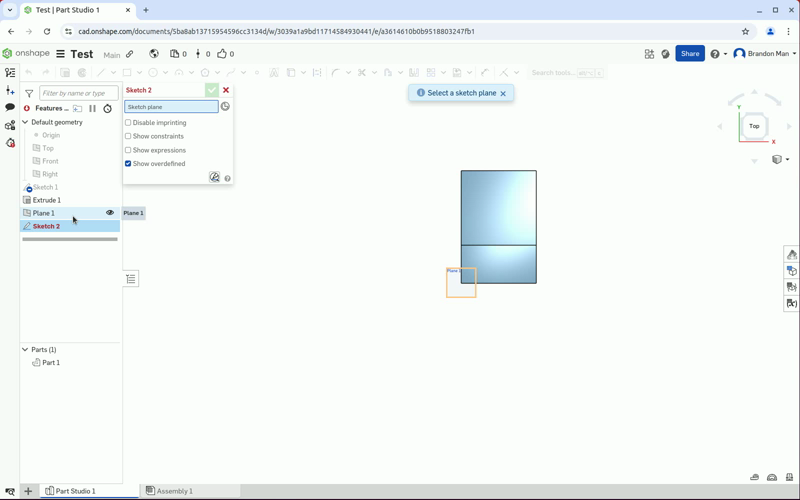
click(73, 215)
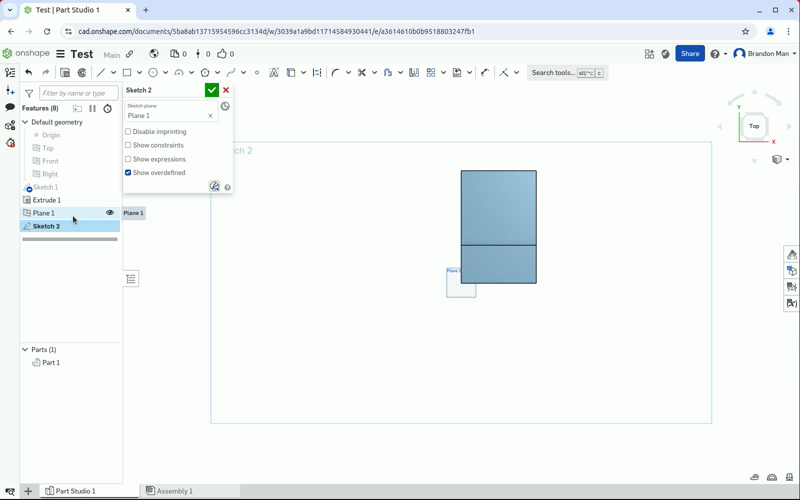
mouse_move(73, 352)
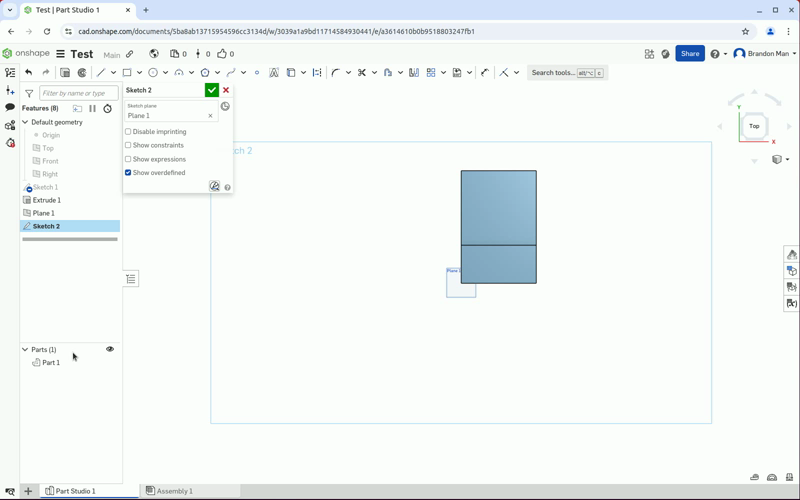
key(y)
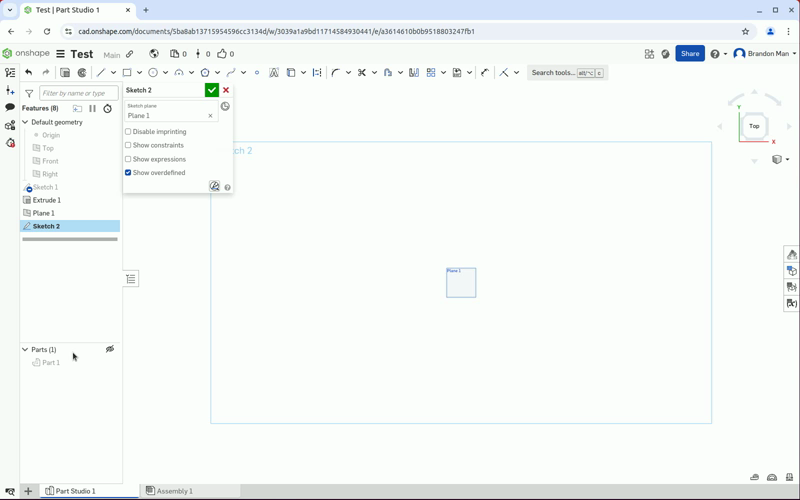
key(l)
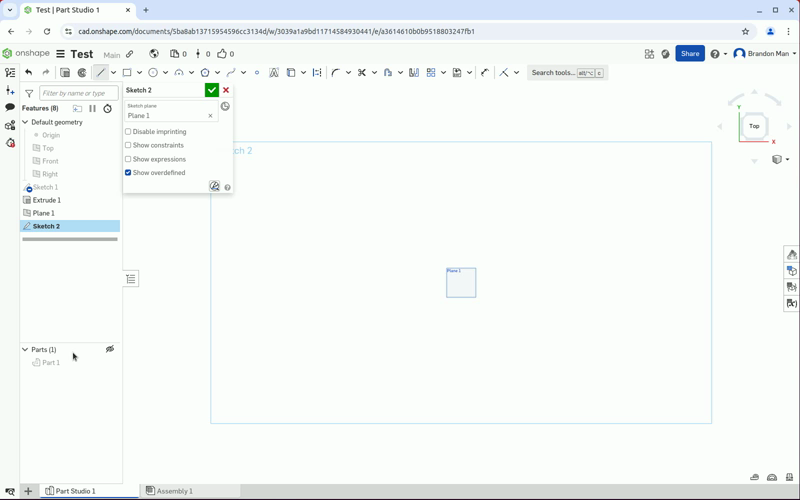
key_down(shift)
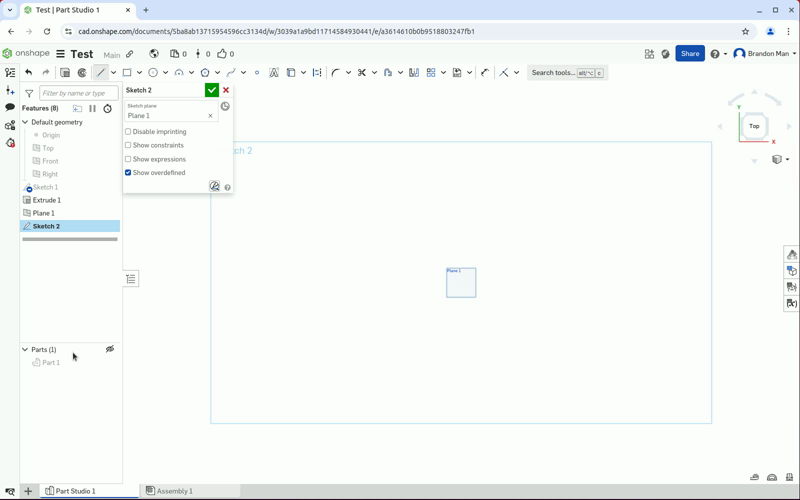
mouse_move(516, 245)
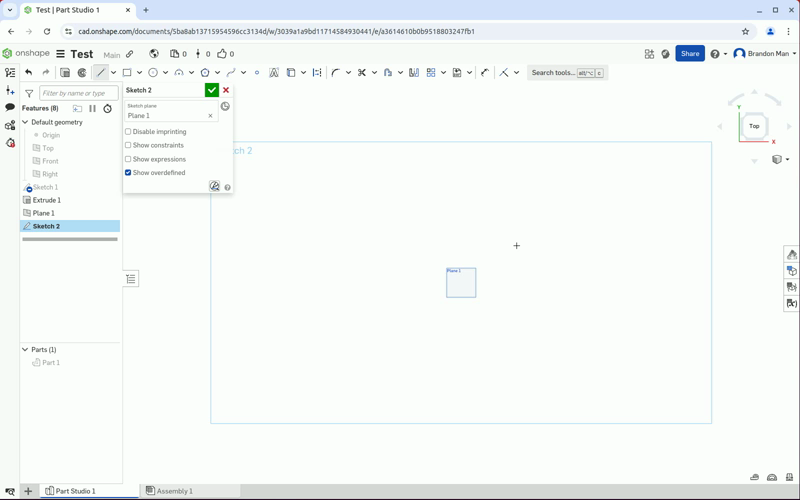
click(516, 245)
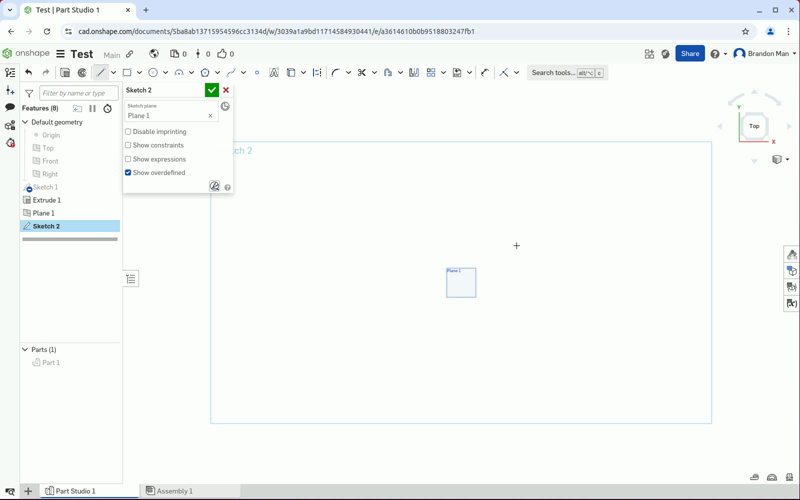
key_up(shift)
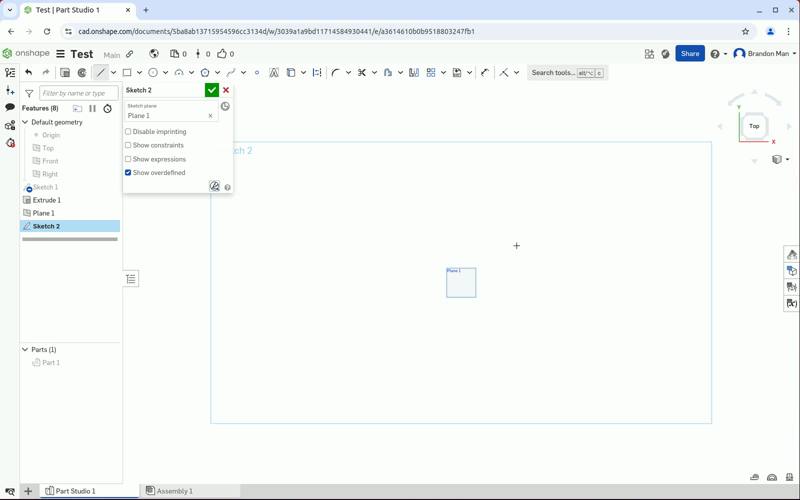
key_down(shift)
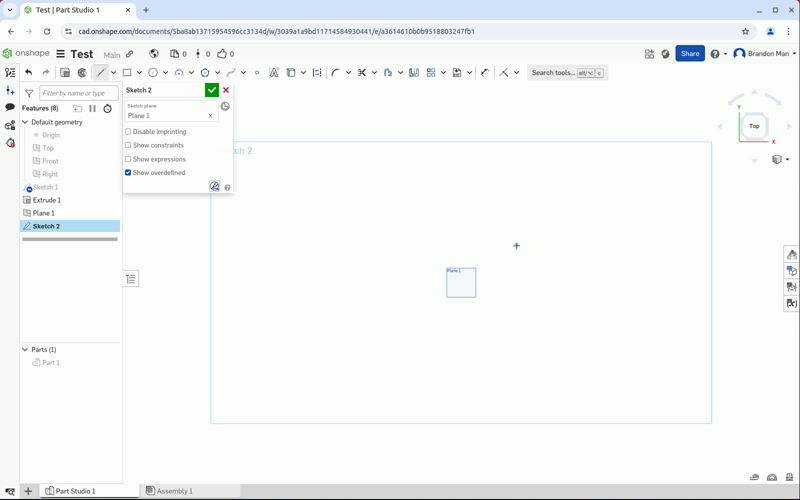
mouse_move(546, 245)
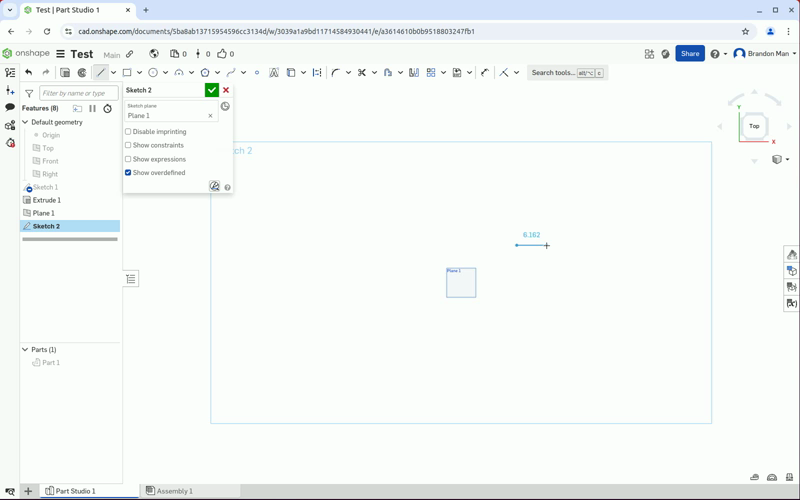
mouse_move(536, 245)
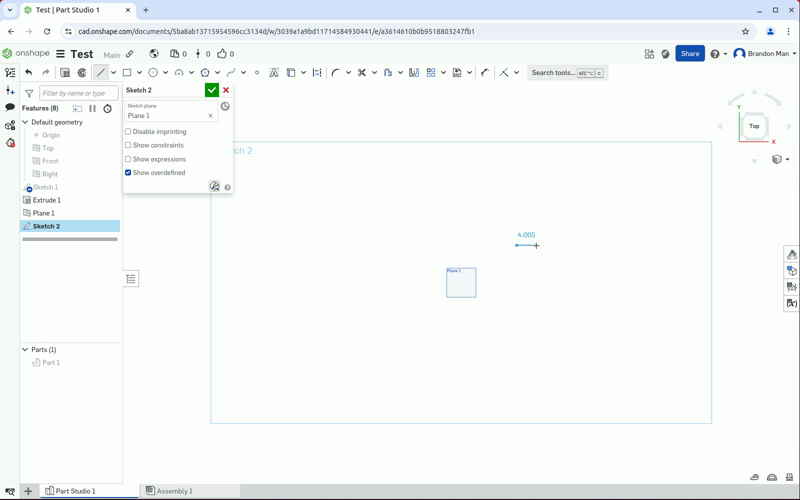
click(536, 245)
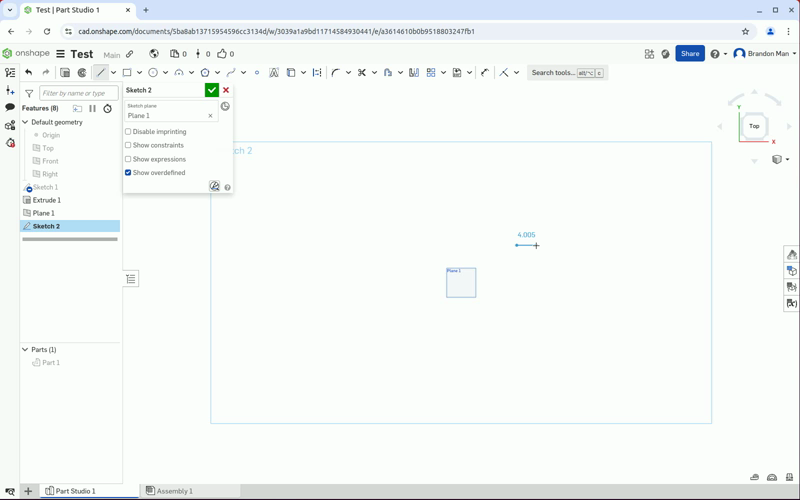
key_up(shift)
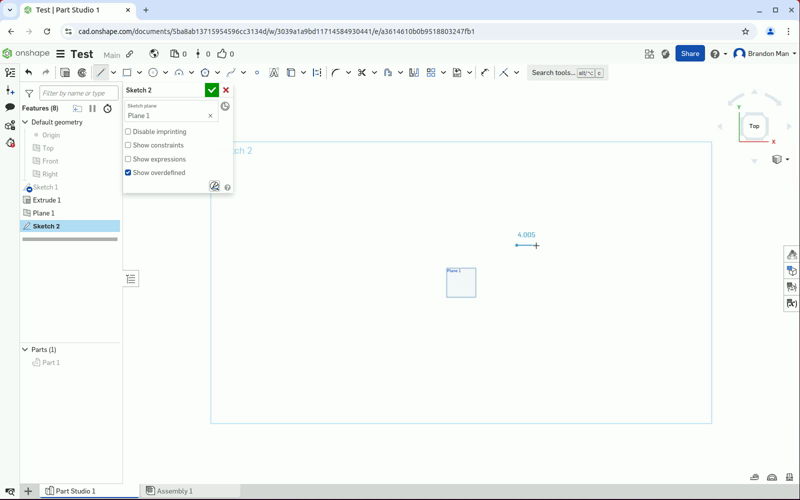
key_down(shift)
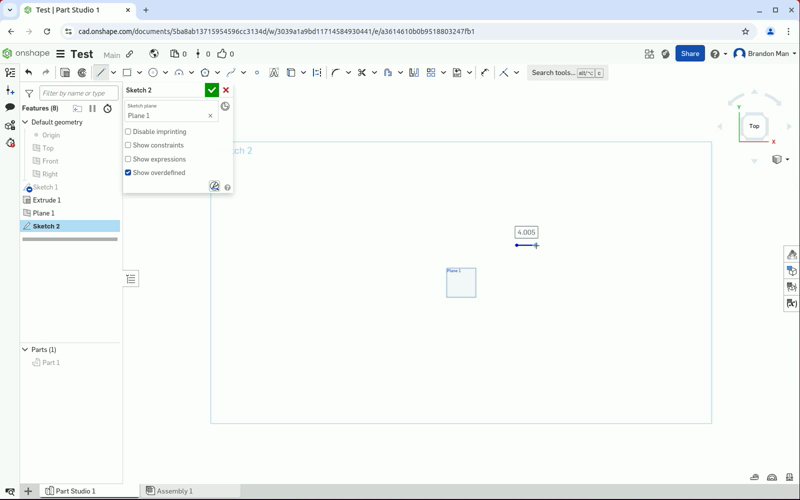
mouse_move(566, 245)
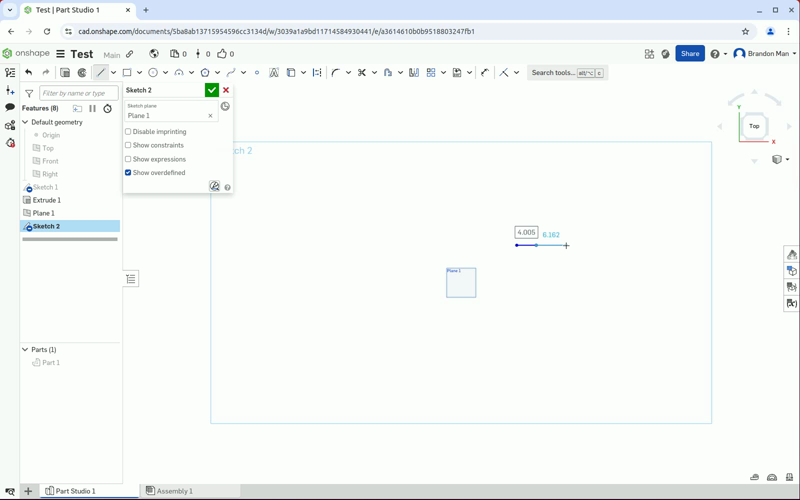
mouse_move(536, 207)
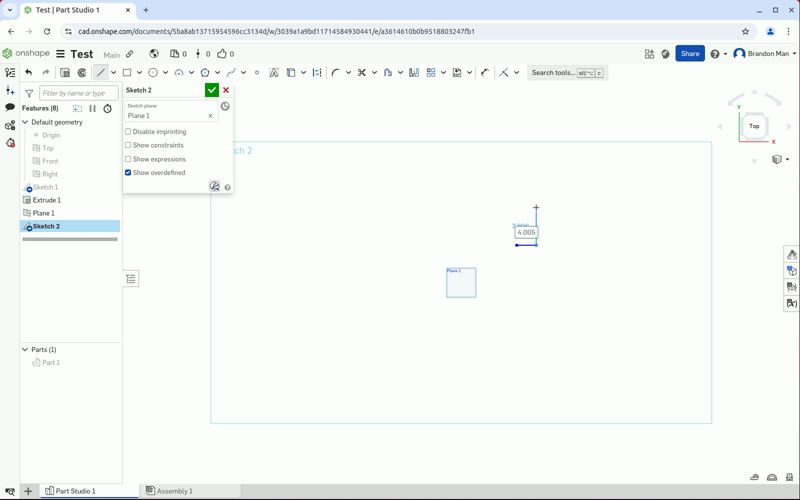
click(536, 207)
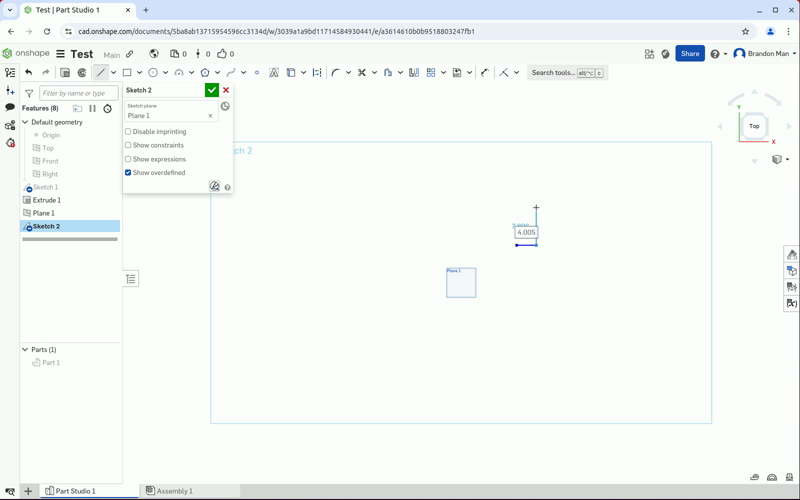
key_up(shift)
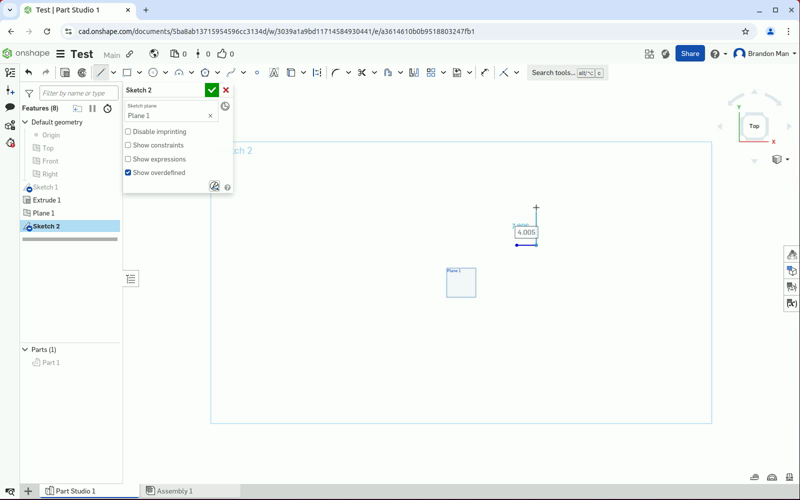
key_down(shift)
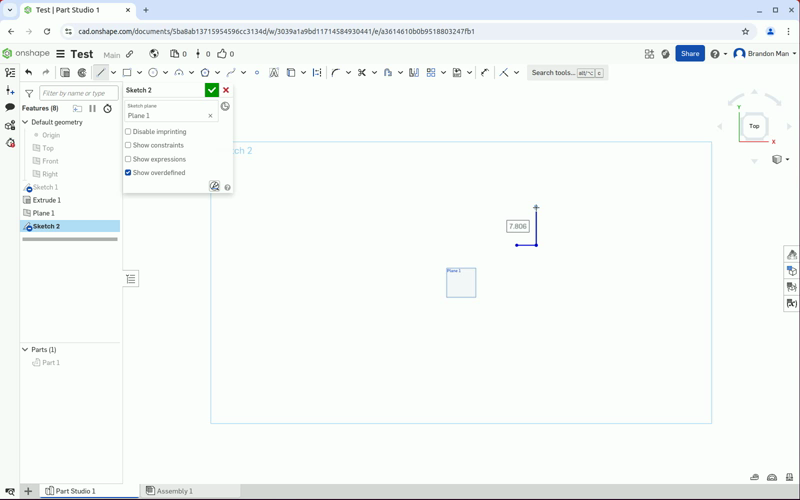
mouse_move(566, 207)
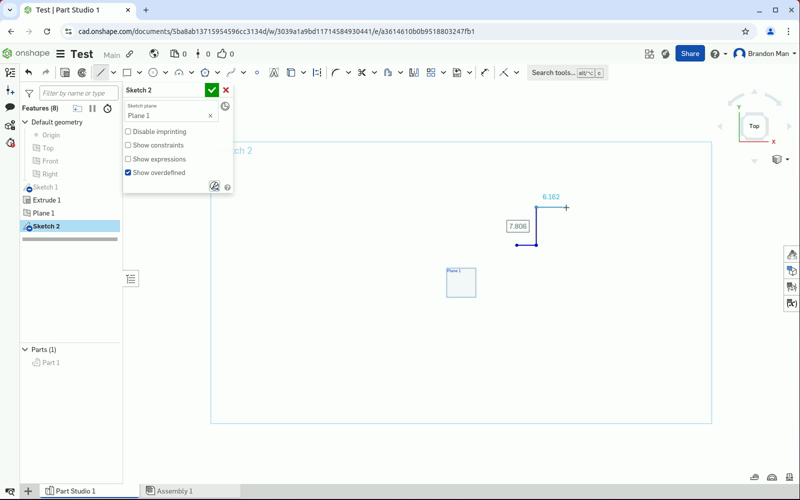
mouse_move(516, 207)
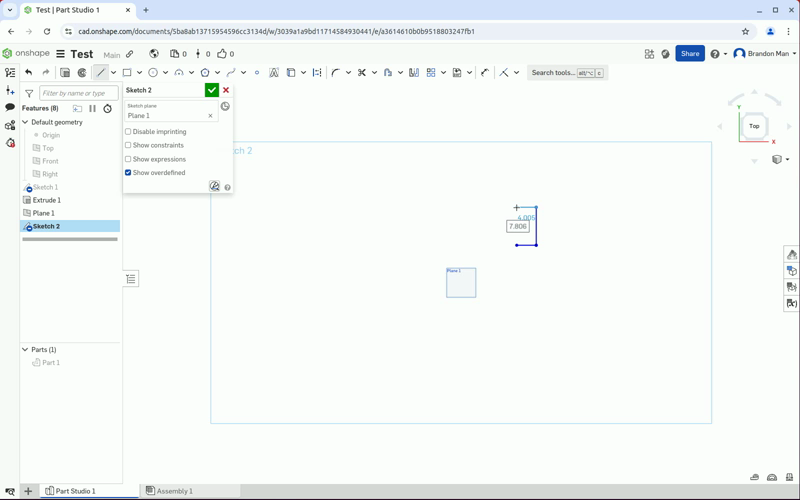
click(516, 207)
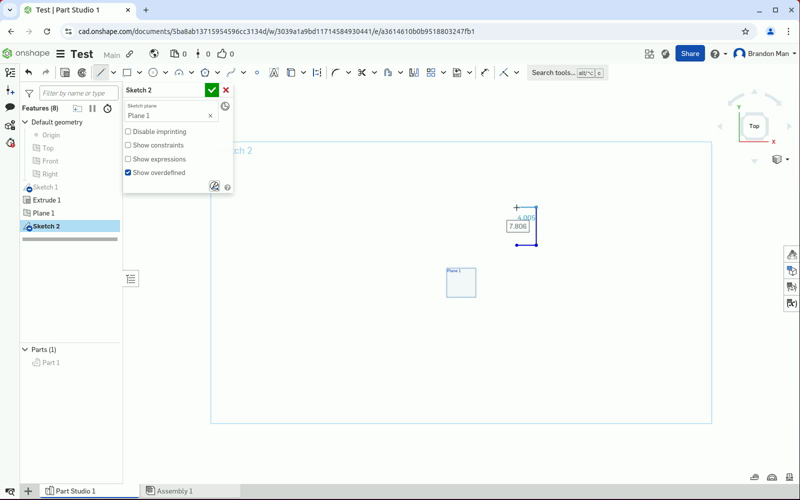
key_up(shift)
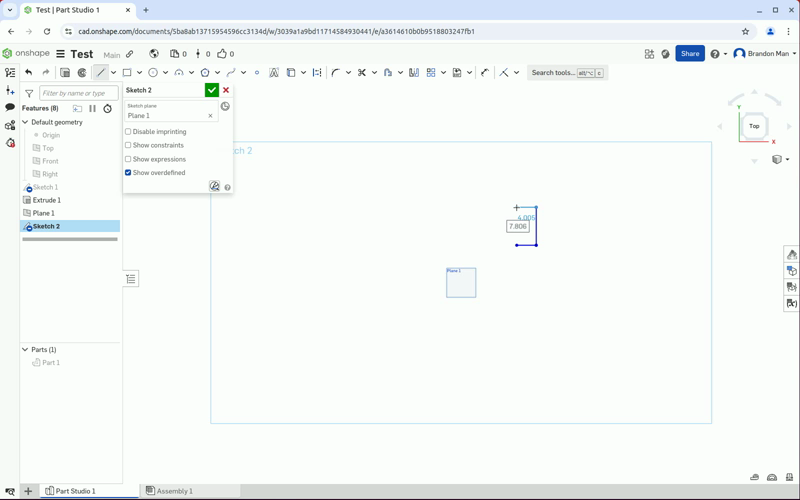
mouse_move(546, 207)
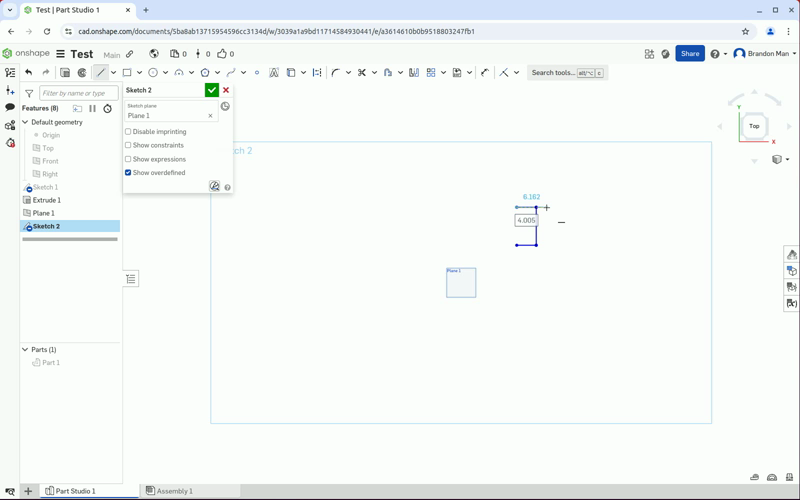
key_down(shift)
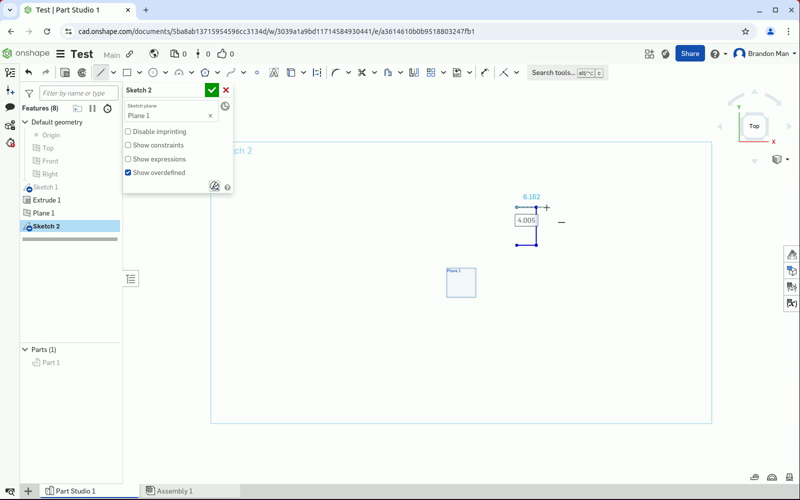
mouse_move(516, 245)
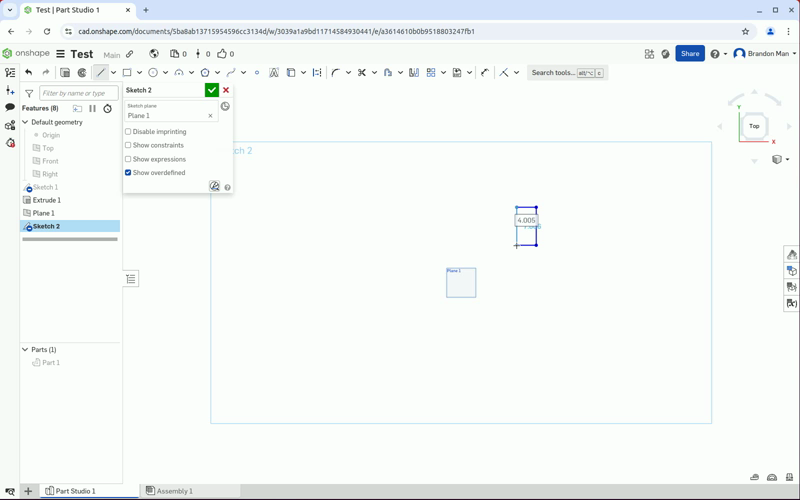
key_up(shift)
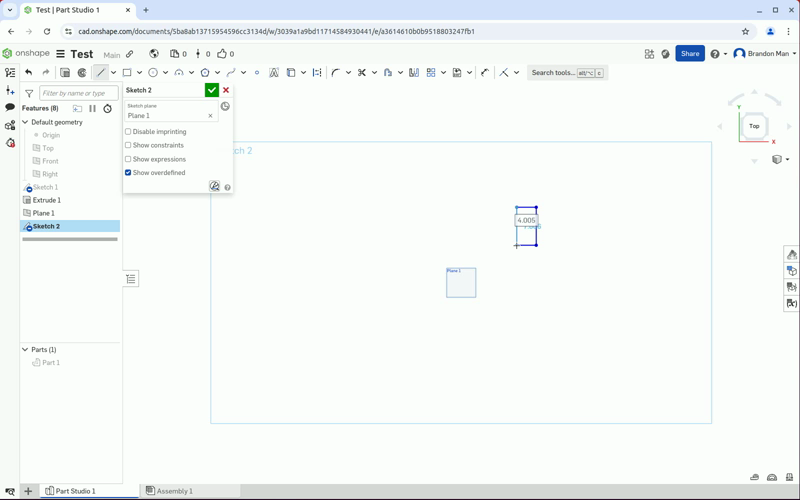
click(516, 245)
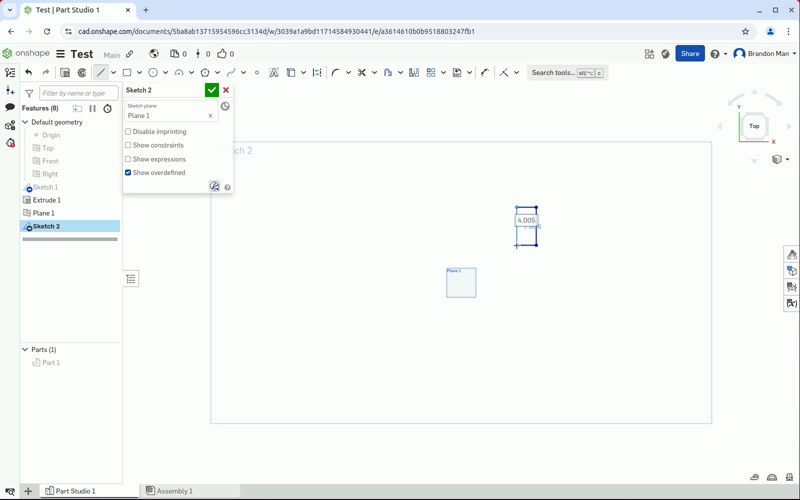
key(esc)
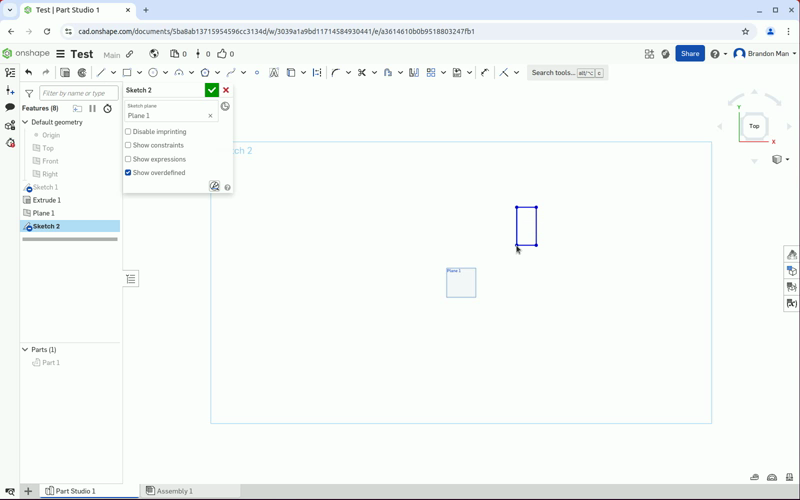
mouse_move(523, 235)
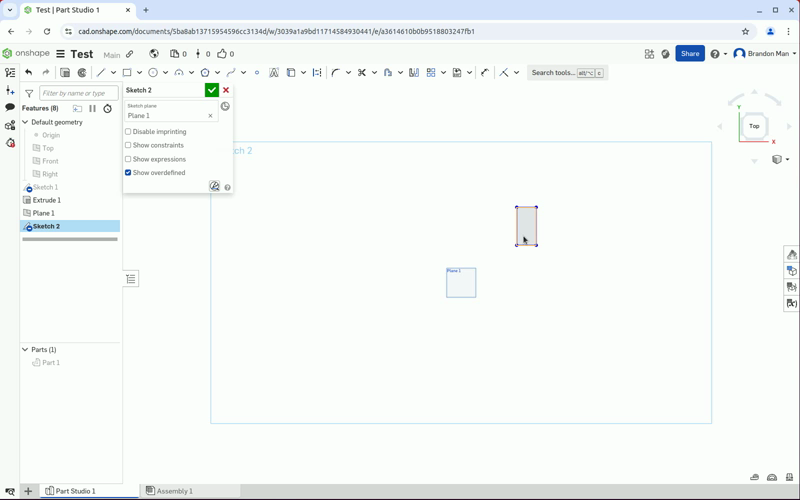
scroll(6)
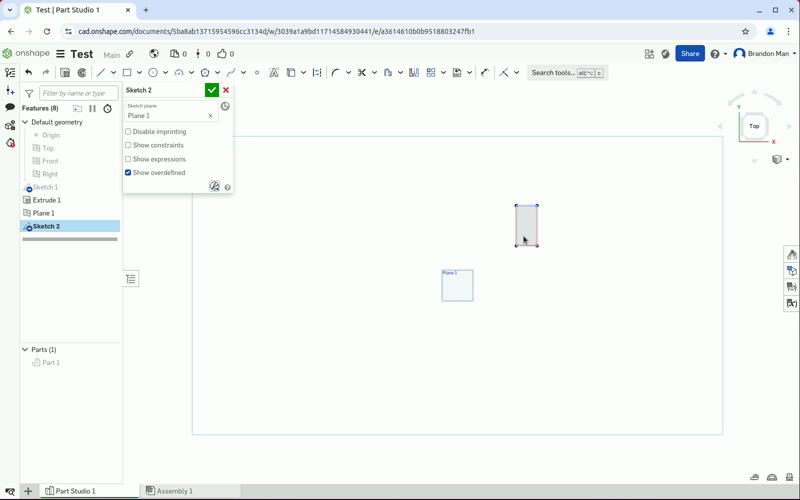
scroll(6)
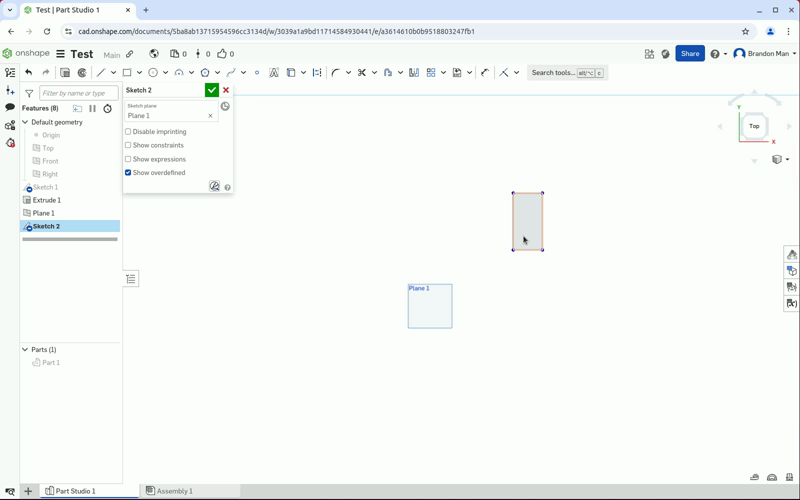
scroll(6)
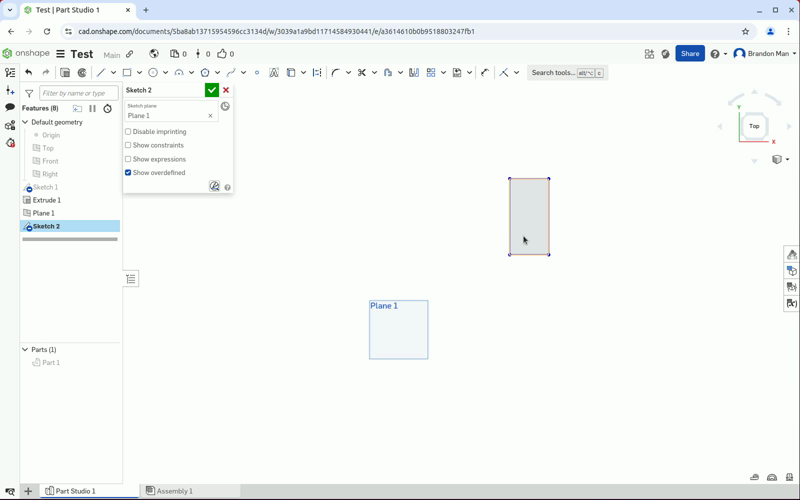
scroll(6)
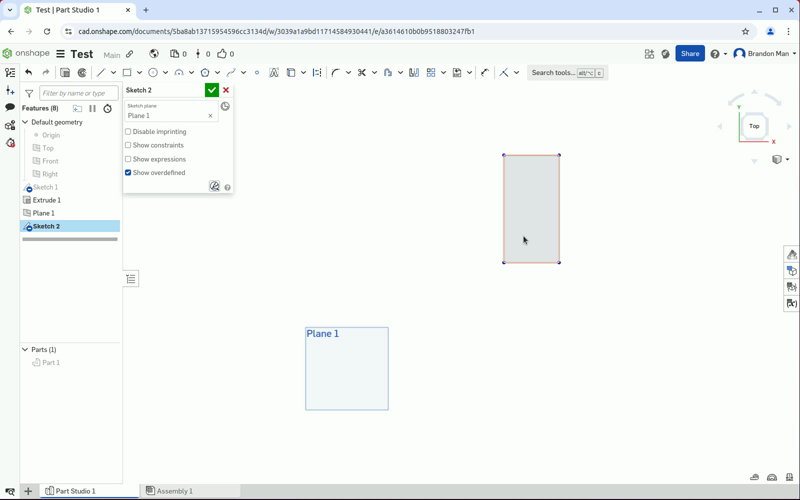
scroll(6)
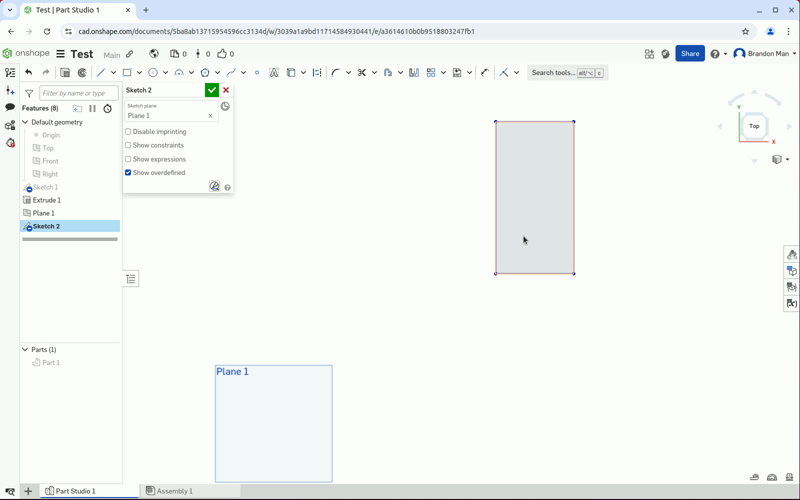
scroll(6)
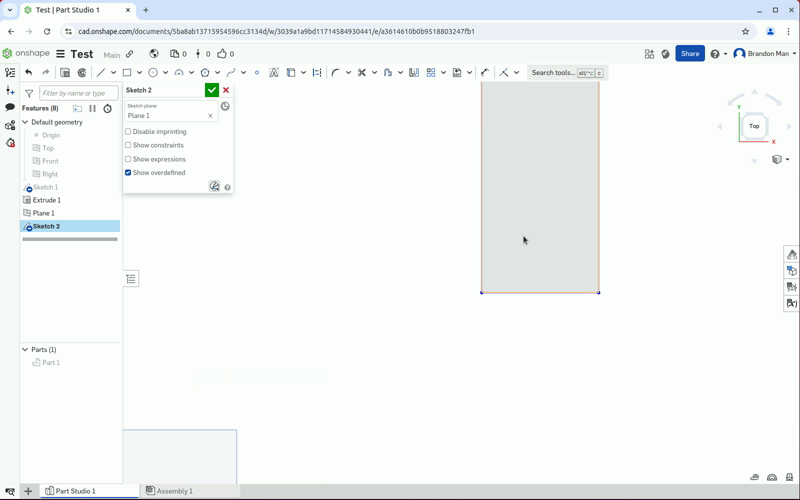
scroll(6)
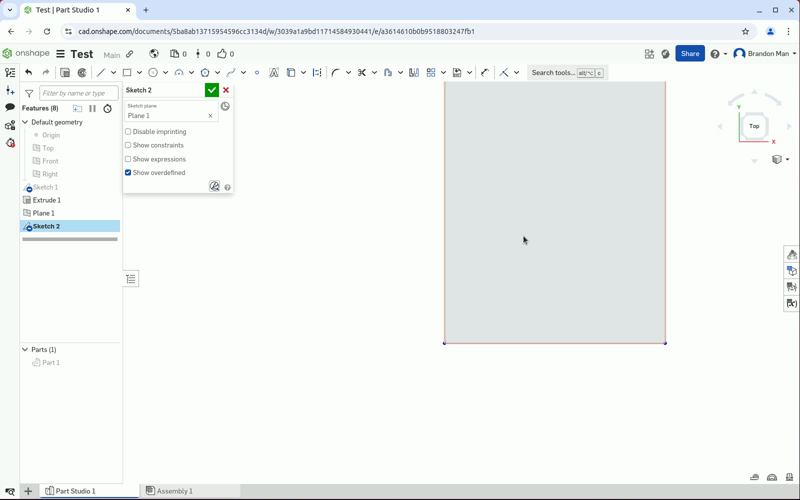
click(523, 235)
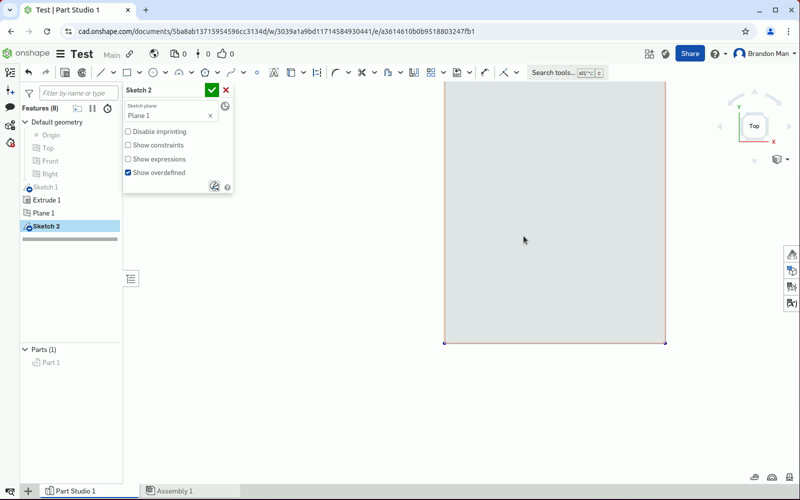
scroll(-6)
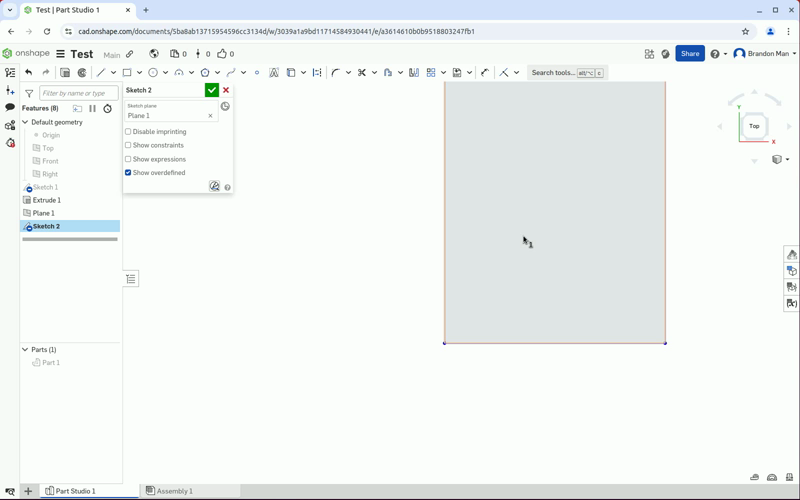
scroll(-6)
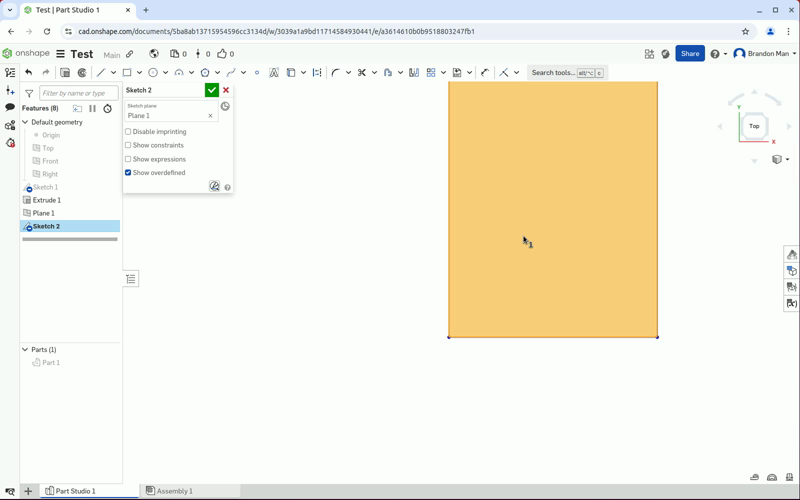
scroll(-6)
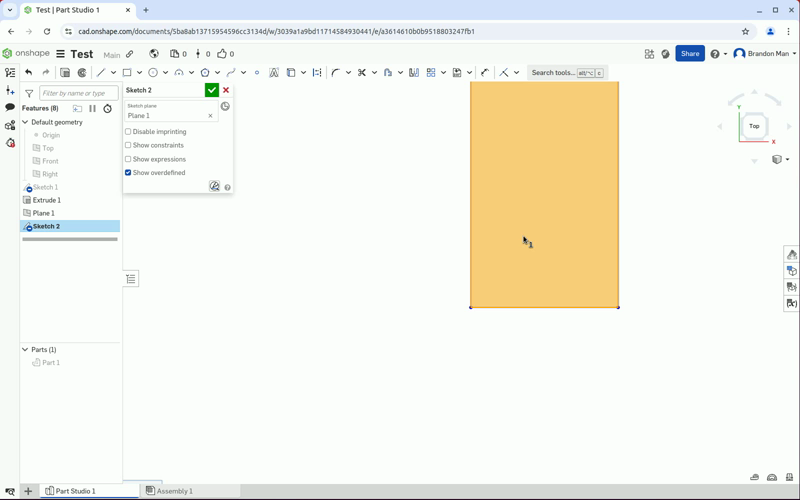
scroll(-6)
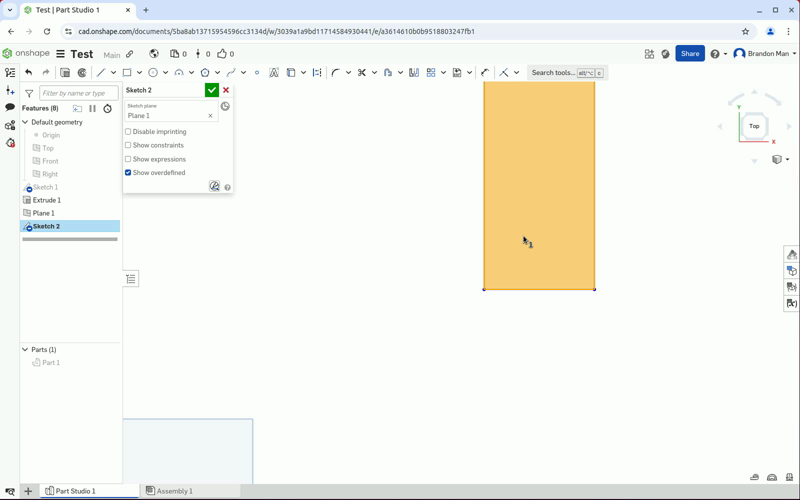
scroll(-6)
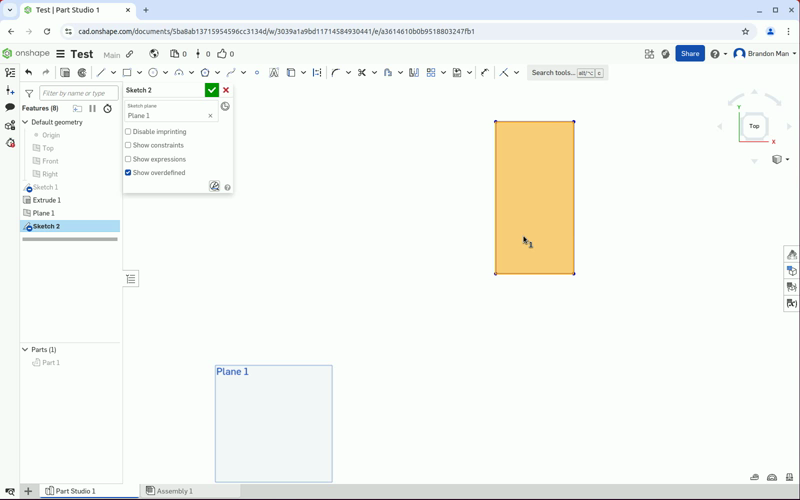
scroll(-6)
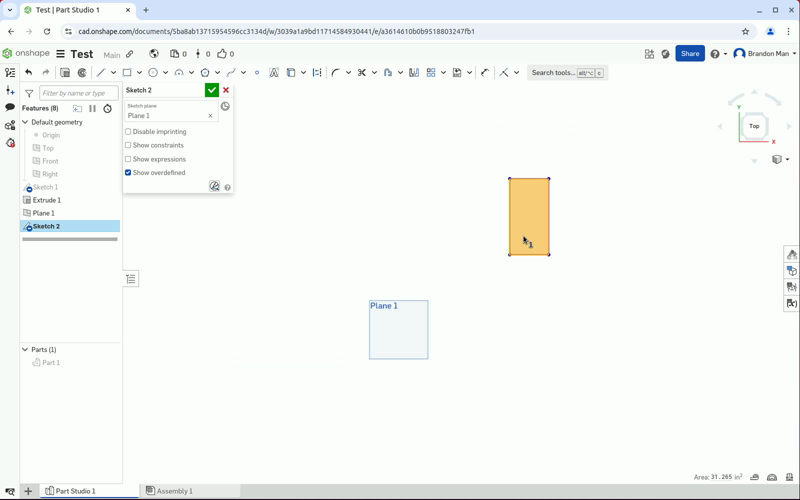
scroll(-6)
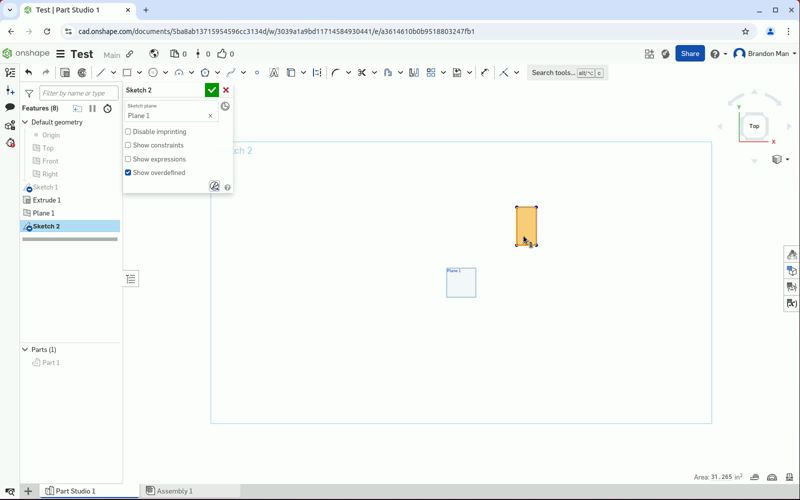
mouse_move(73, 352)
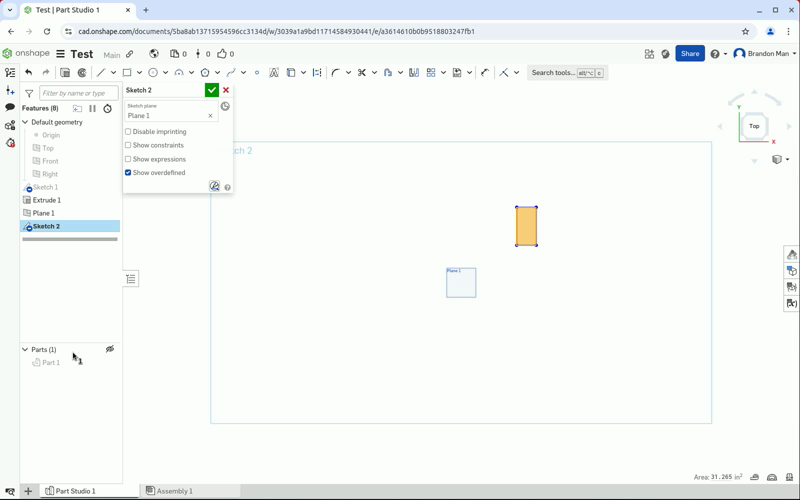
key(shift+y)
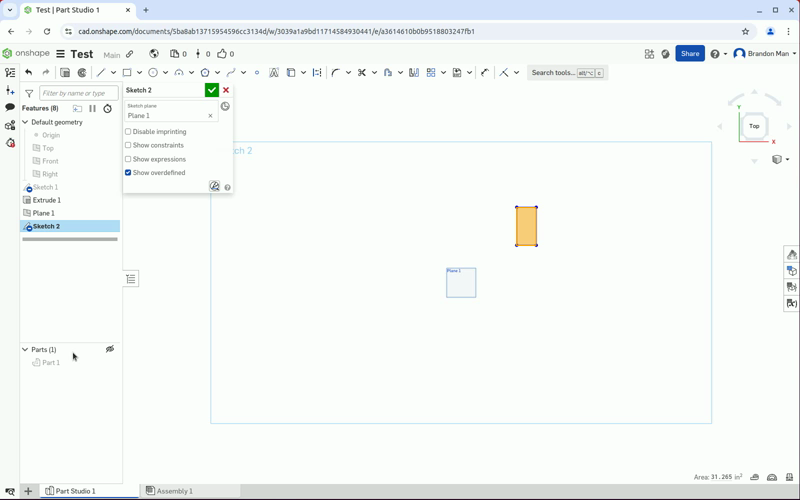
key(shift+e)
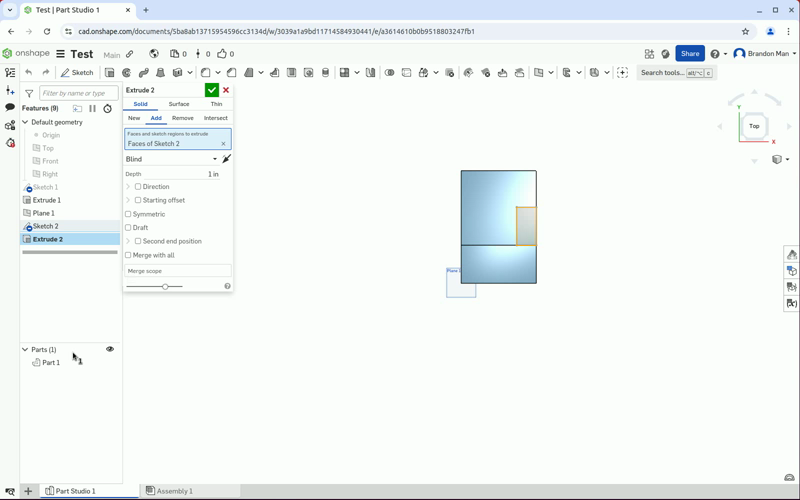
mouse_move(143, 106)
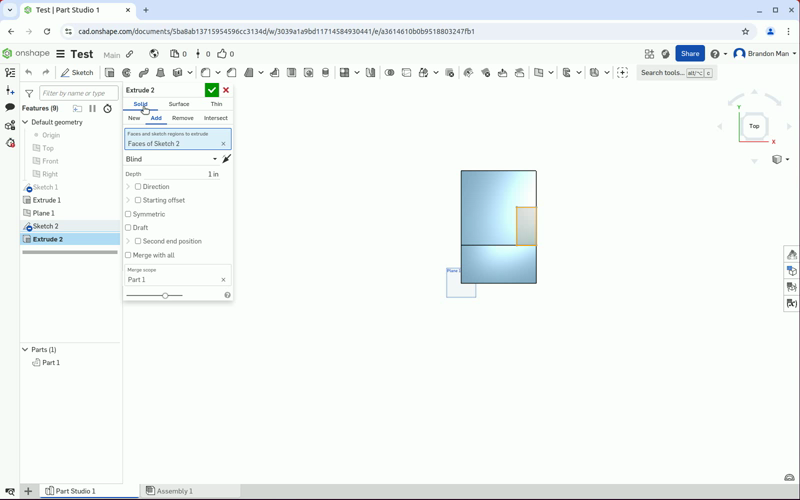
click(143, 106)
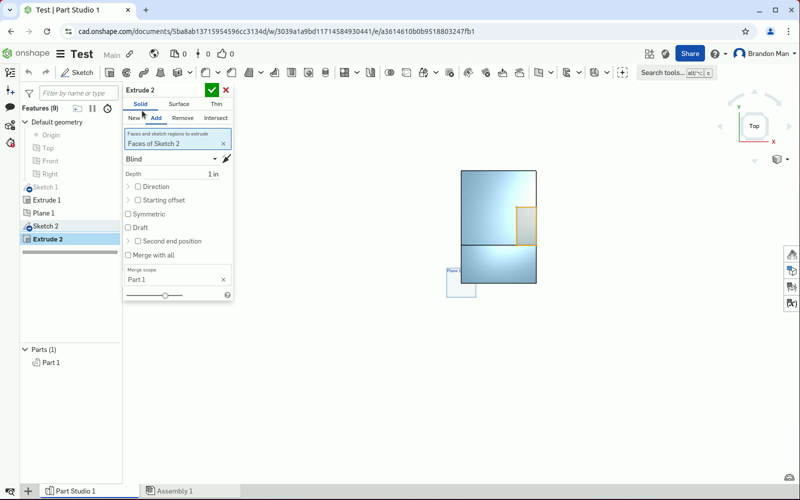
mouse_move(137, 120)
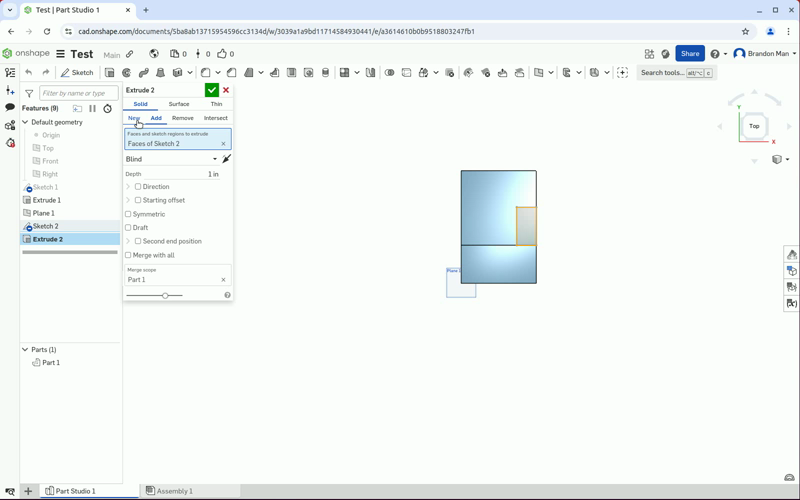
click(137, 120)
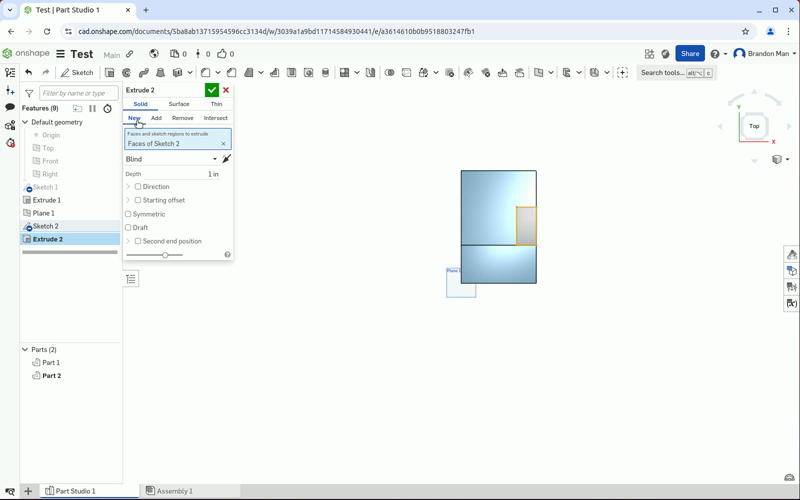
key(tab, 4)
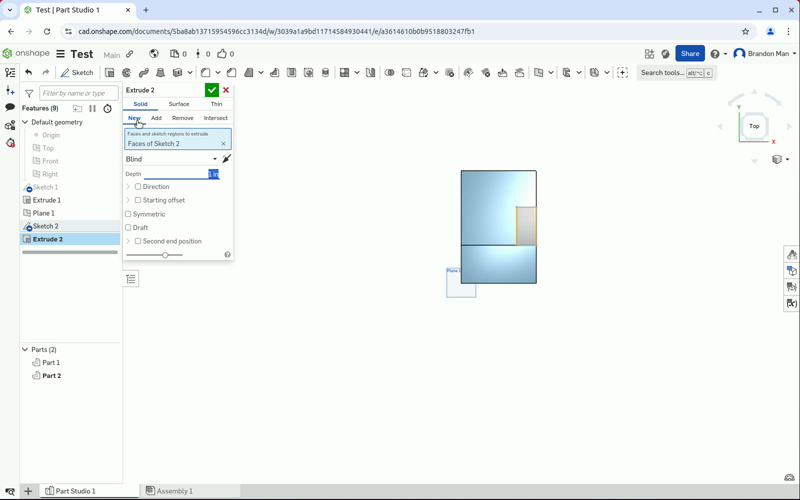
text(3.851)
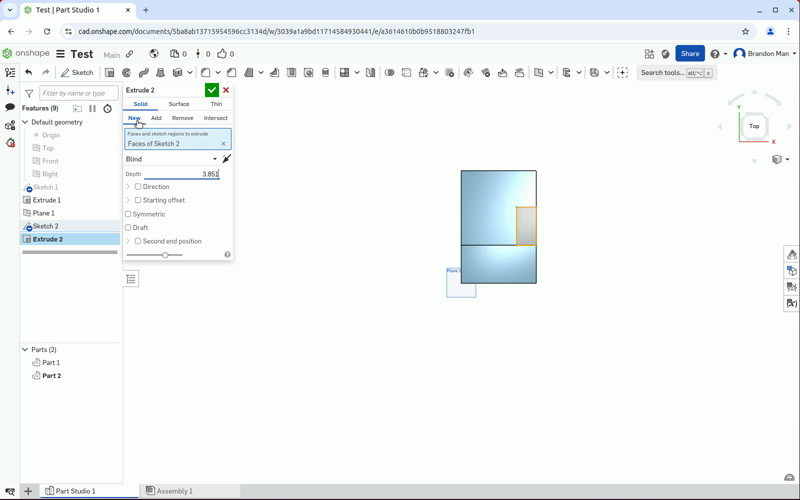
key(enter)
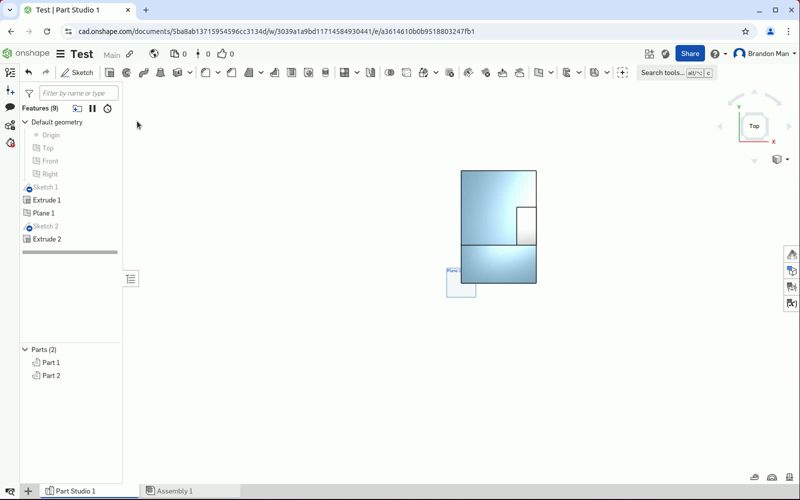
key(shift+h)
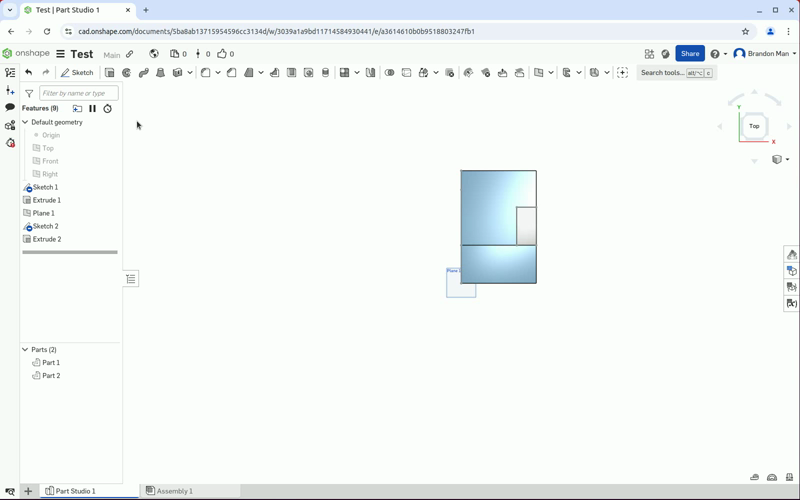
key(shift+h)
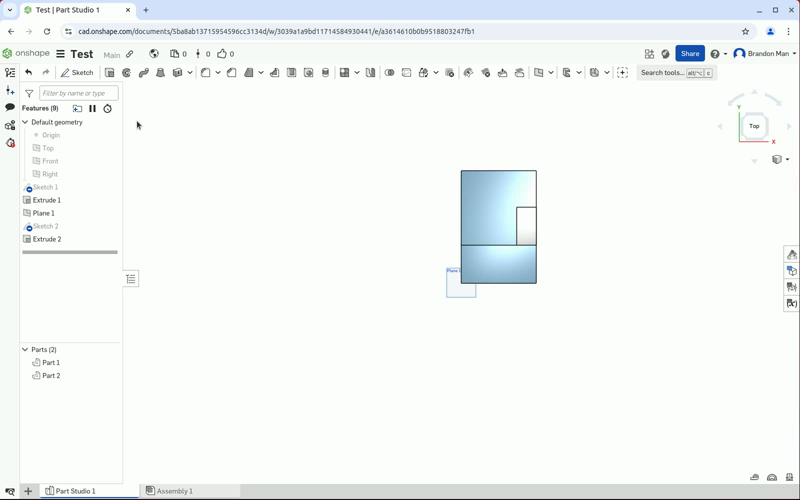
mouse_move(73, 189)
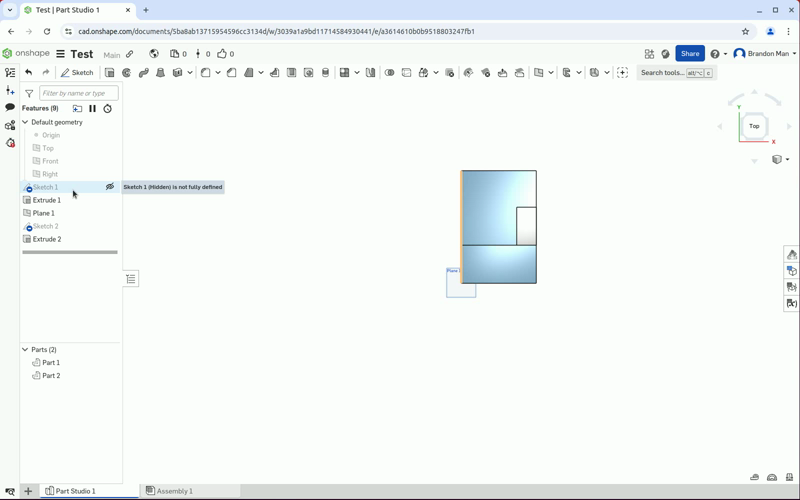
click(73, 189)
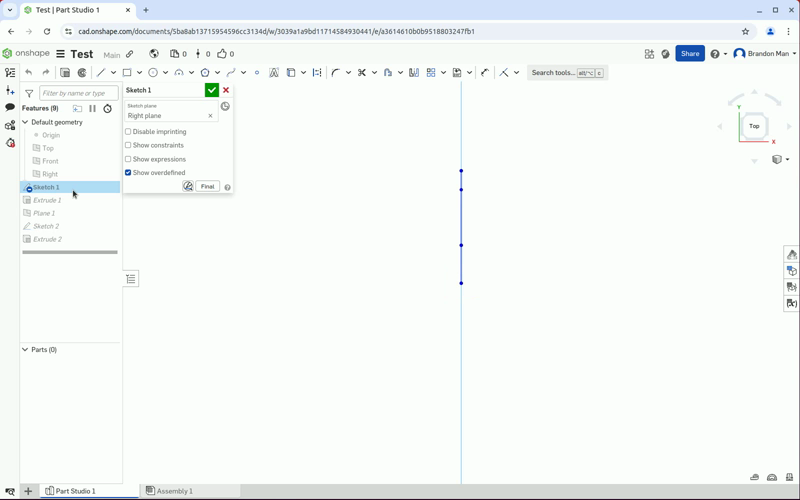
mouse_move(229, 92)
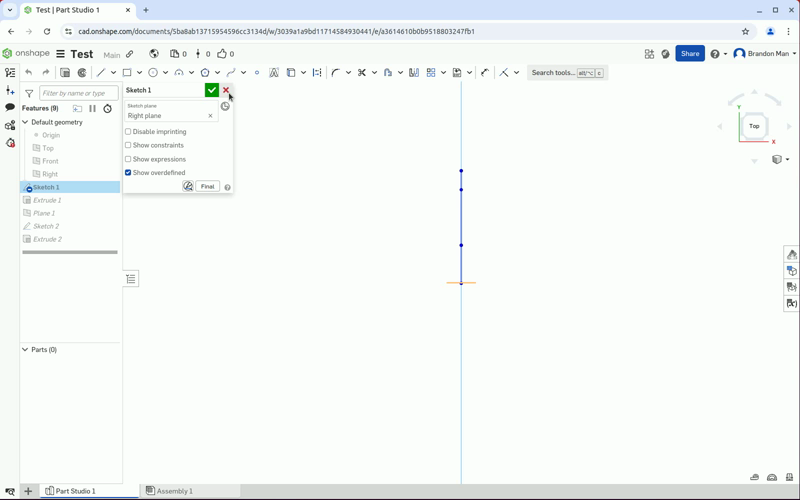
click(229, 92)
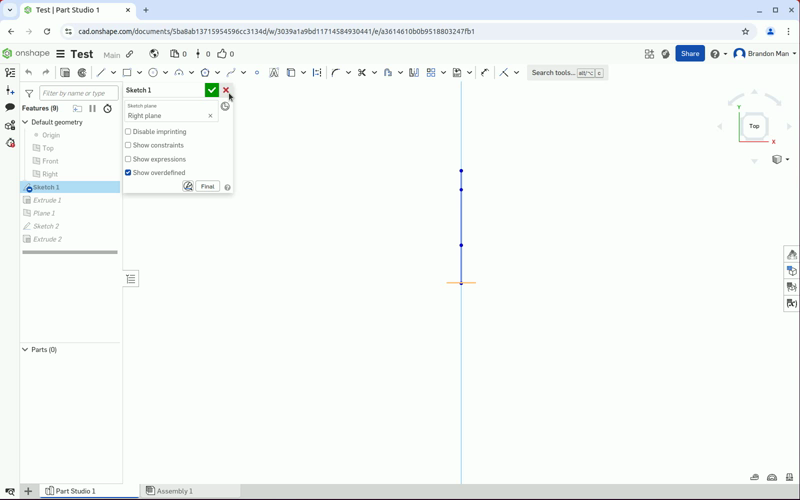
key(shift+s)
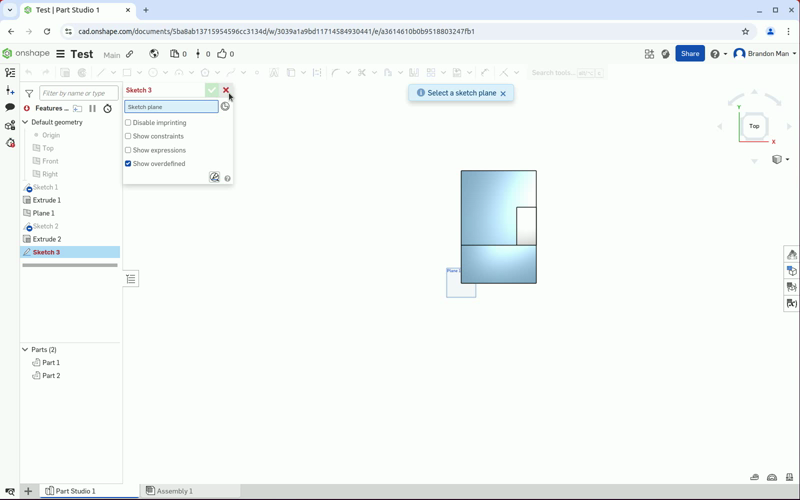
mouse_move(73, 215)
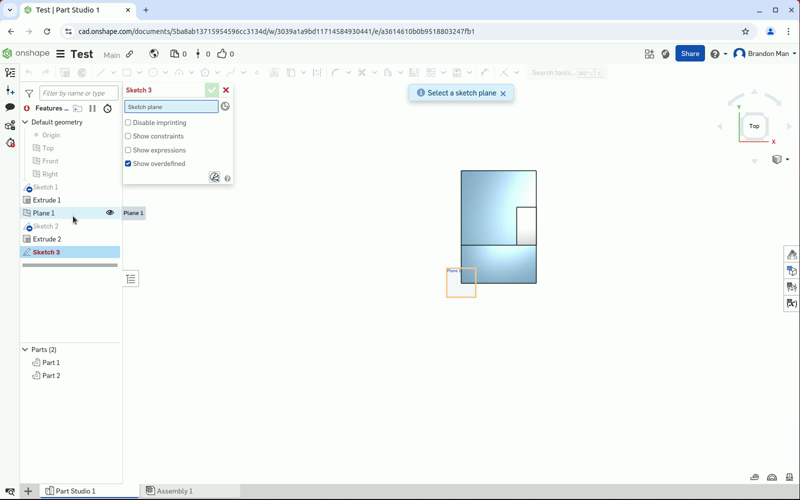
click(73, 215)
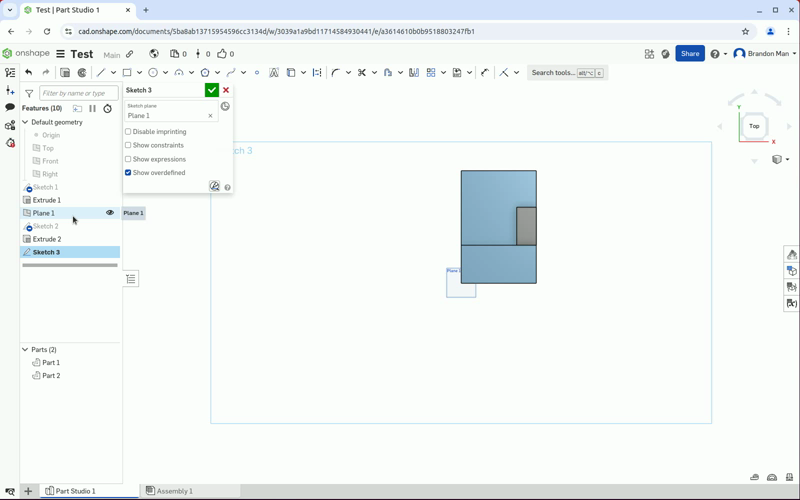
mouse_move(73, 352)
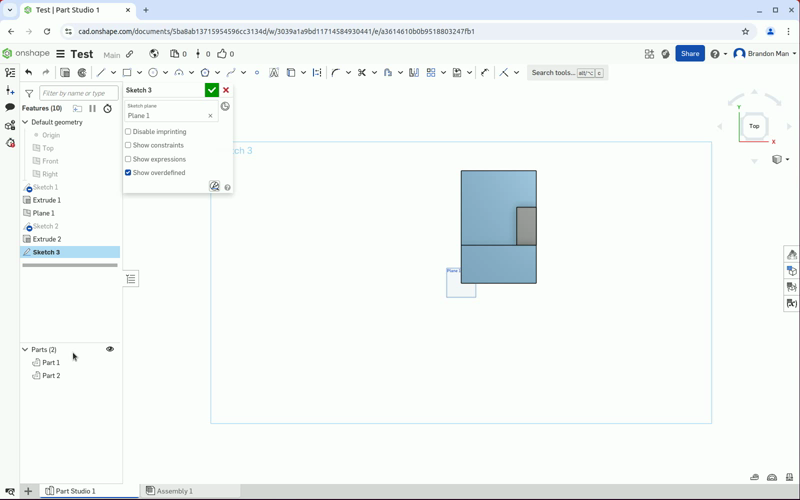
key(y)
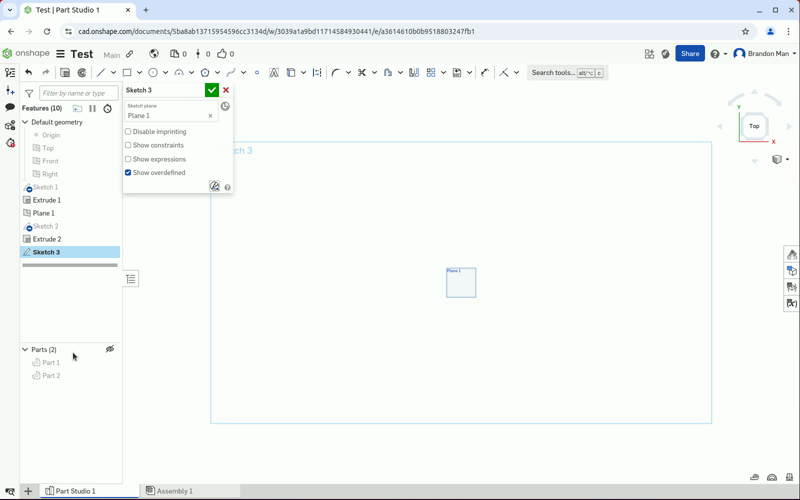
key(l)
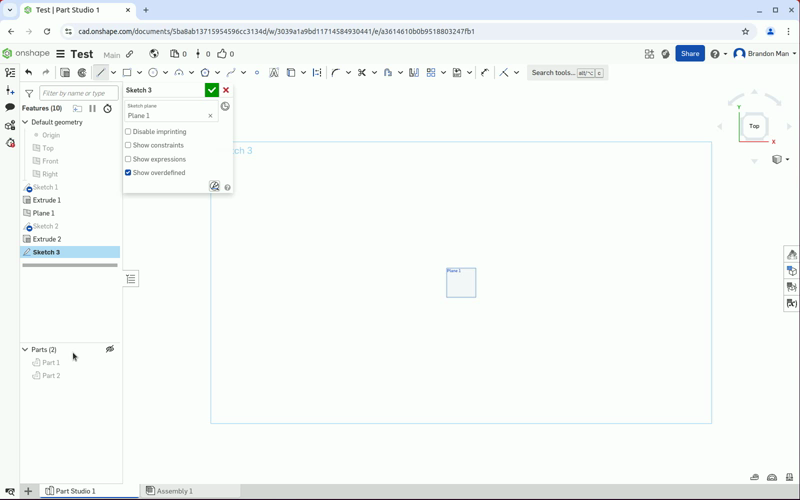
key_down(shift)
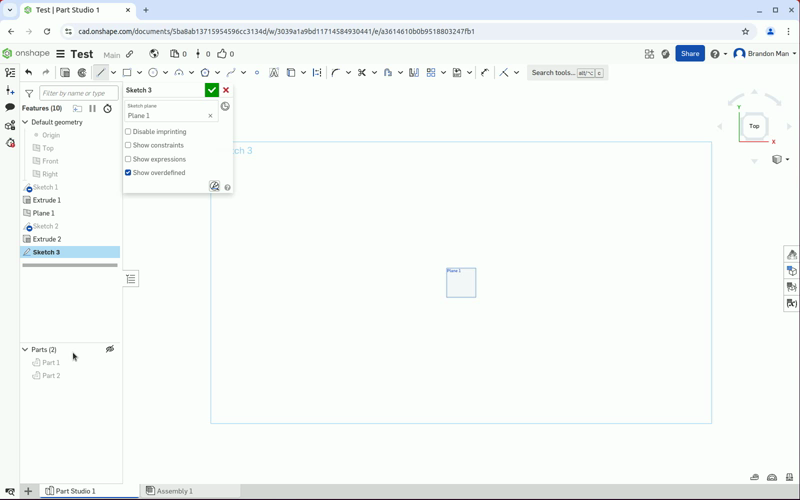
mouse_move(460, 245)
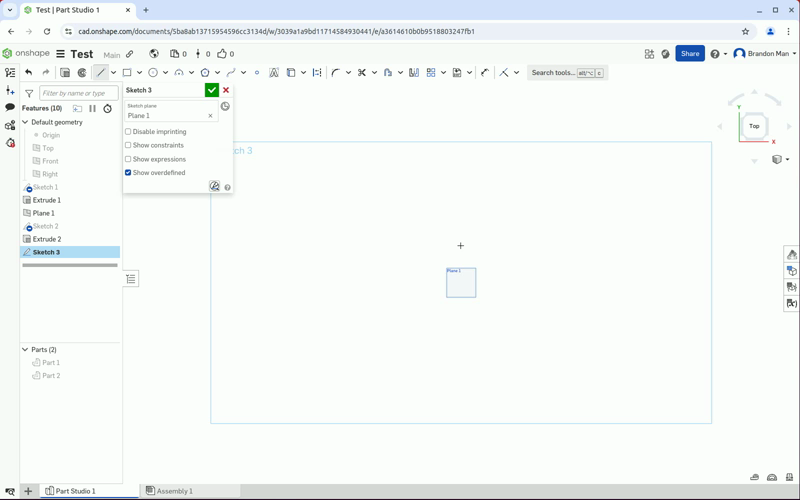
click(460, 245)
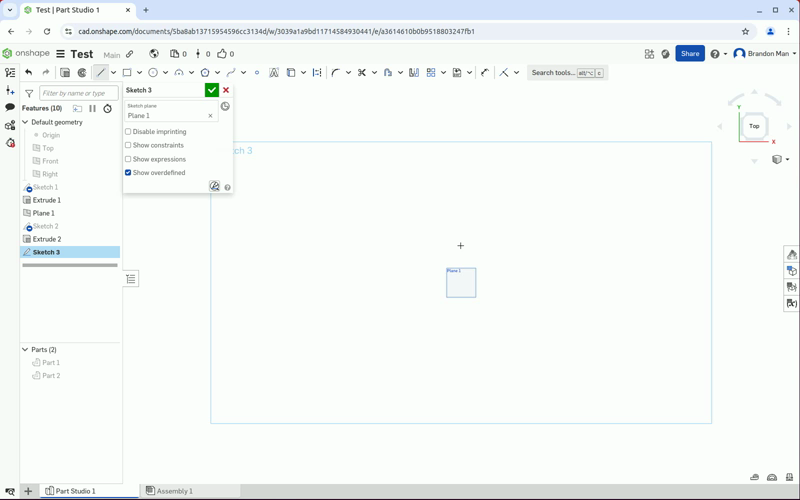
key_up(shift)
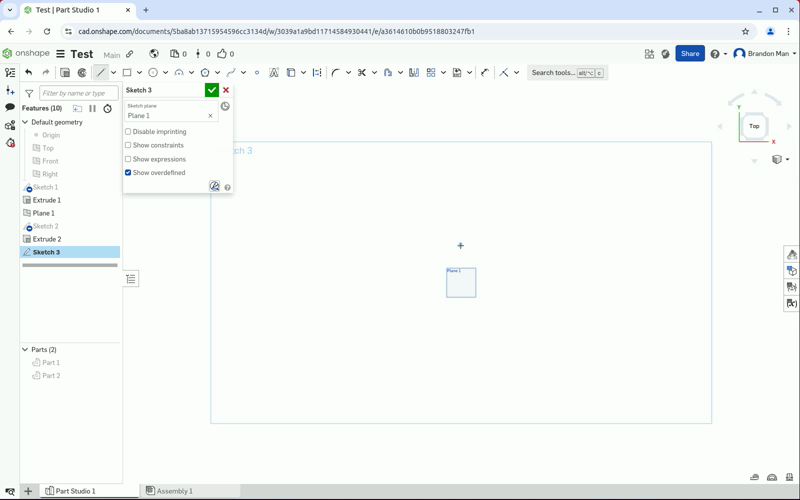
key_down(shift)
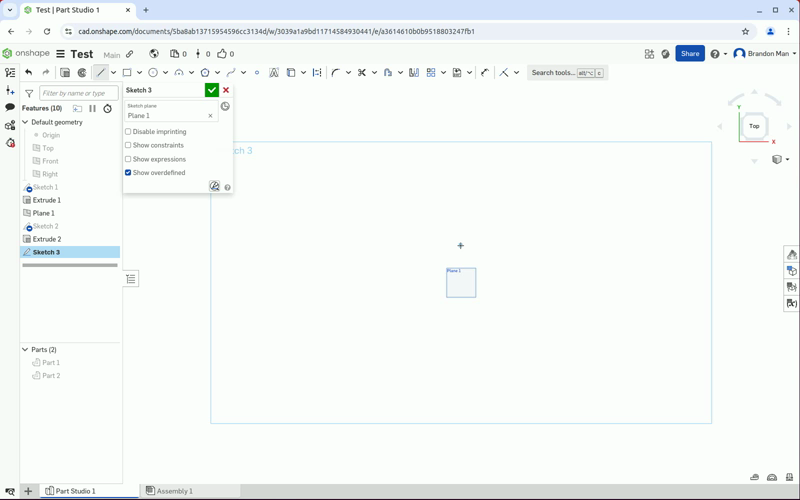
mouse_move(490, 245)
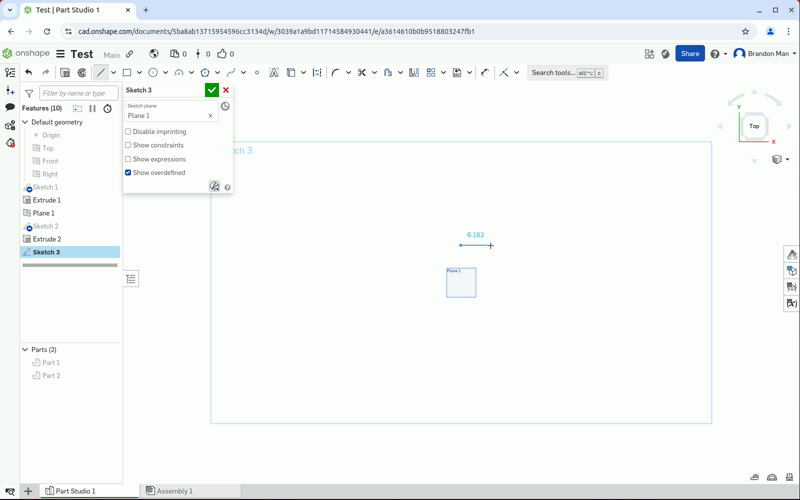
mouse_move(480, 245)
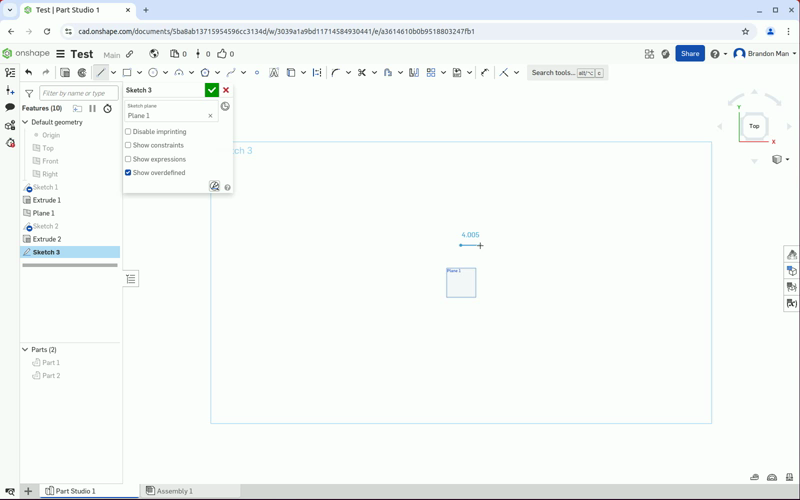
click(480, 245)
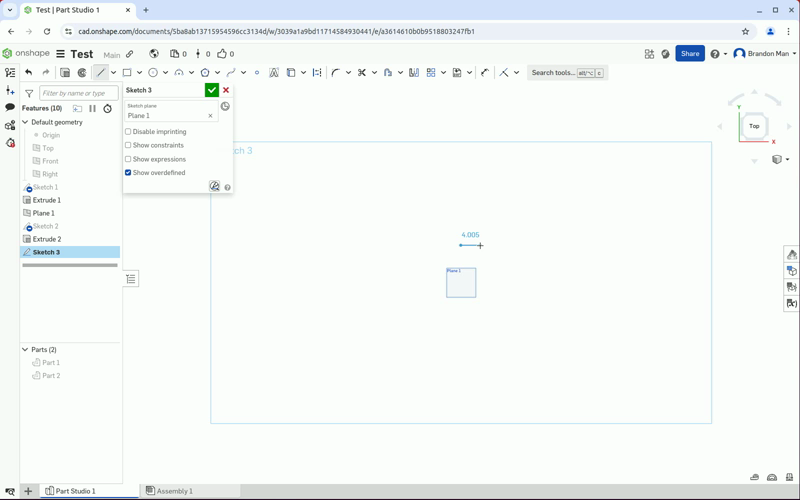
key_up(shift)
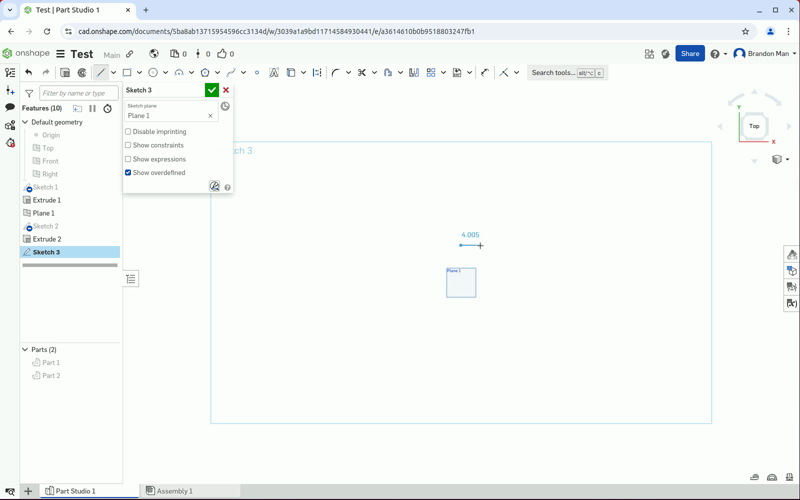
key_down(shift)
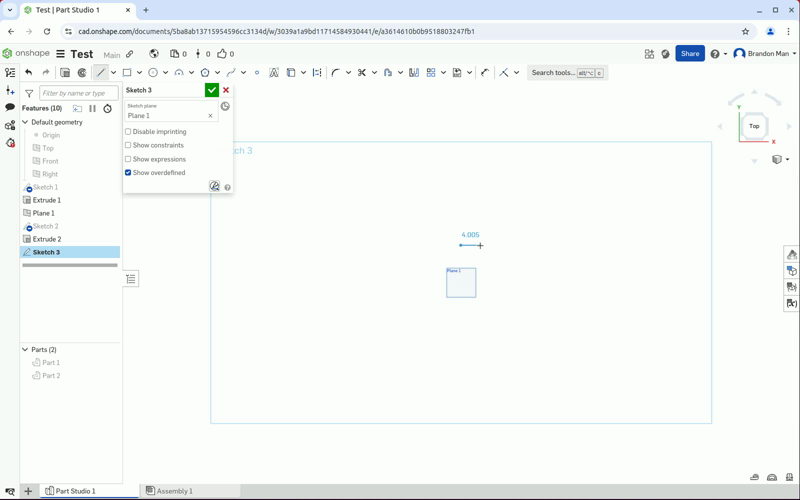
mouse_move(510, 245)
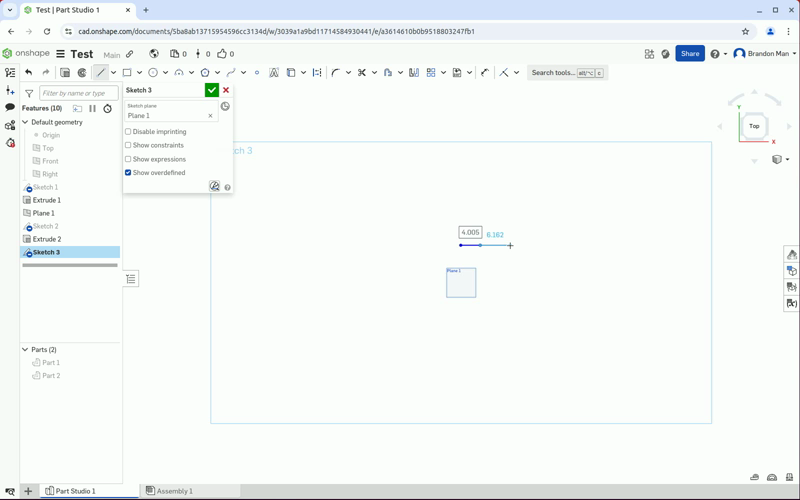
mouse_move(480, 207)
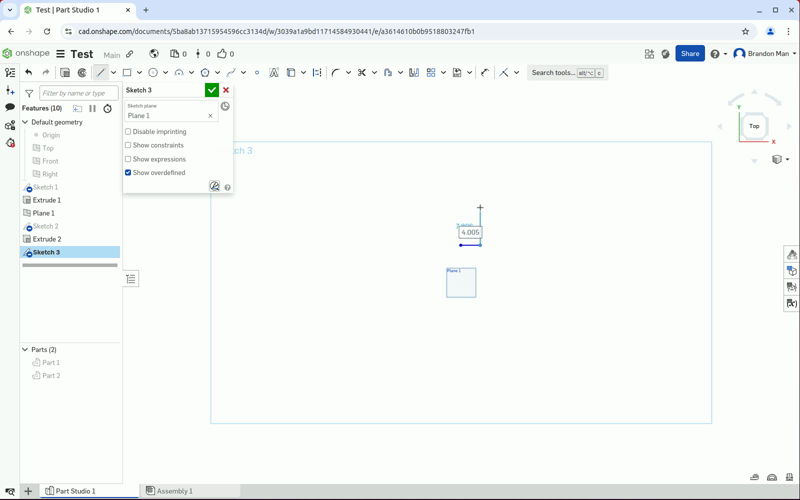
click(480, 207)
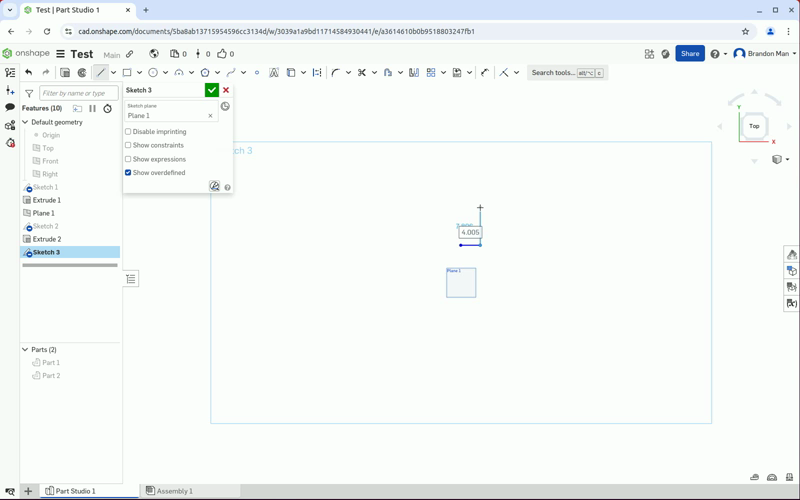
key_up(shift)
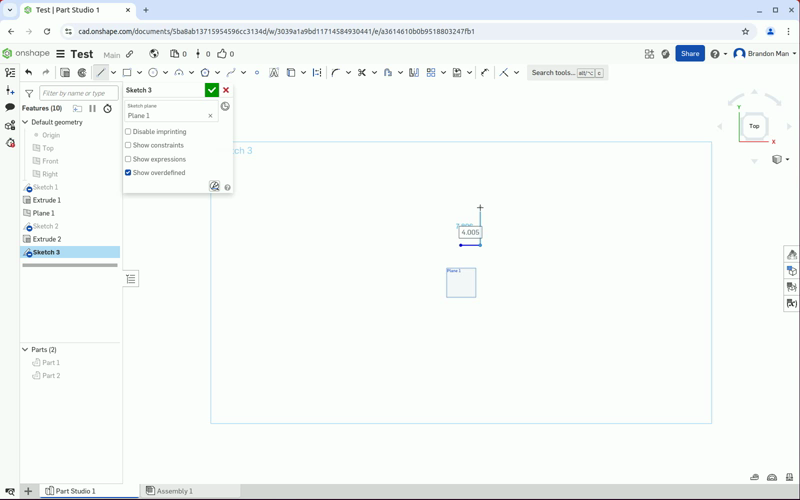
key_down(shift)
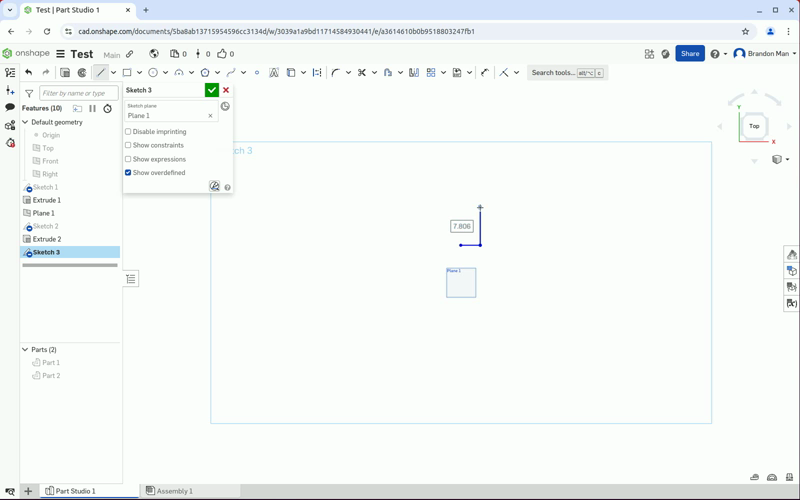
mouse_move(510, 207)
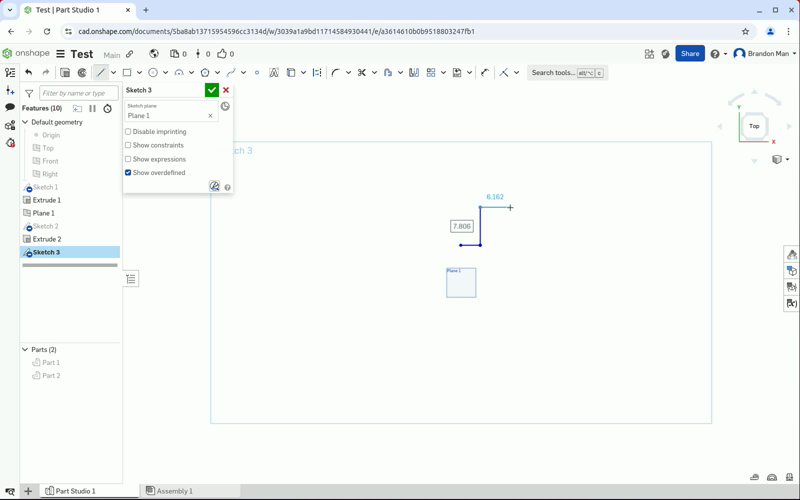
mouse_move(460, 207)
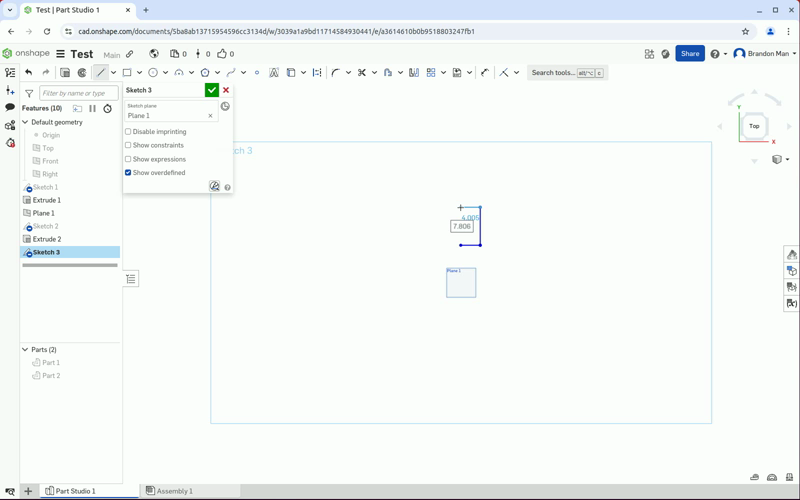
click(460, 207)
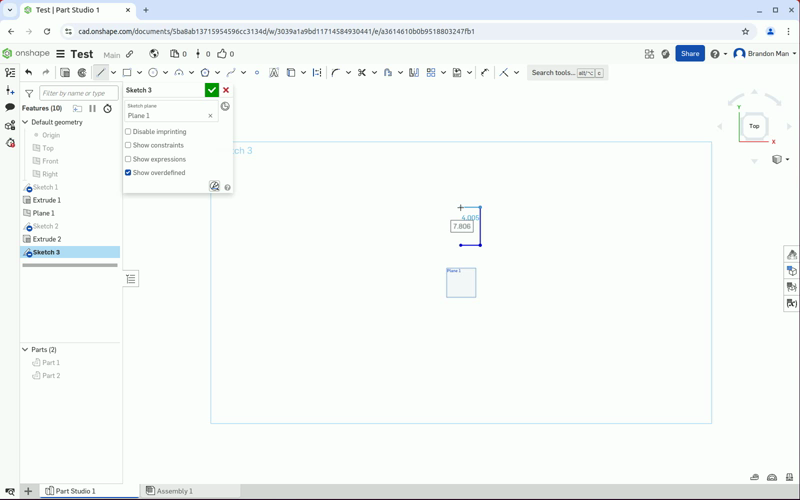
key_up(shift)
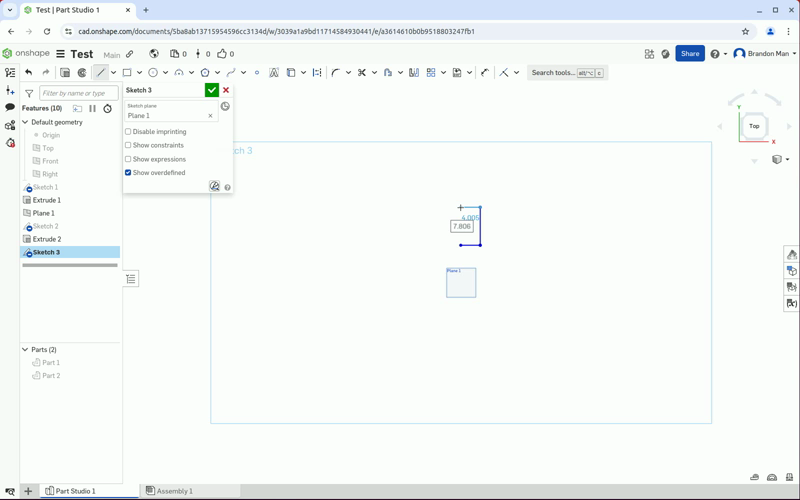
mouse_move(490, 207)
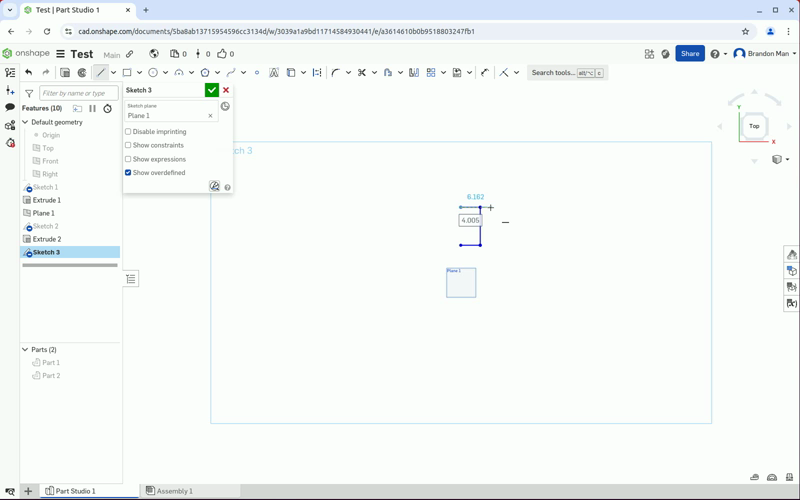
key_down(shift)
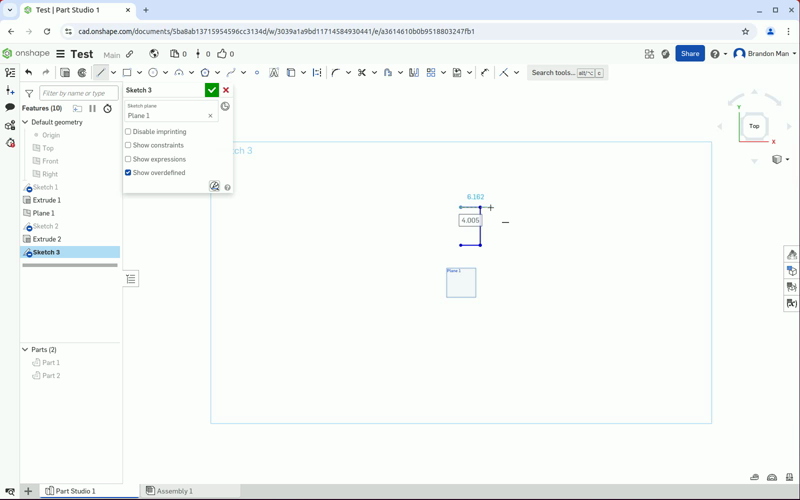
mouse_move(460, 245)
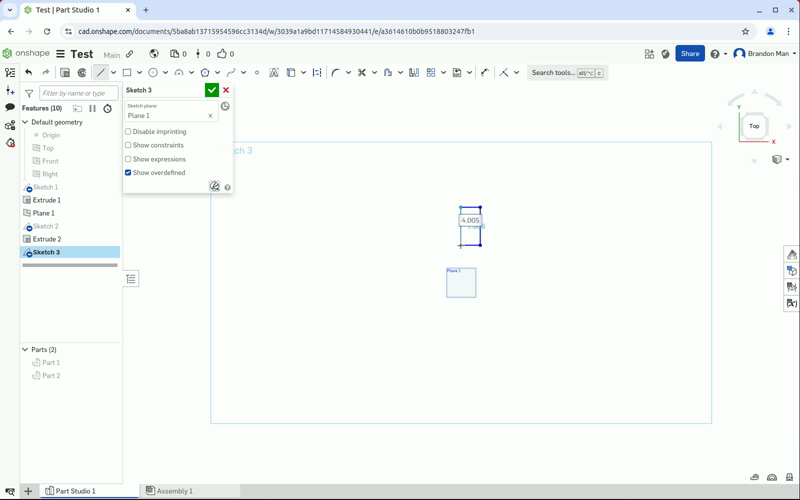
key_up(shift)
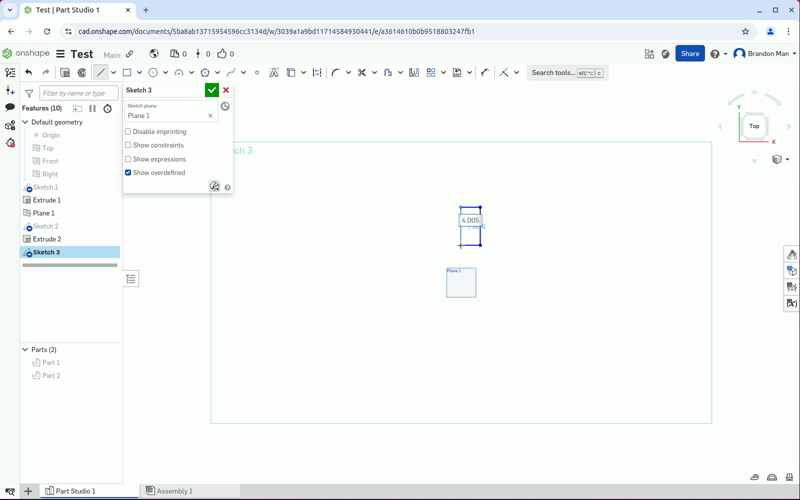
click(460, 245)
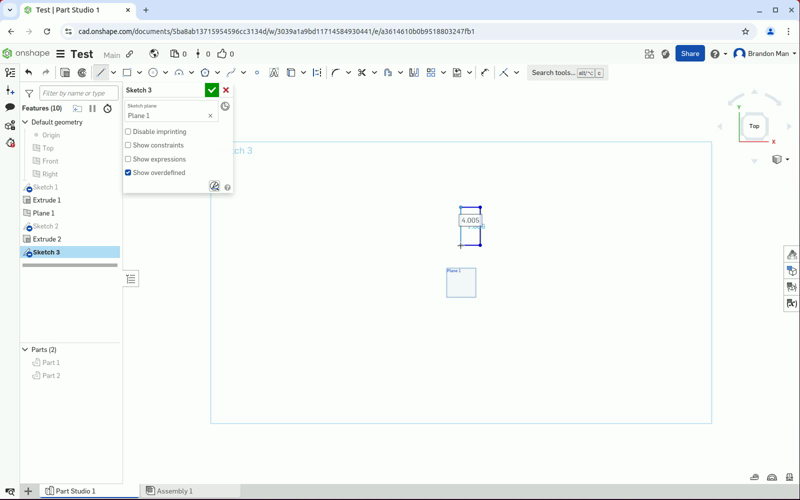
key(esc)
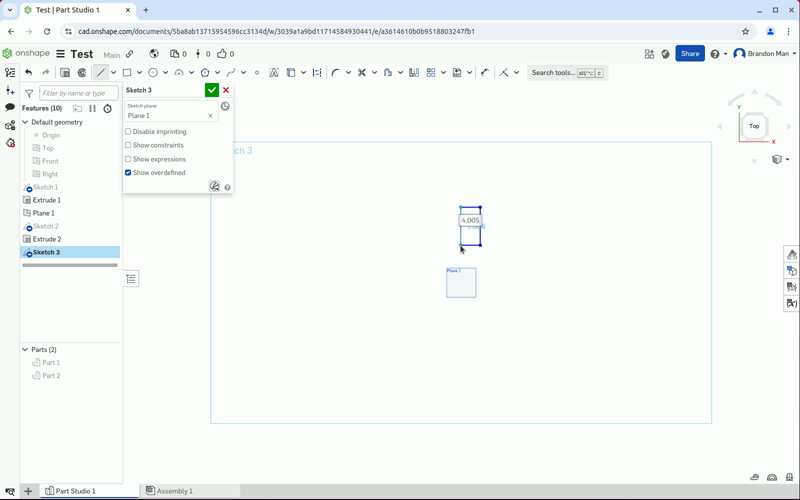
mouse_move(478, 213)
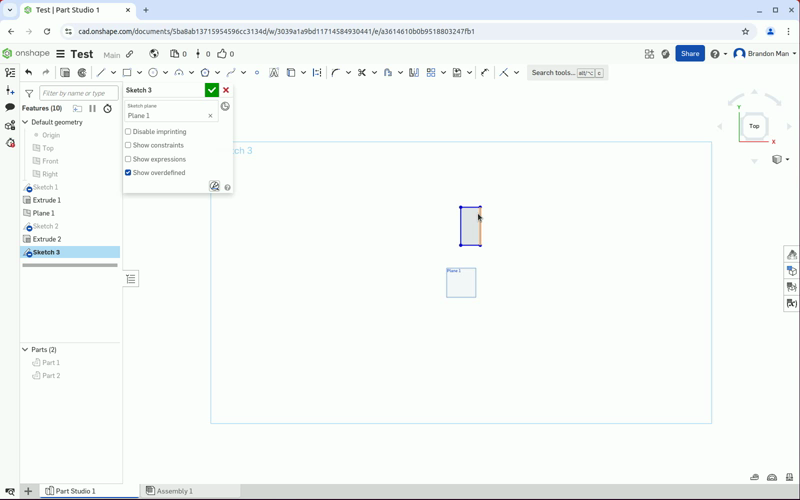
scroll(6)
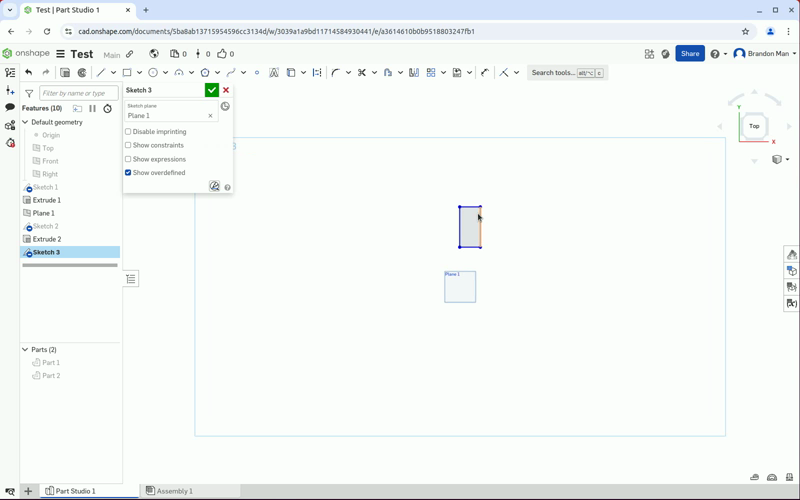
scroll(6)
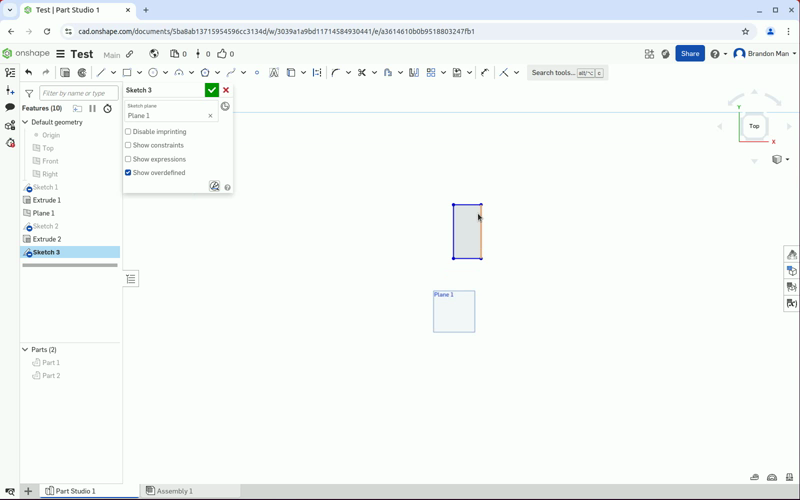
scroll(6)
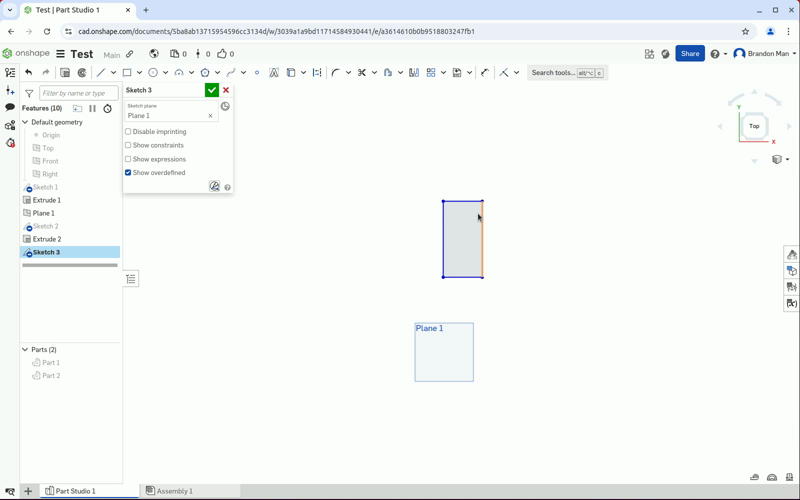
scroll(6)
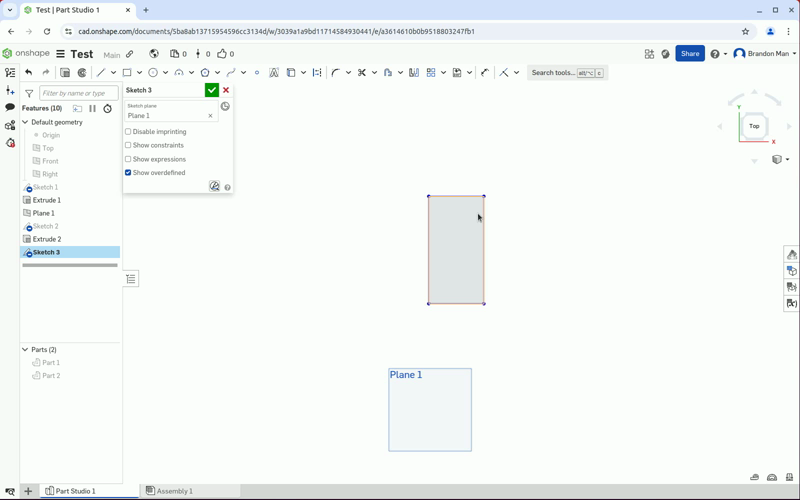
scroll(6)
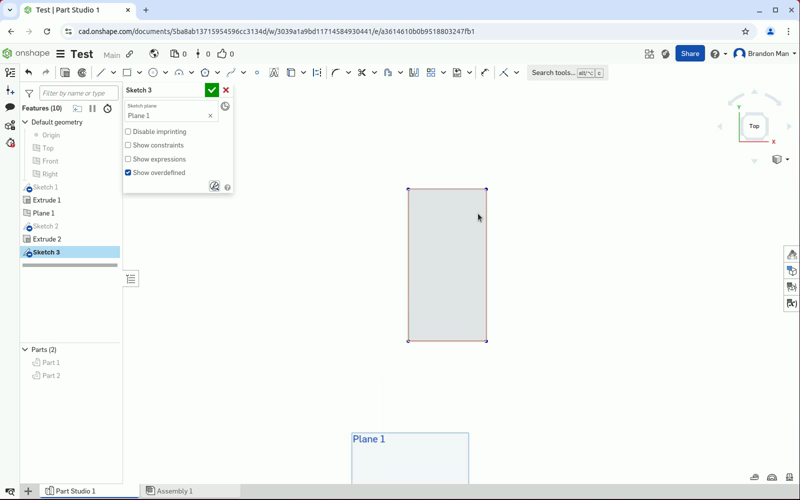
scroll(6)
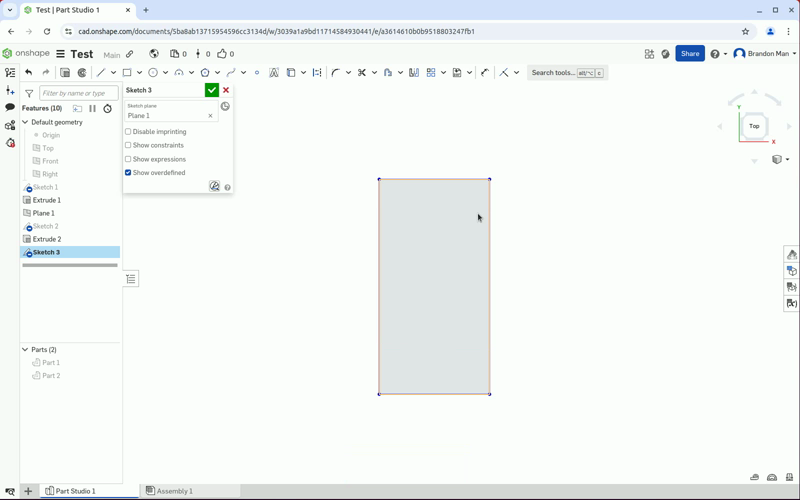
scroll(6)
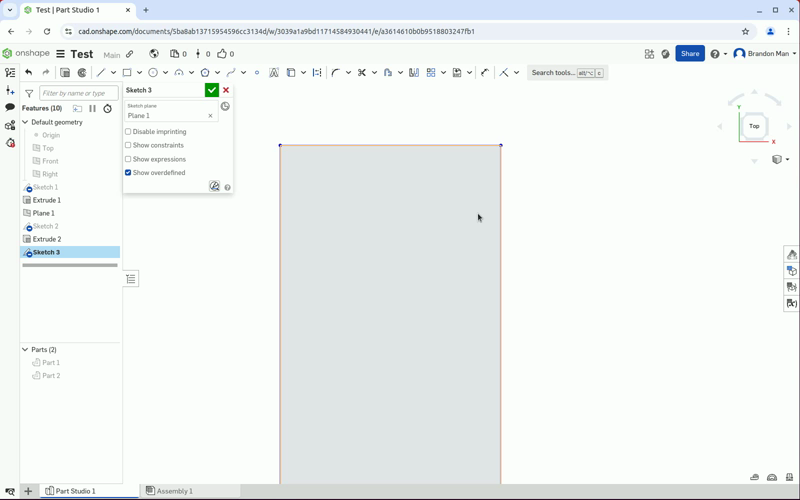
click(478, 213)
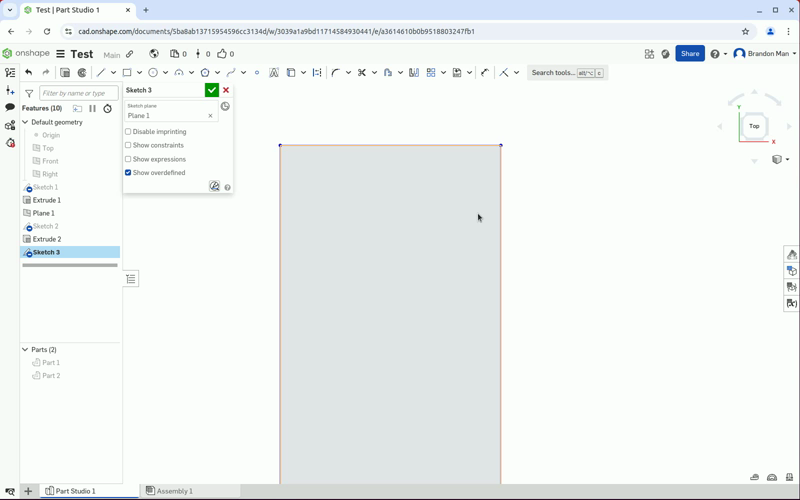
scroll(-6)
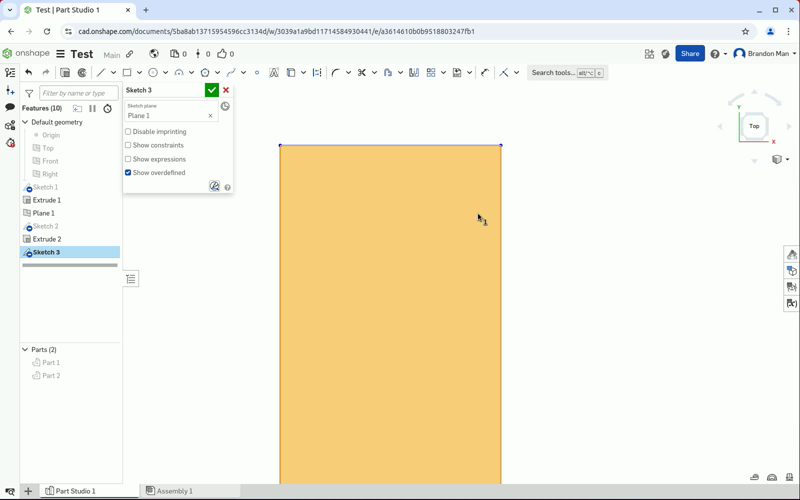
scroll(-6)
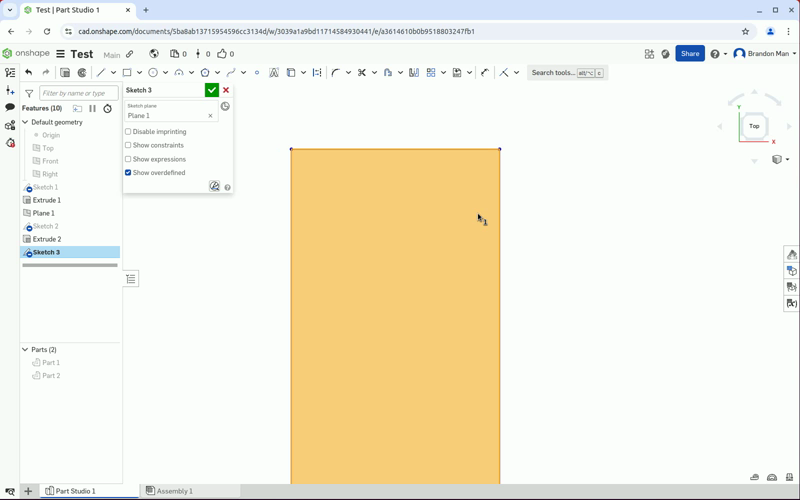
scroll(-6)
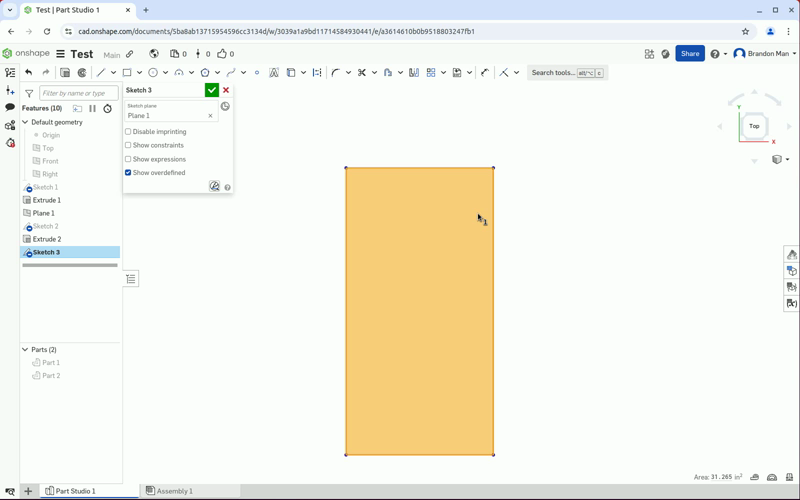
scroll(-6)
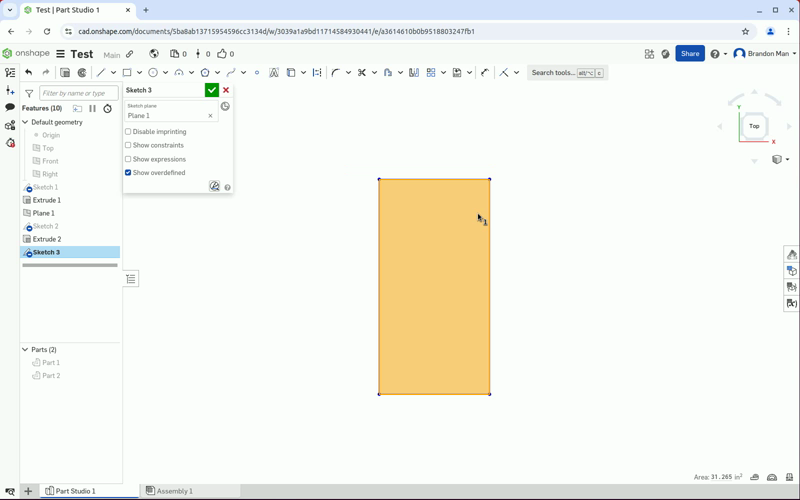
scroll(-6)
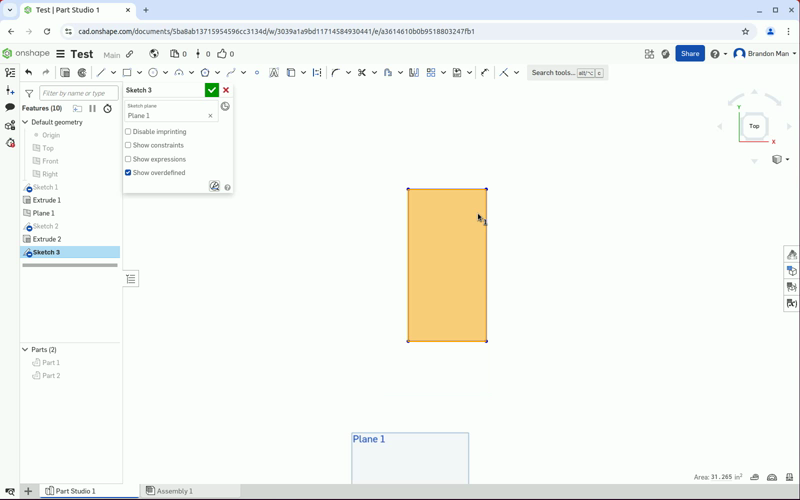
scroll(-6)
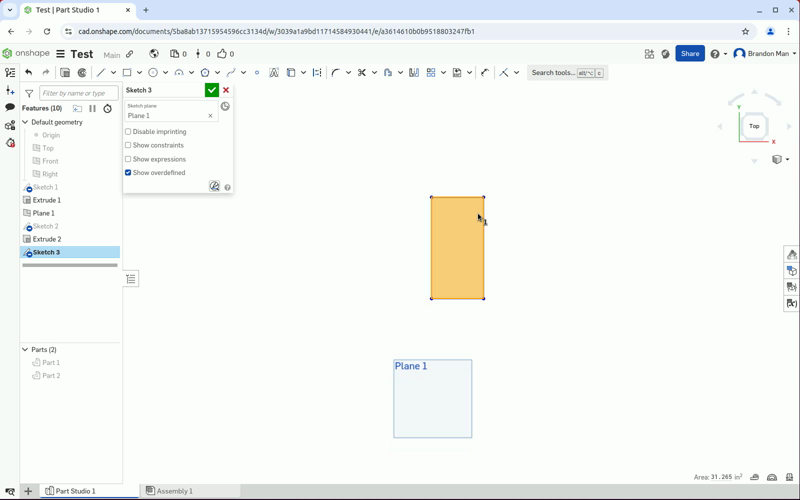
scroll(-6)
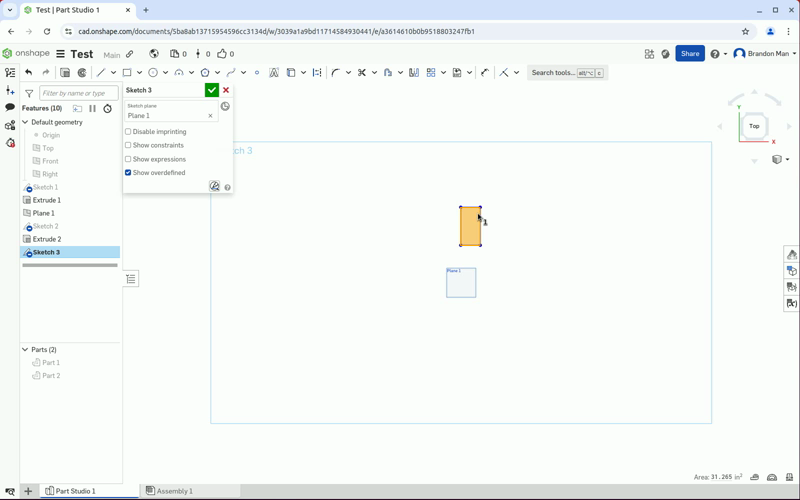
mouse_move(73, 352)
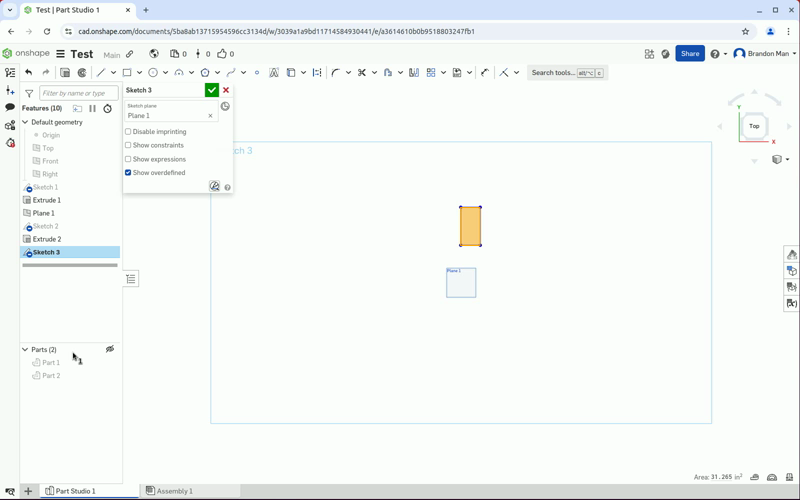
key(shift+y)
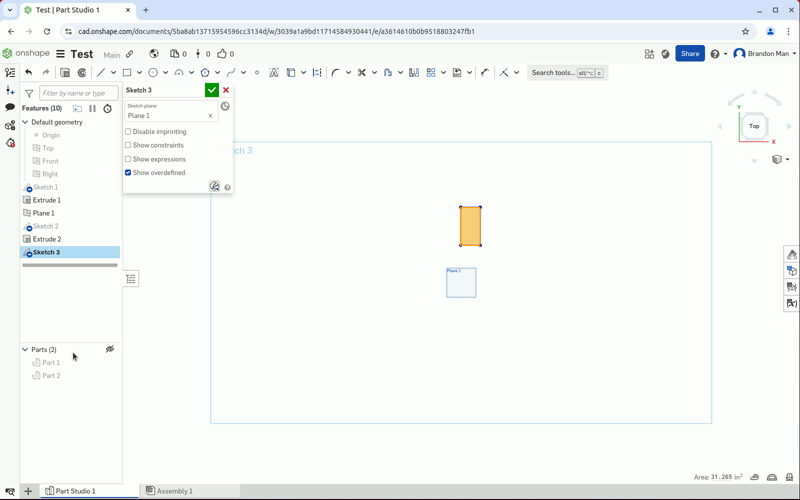
key(shift+e)
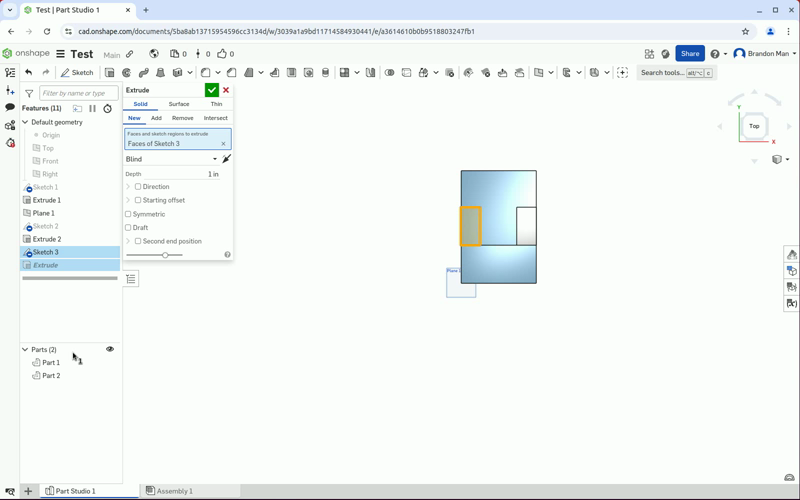
mouse_move(143, 106)
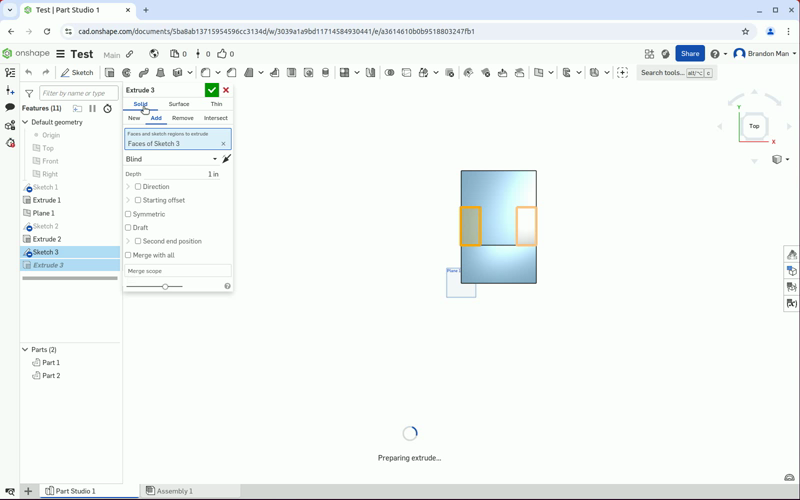
click(143, 106)
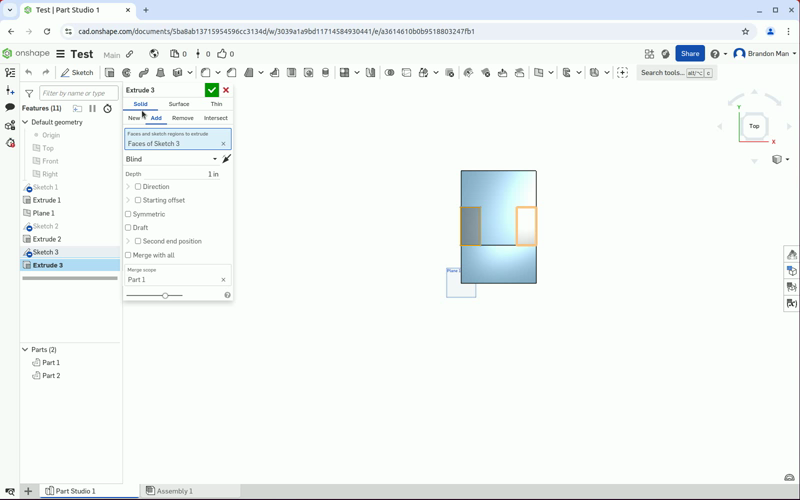
mouse_move(137, 120)
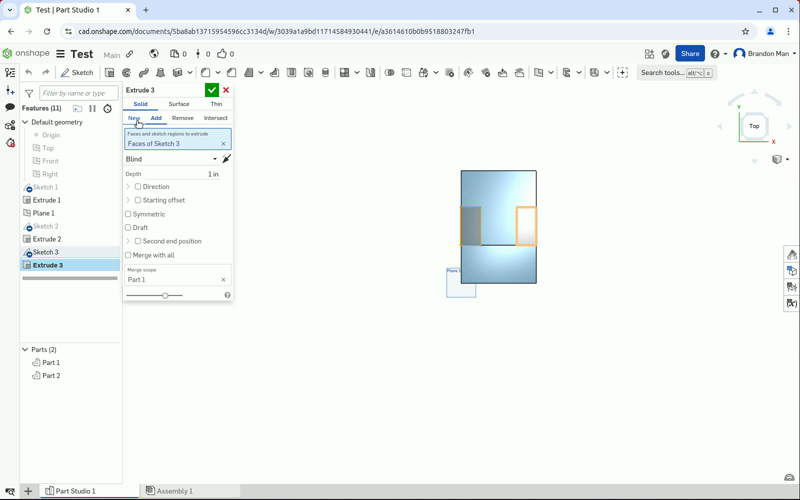
click(137, 120)
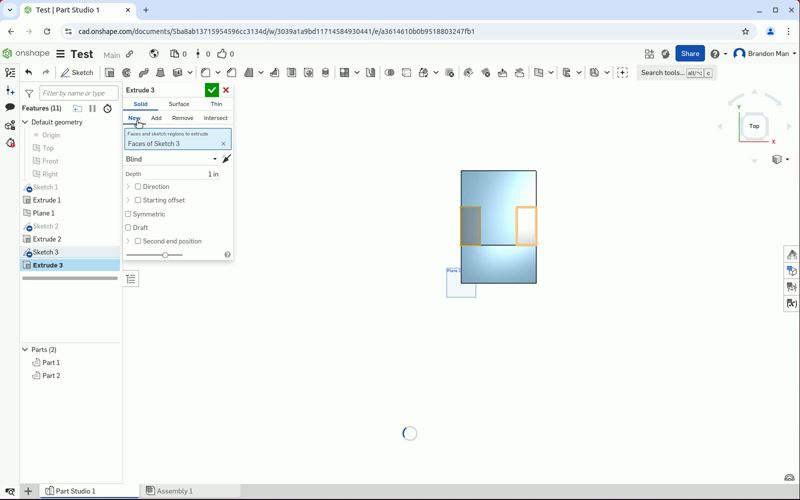
key(tab, 4)
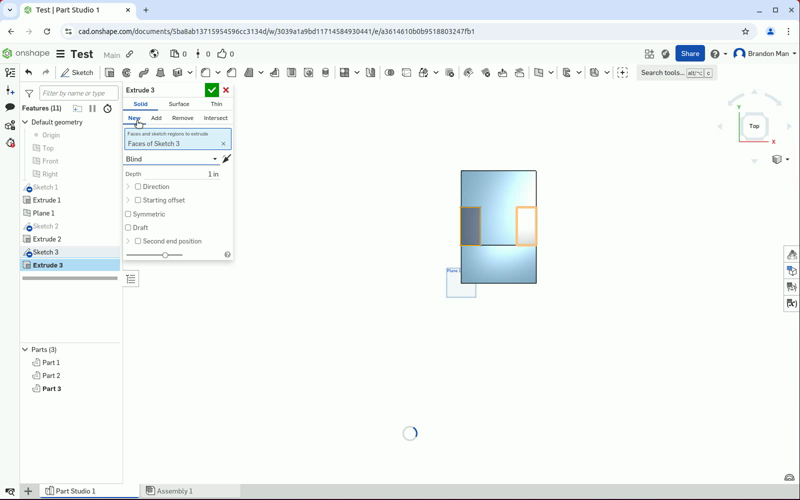
text(3.851)
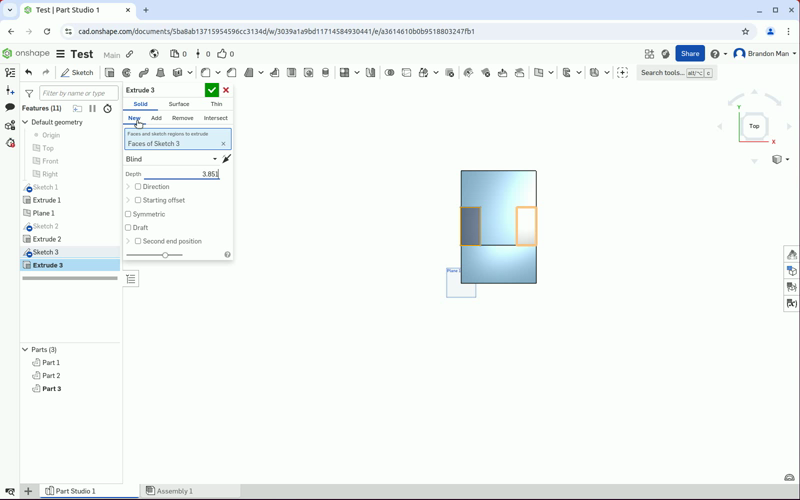
key(enter)
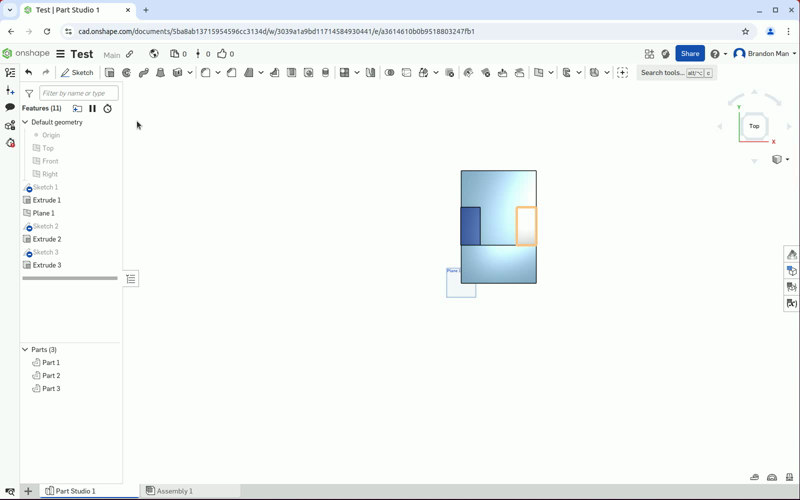
key(shift+h)
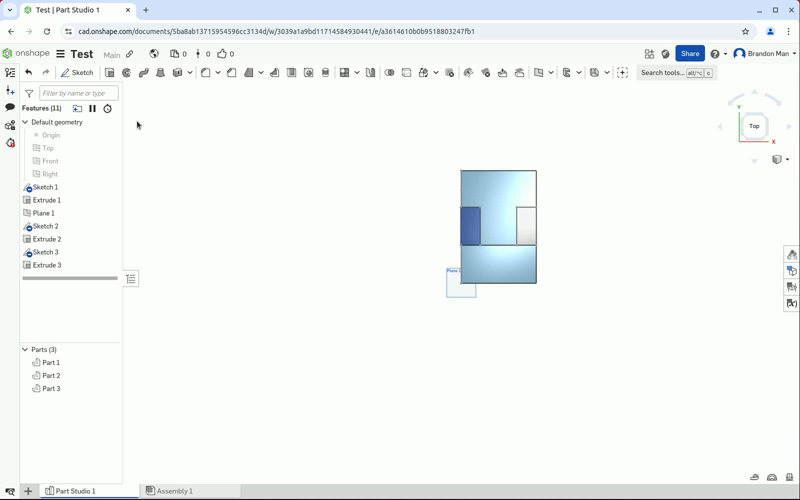
key(shift+h)
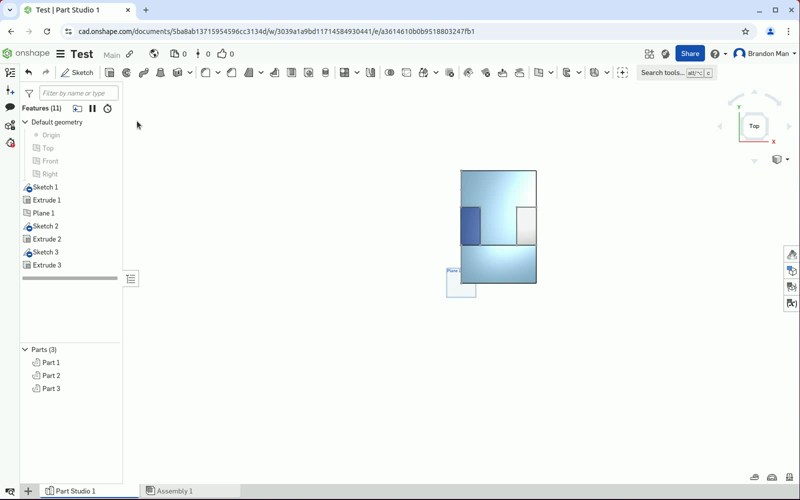
key(shift+7)
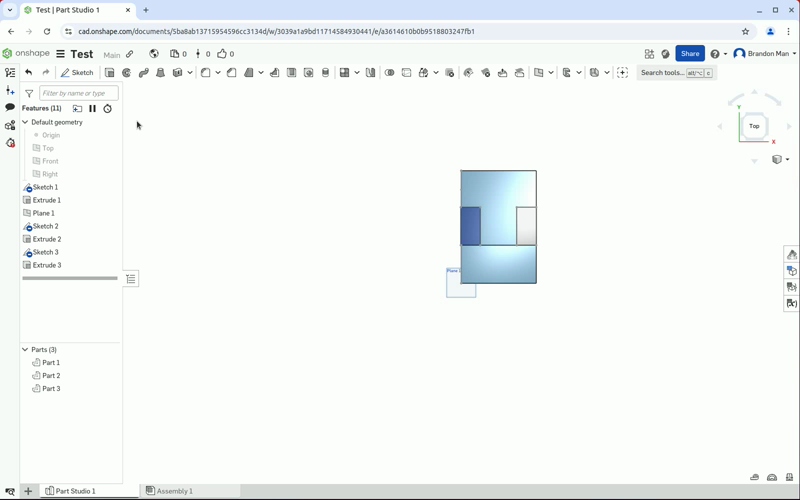
key(up, 3)
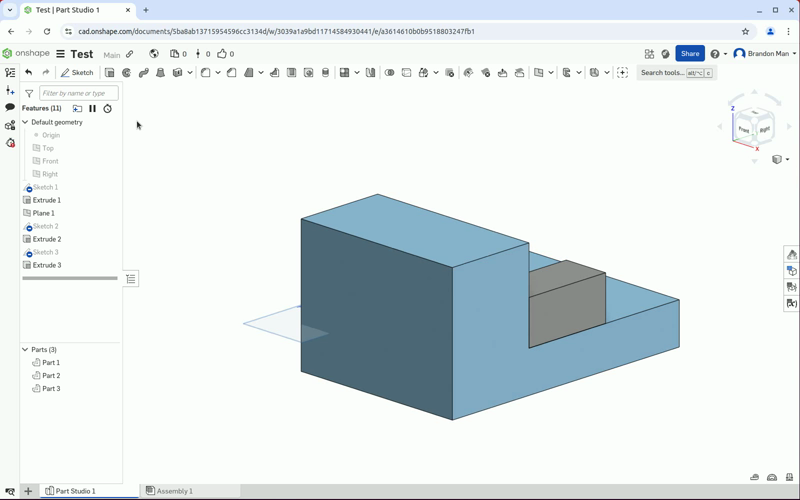
key(left, 3)
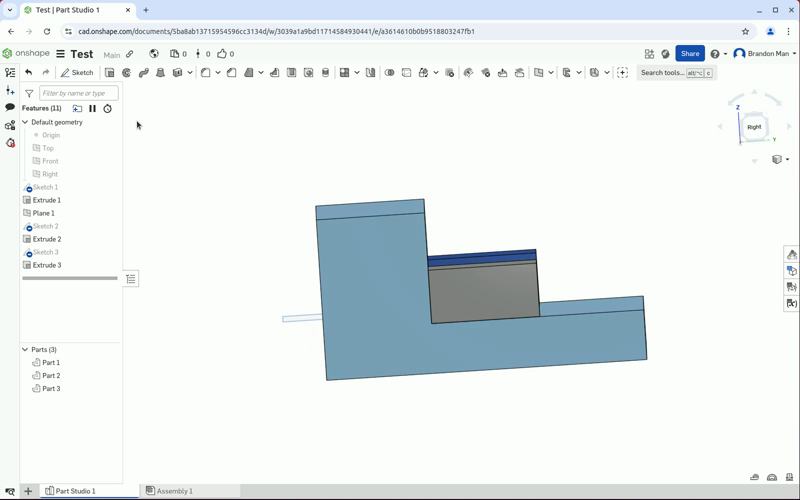
key(right, 3)
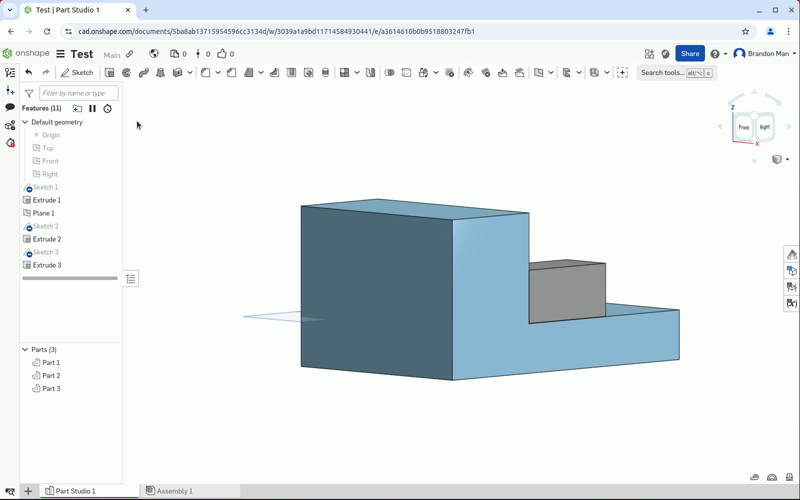
key(down, 3)
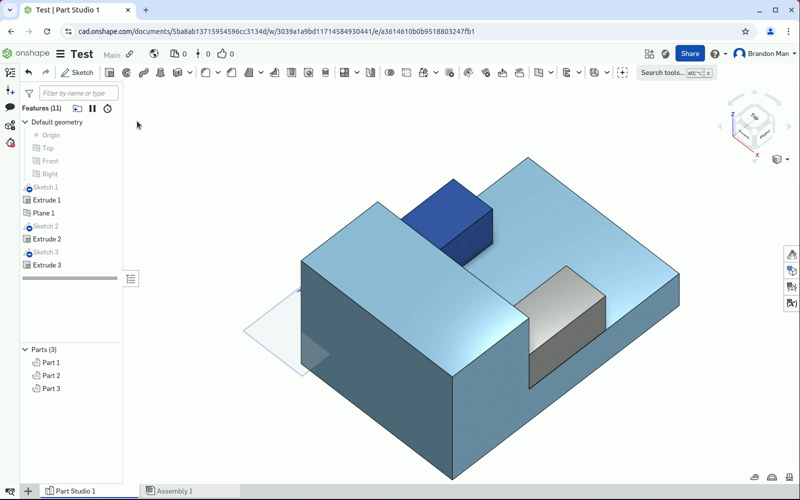
mouse_move(73, 189)
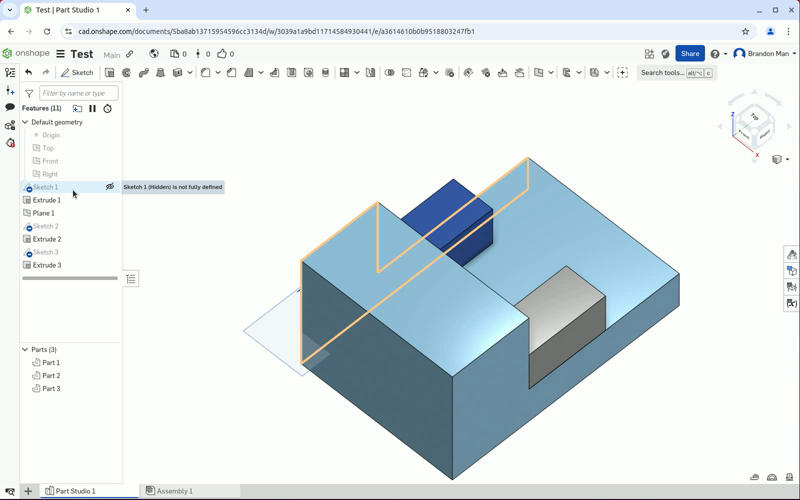
click(73, 189)